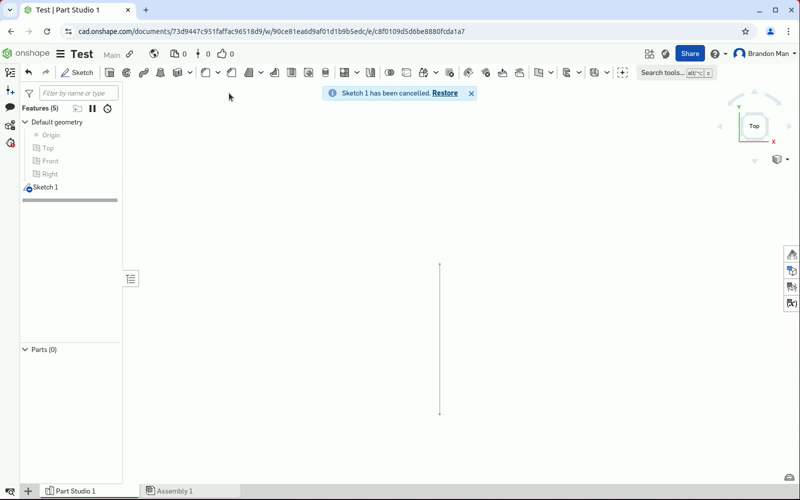
key(shift+h)
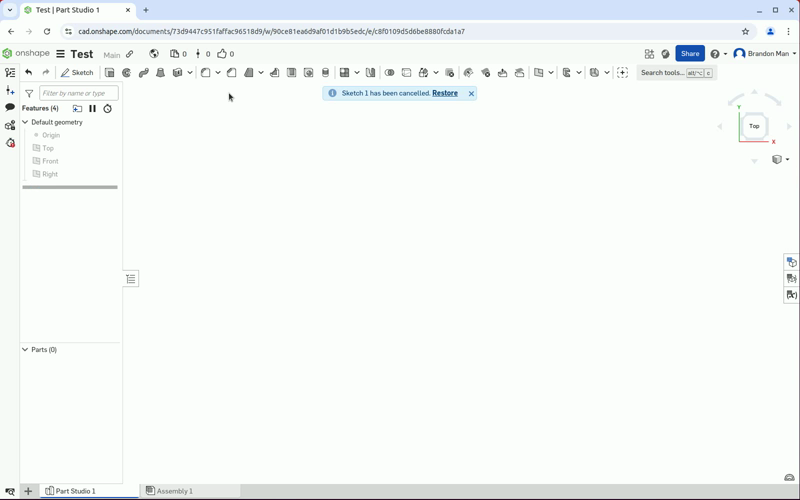
mouse_move(73, 352)
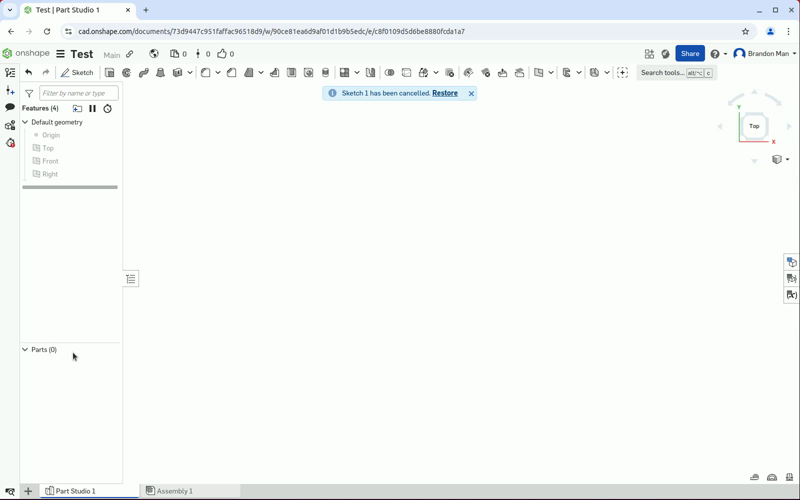
key(y)
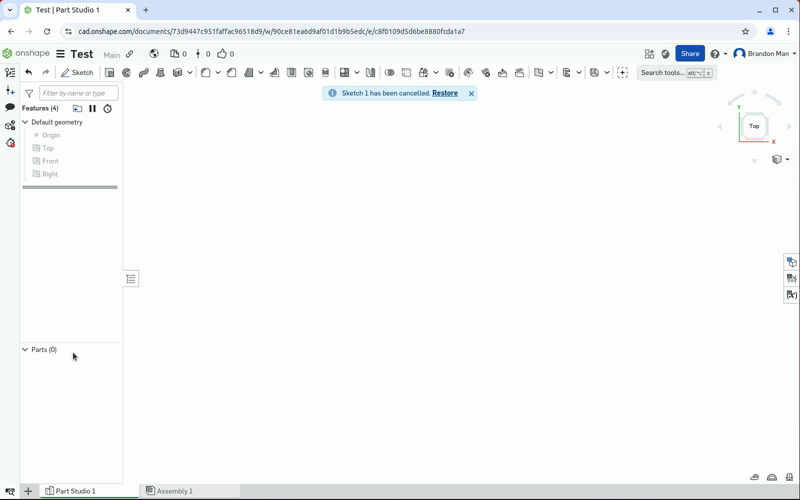
key(shift+p)
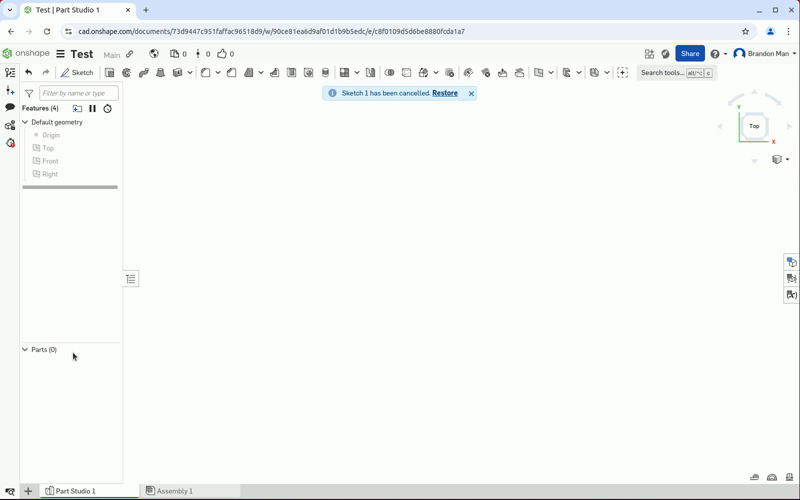
key(space)
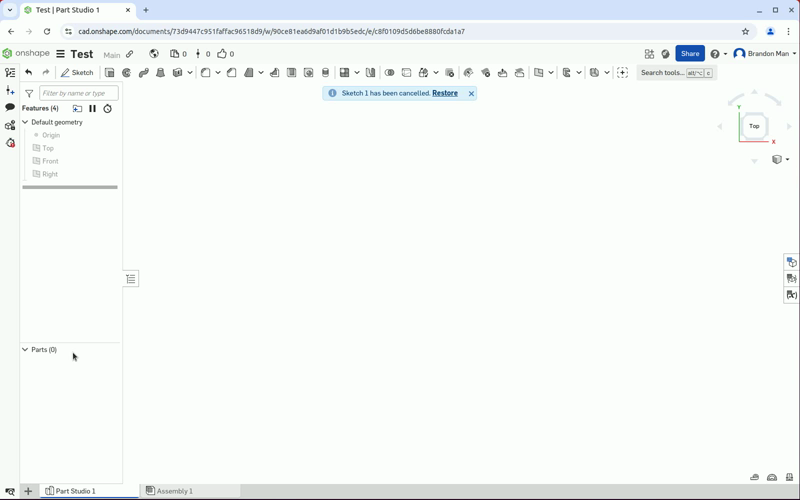
key_down(shift)
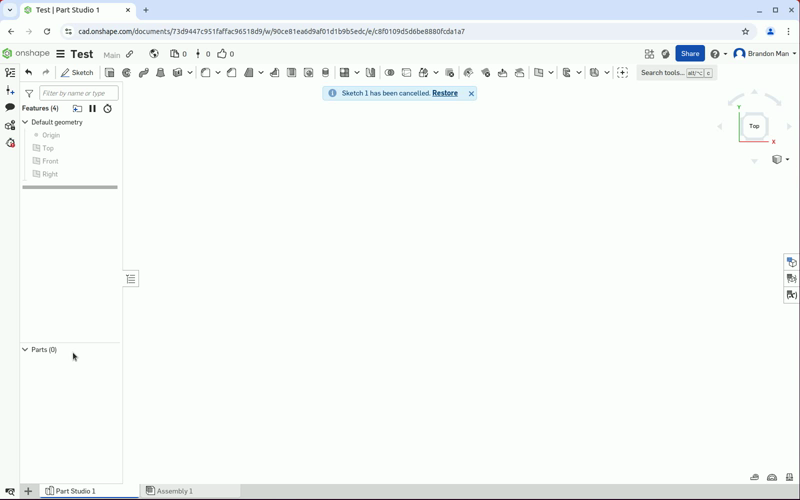
key(up)
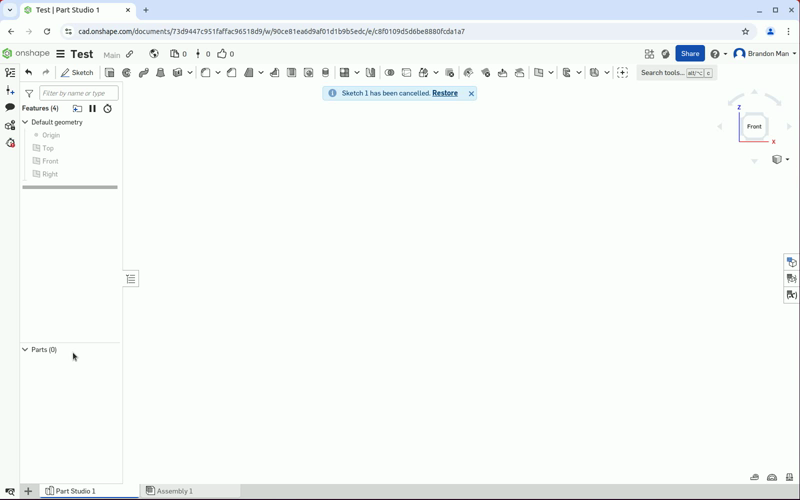
key_up(shift)
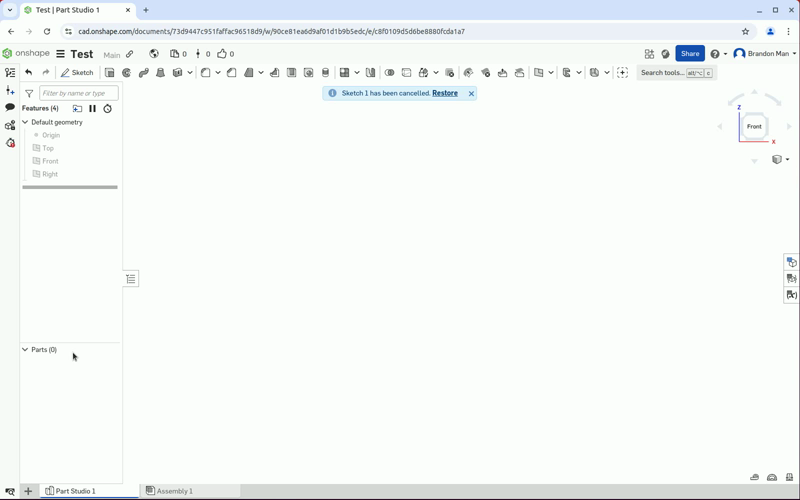
key(space)
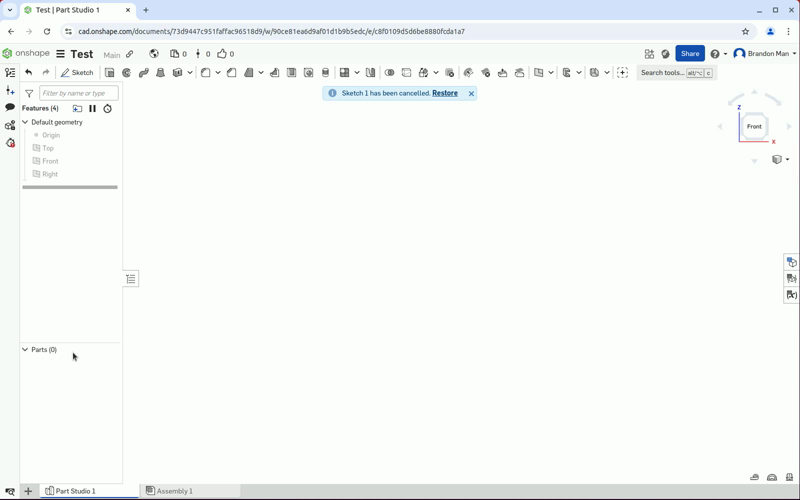
key_down(shift)
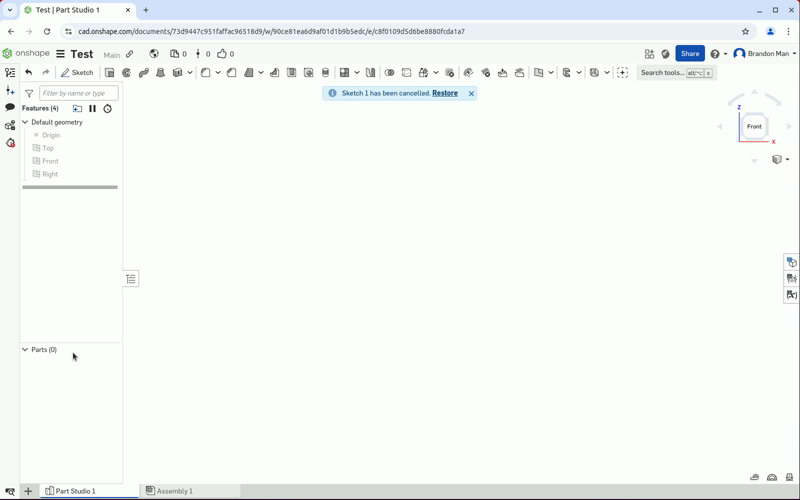
key(left)
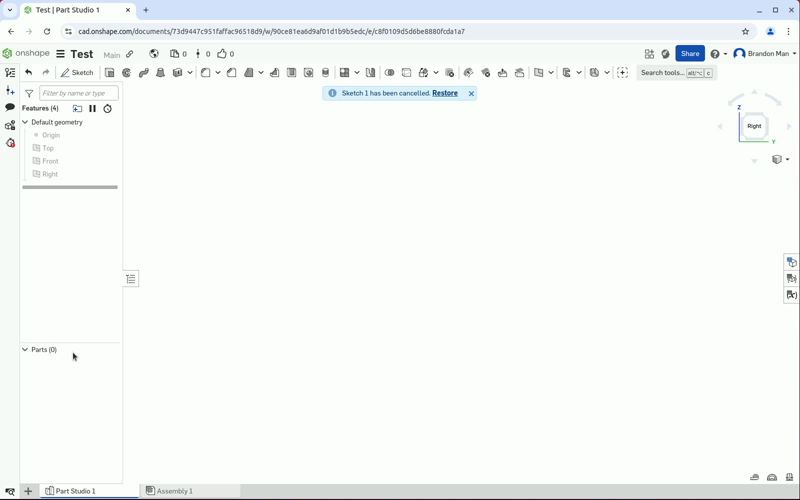
key_up(shift)
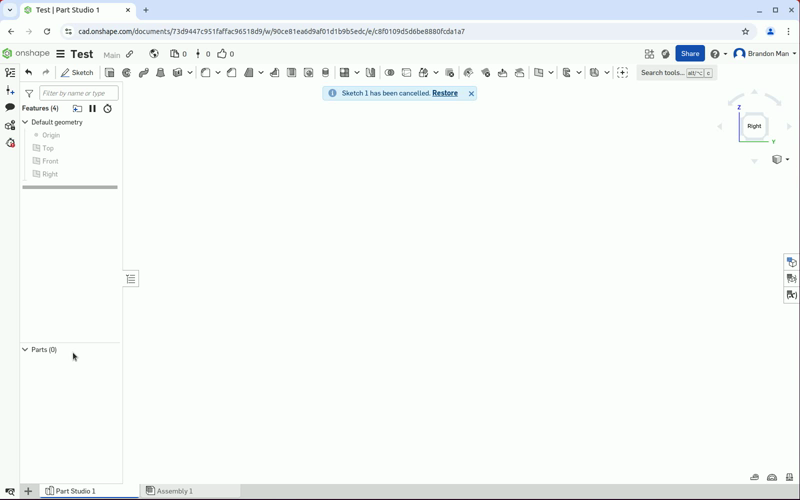
mouse_move(73, 352)
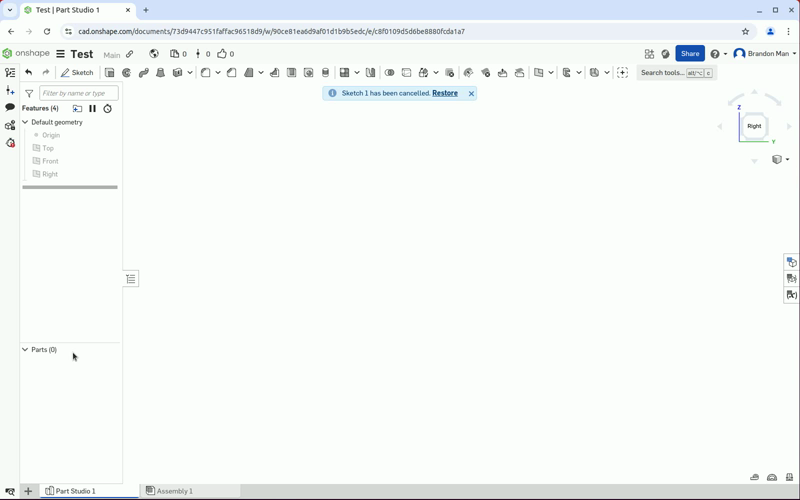
key(shift+y)
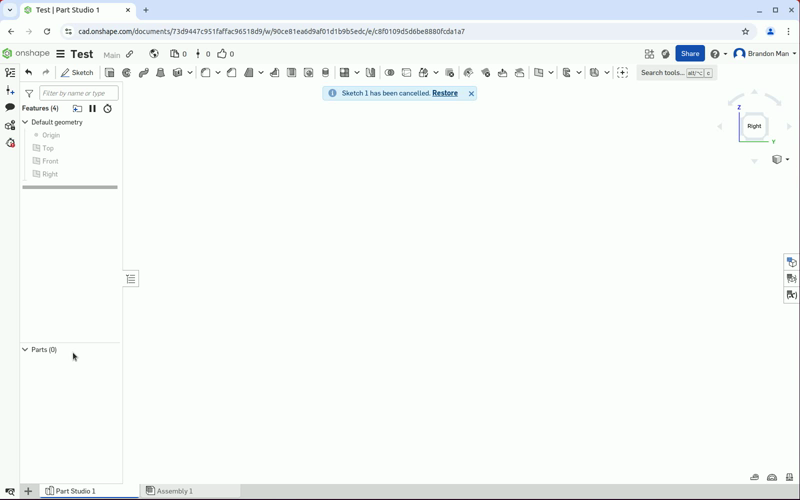
key(shift+s)
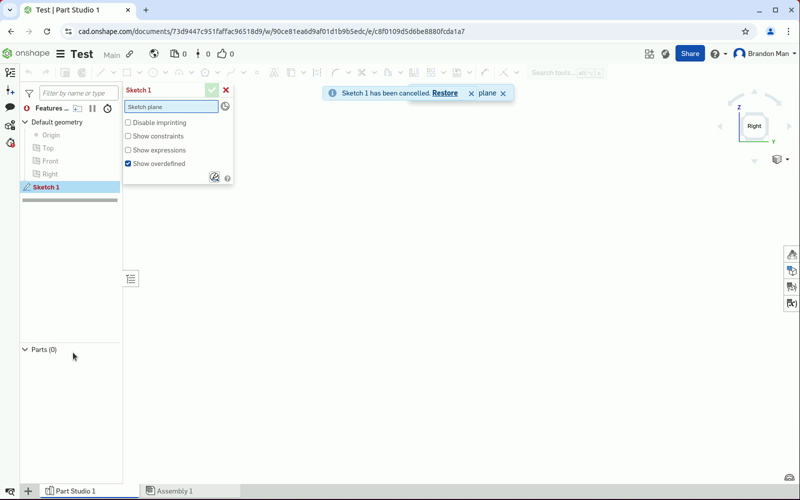
mouse_move(73, 176)
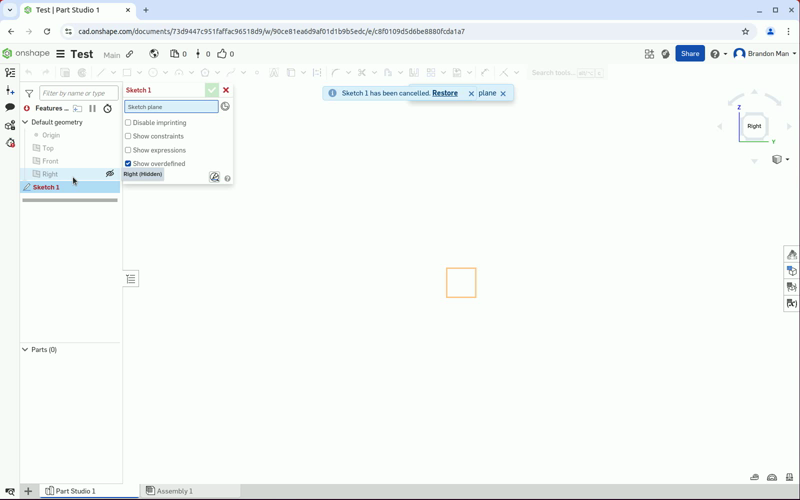
click(73, 176)
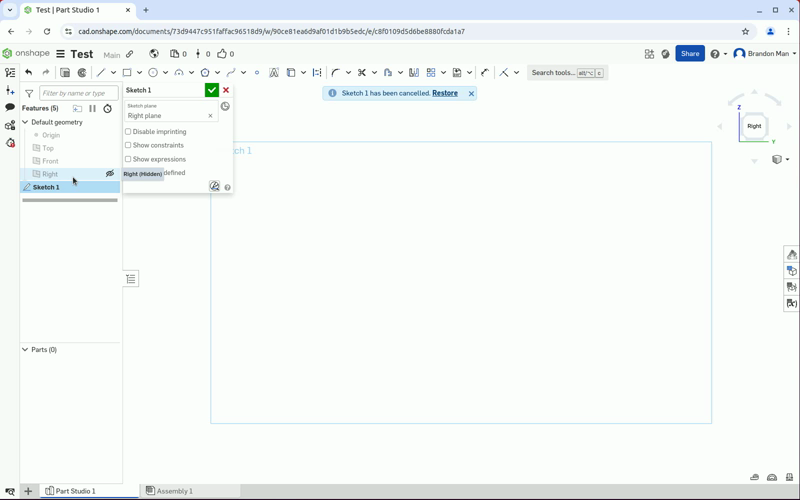
mouse_move(73, 352)
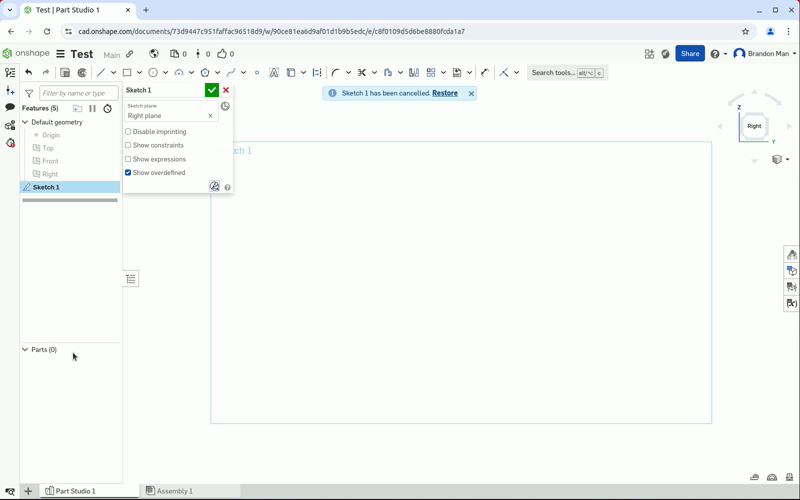
key(y)
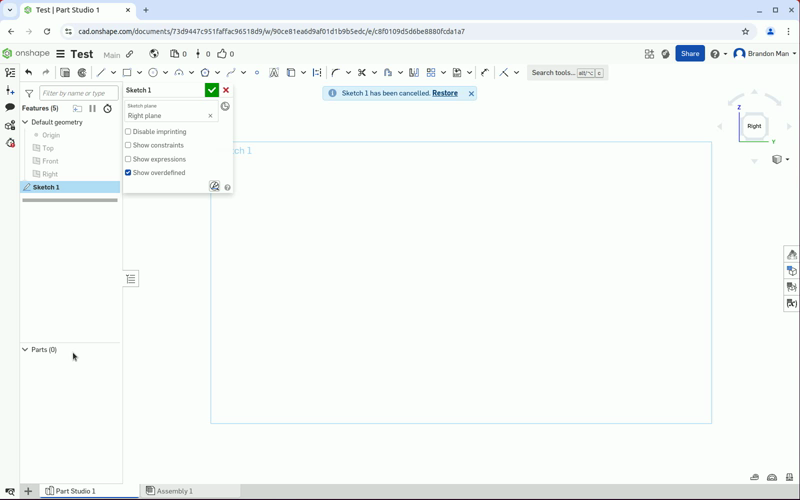
key(c)
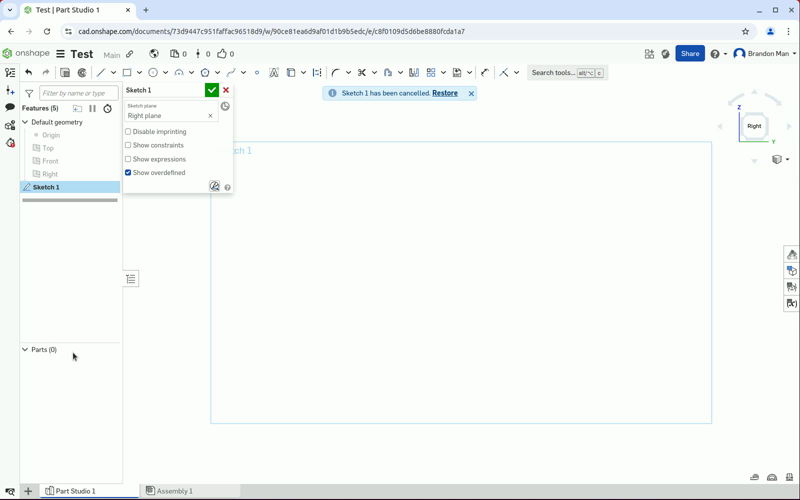
key_down(shift)
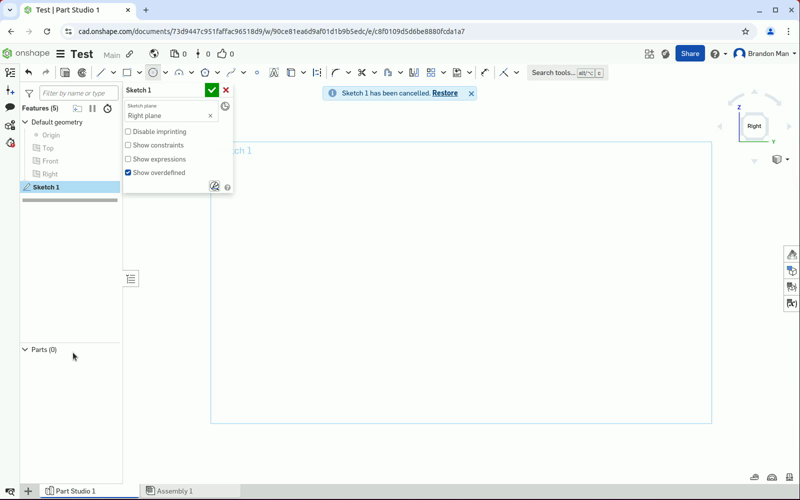
mouse_move(461, 282)
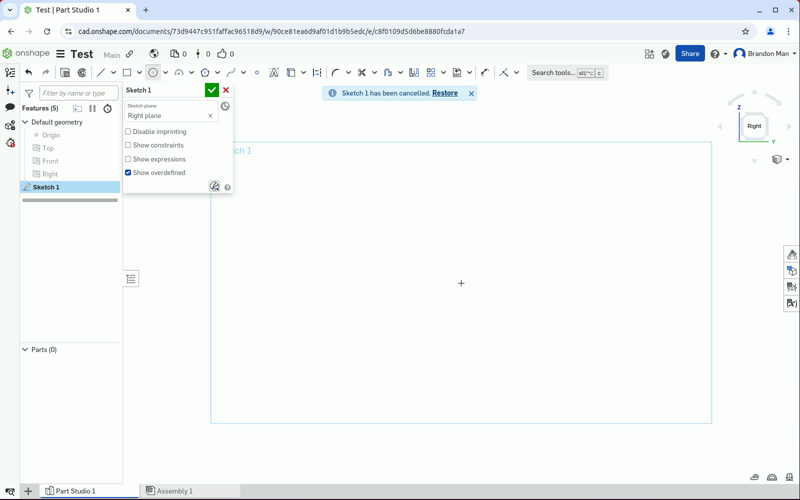
click(461, 282)
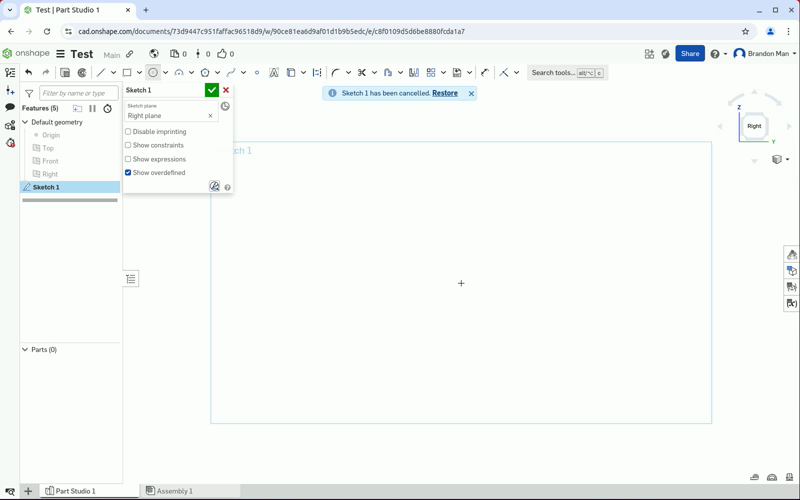
key_up(shift)
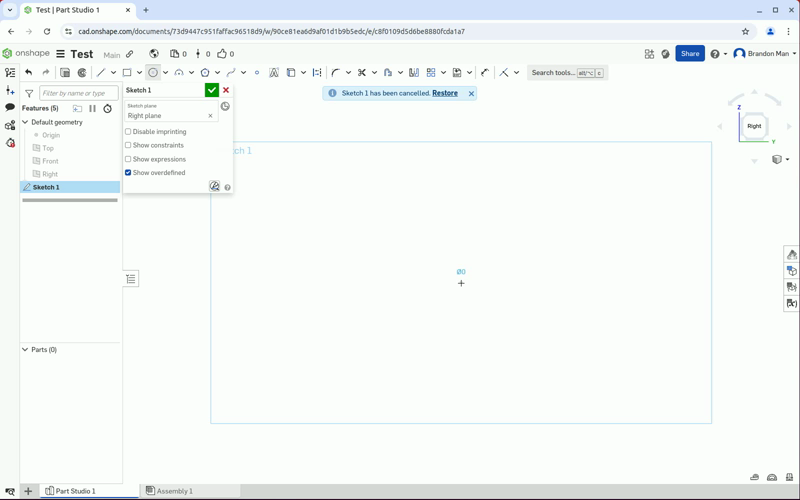
mouse_move(499, 282)
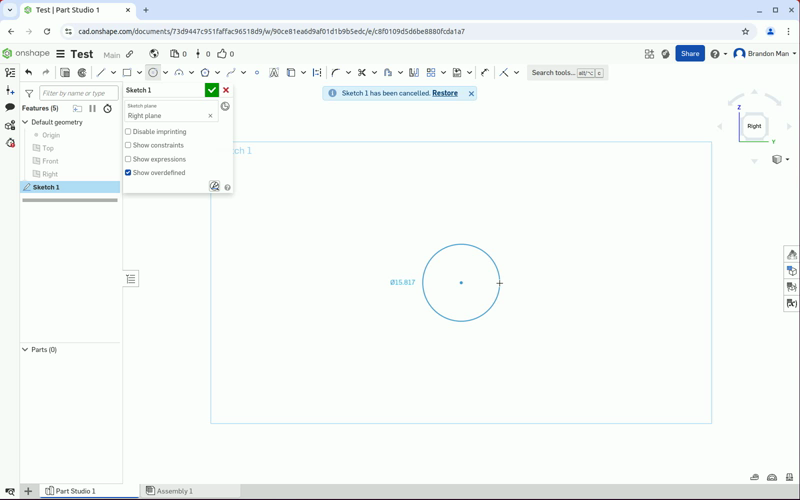
click(499, 282)
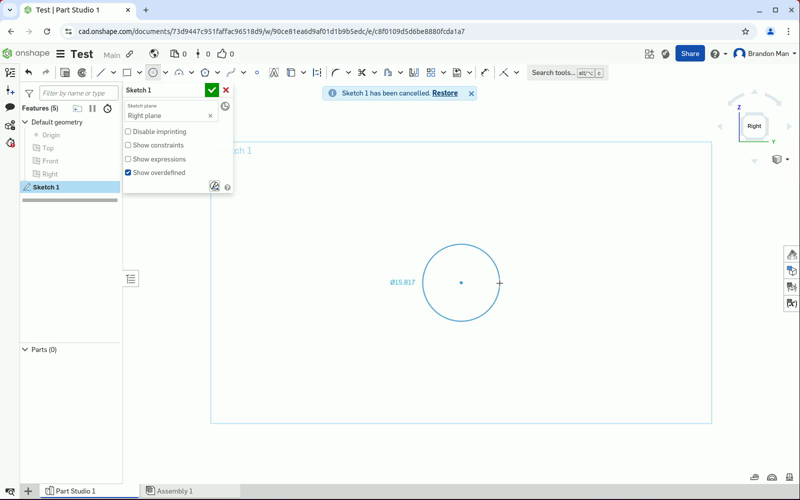
key(esc)
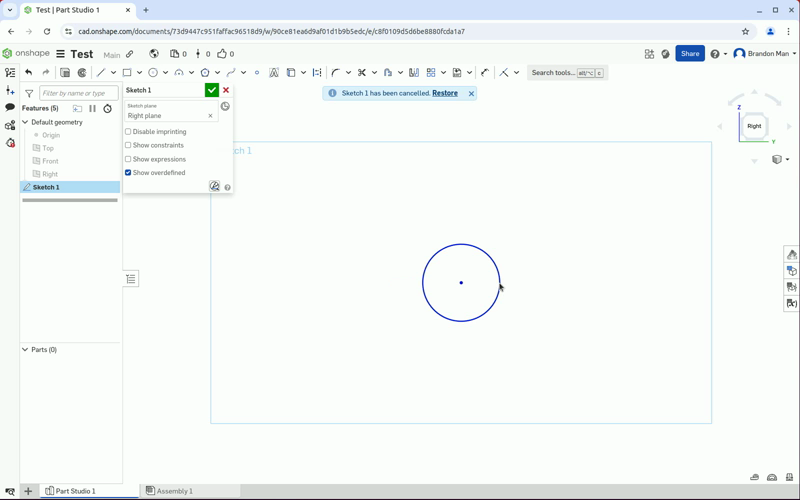
key(c)
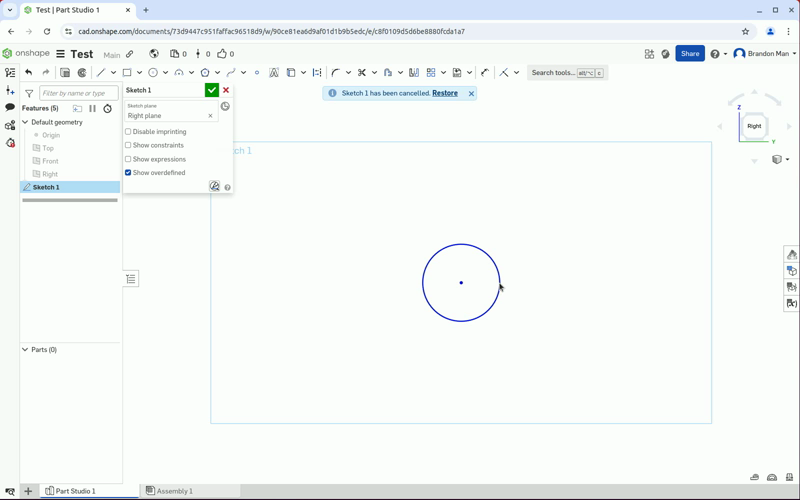
key_down(shift)
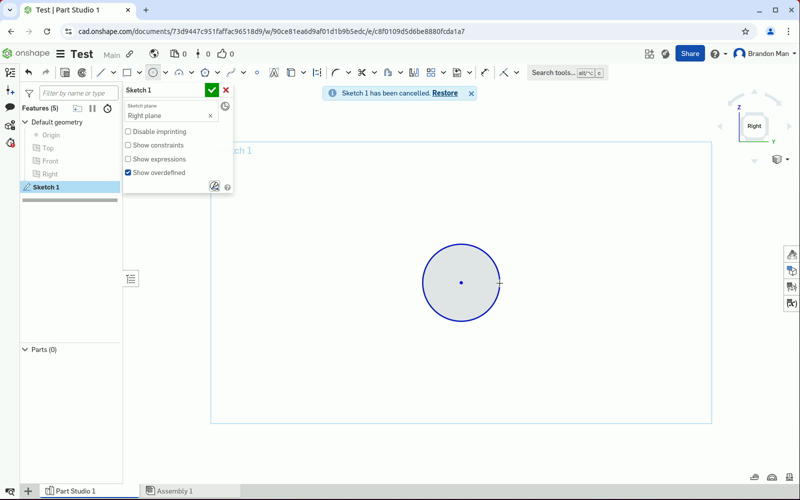
mouse_move(461, 282)
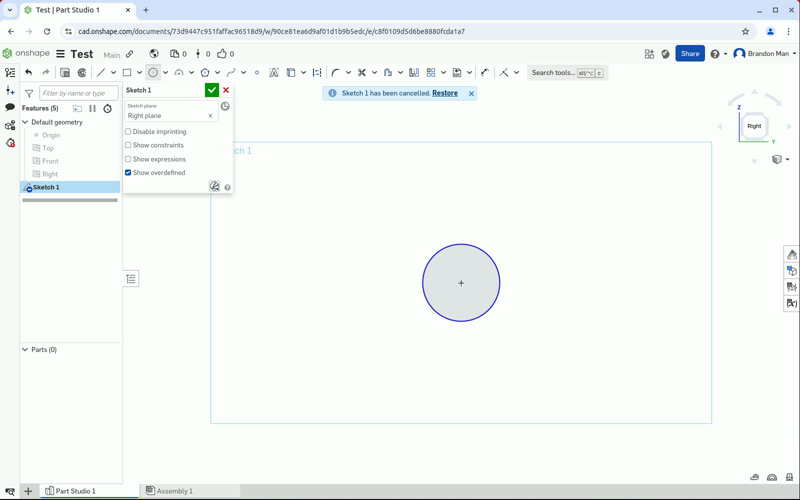
click(461, 282)
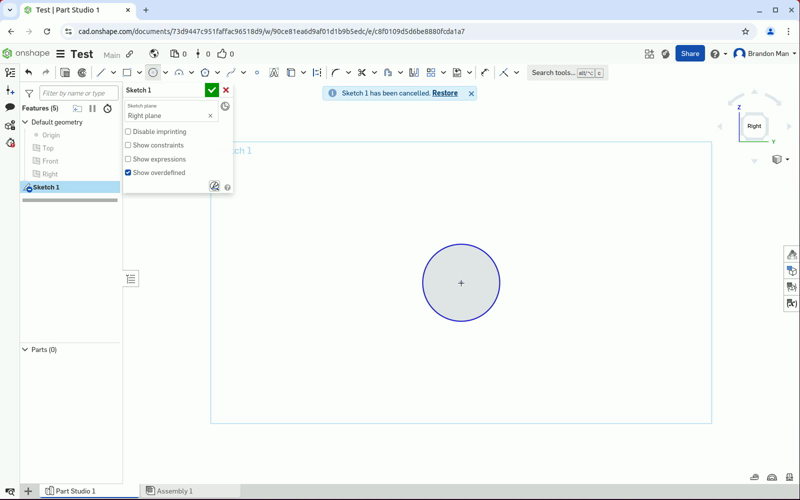
key_up(shift)
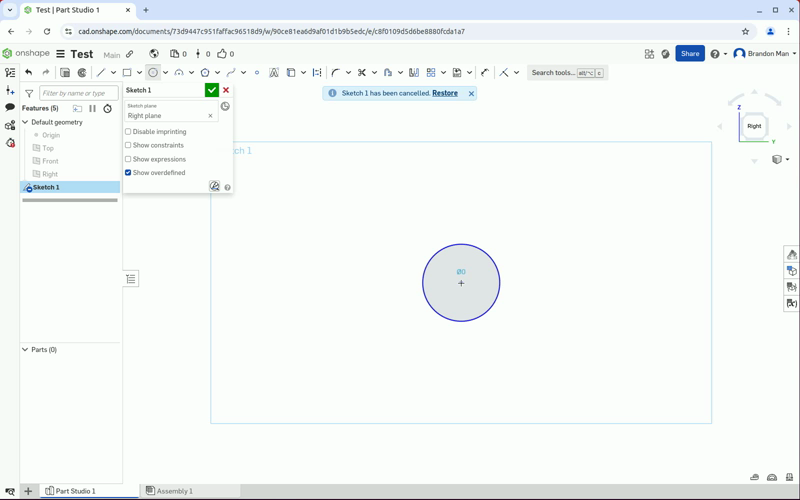
mouse_move(480, 282)
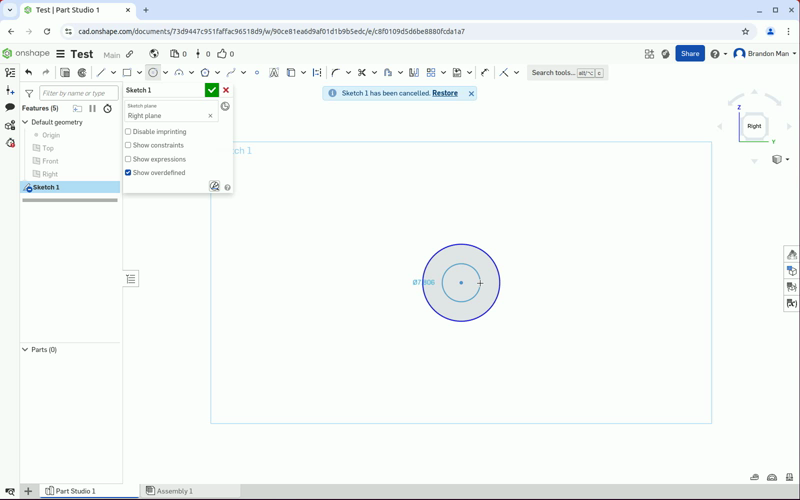
click(480, 282)
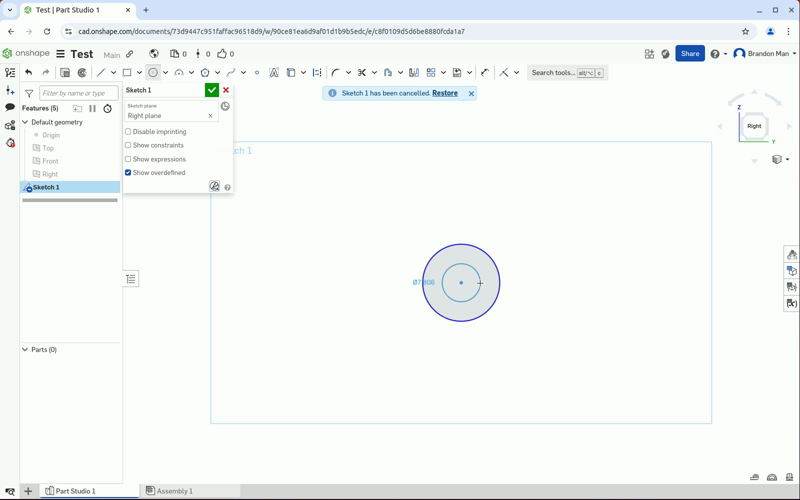
key(esc)
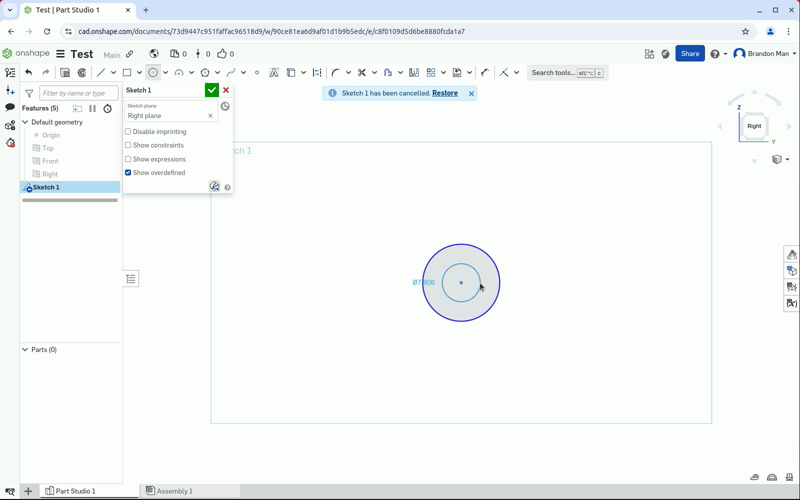
mouse_move(436, 279)
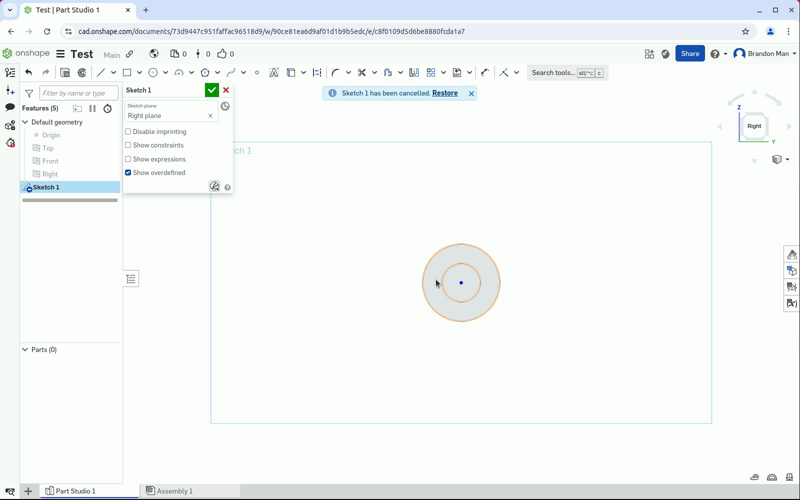
click(436, 279)
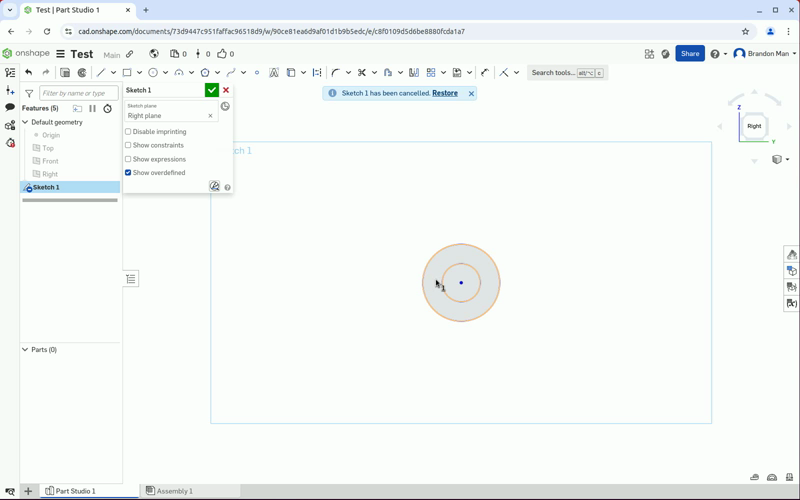
mouse_move(73, 352)
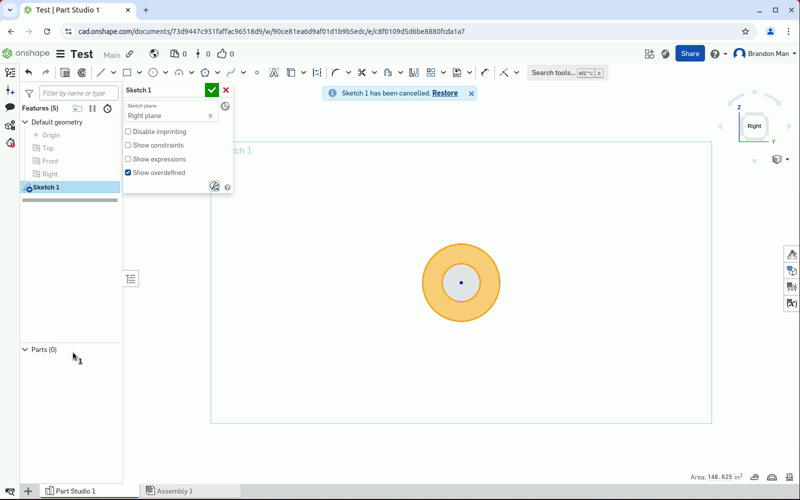
key(shift+y)
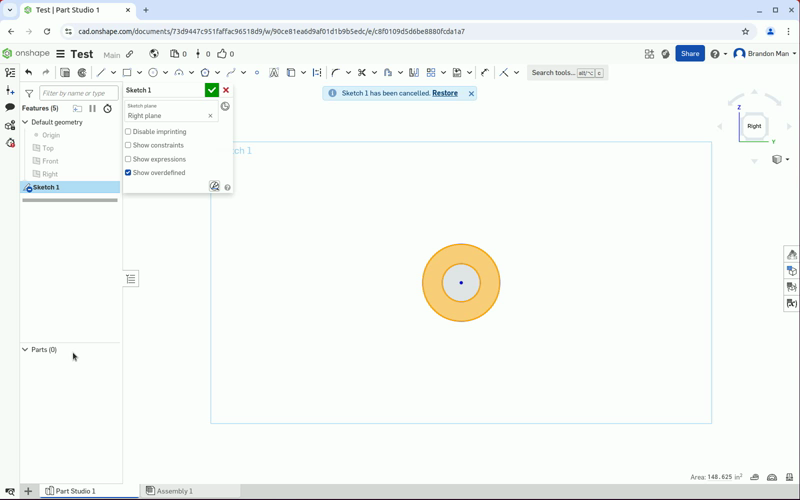
key(shift+e)
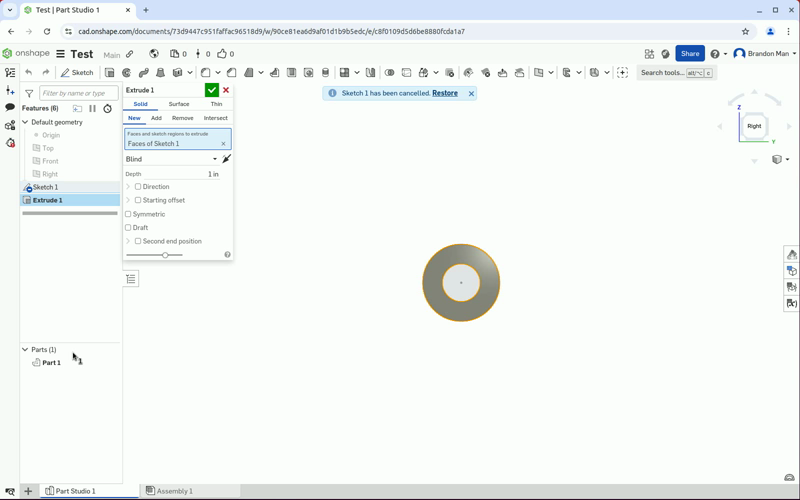
mouse_move(143, 106)
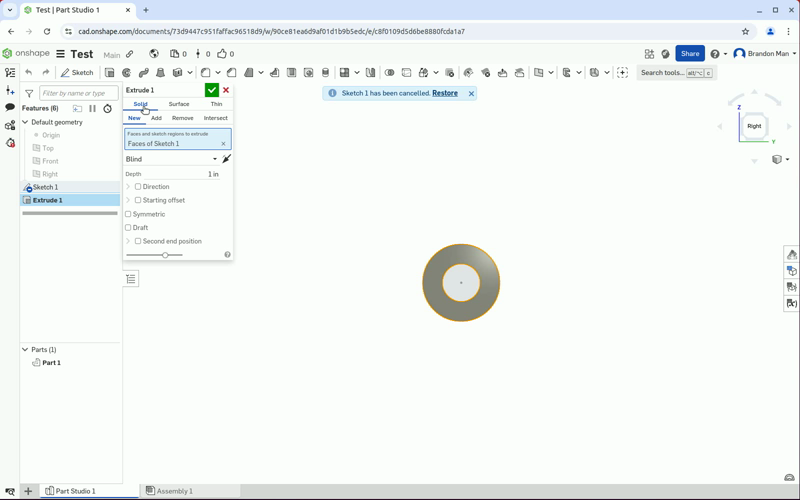
click(143, 106)
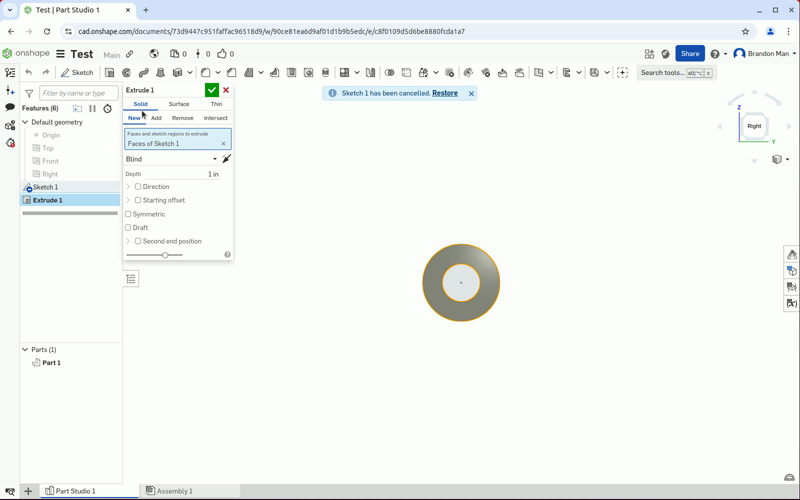
mouse_move(137, 120)
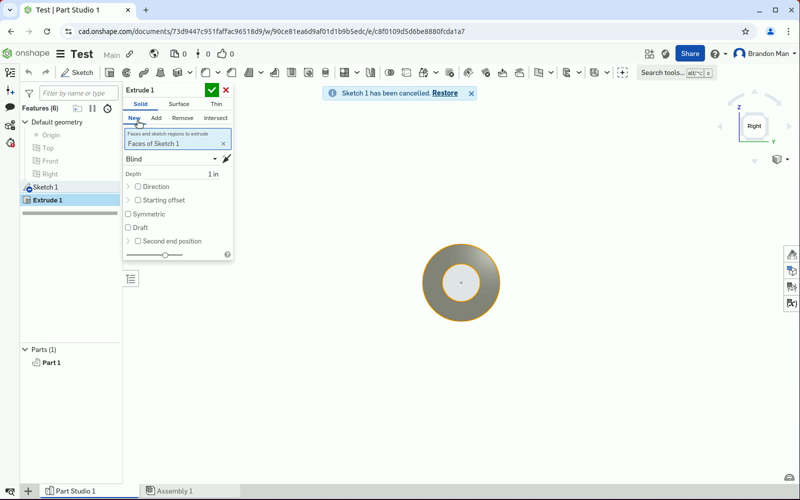
click(137, 120)
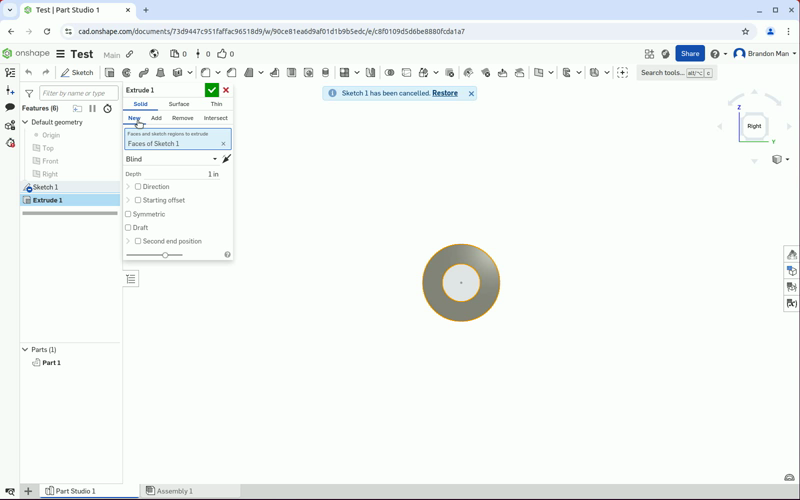
key(tab, 4)
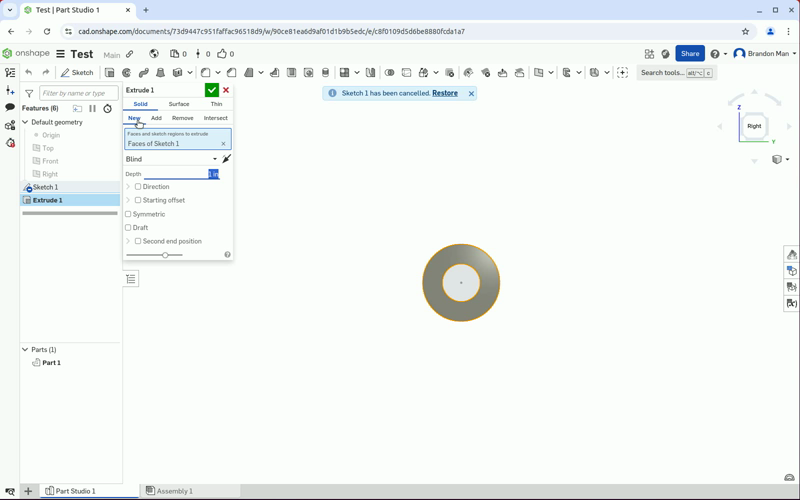
text(23.108)
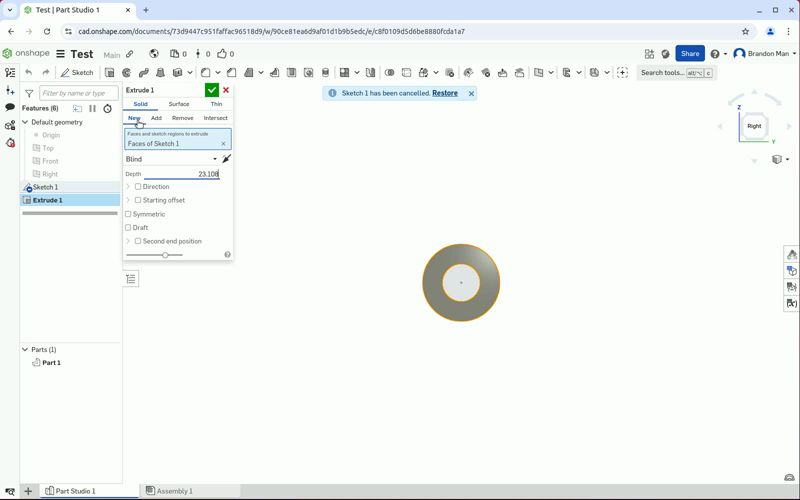
key(enter)
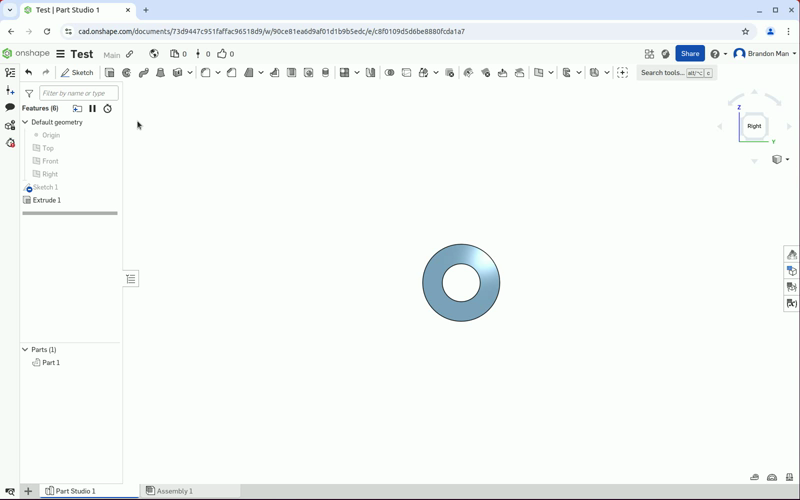
key(shift+h)
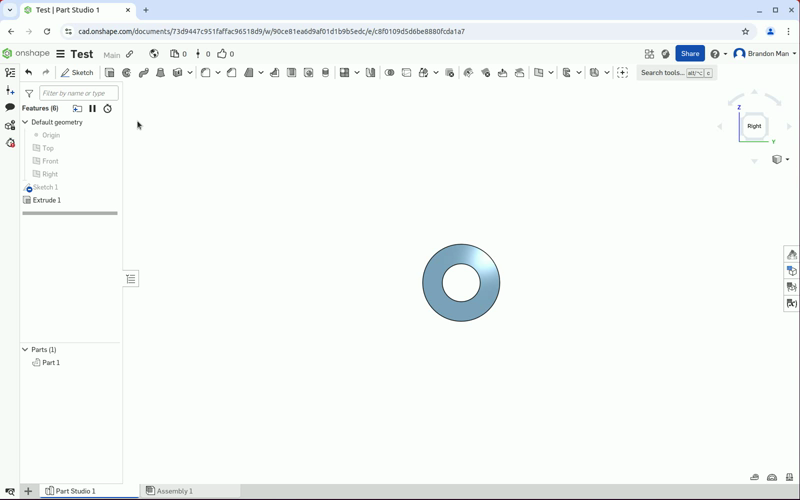
key(shift+h)
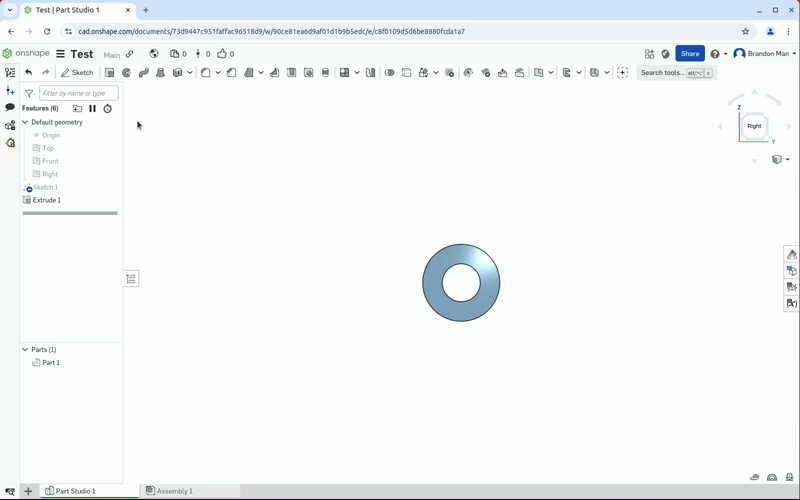
mouse_move(73, 189)
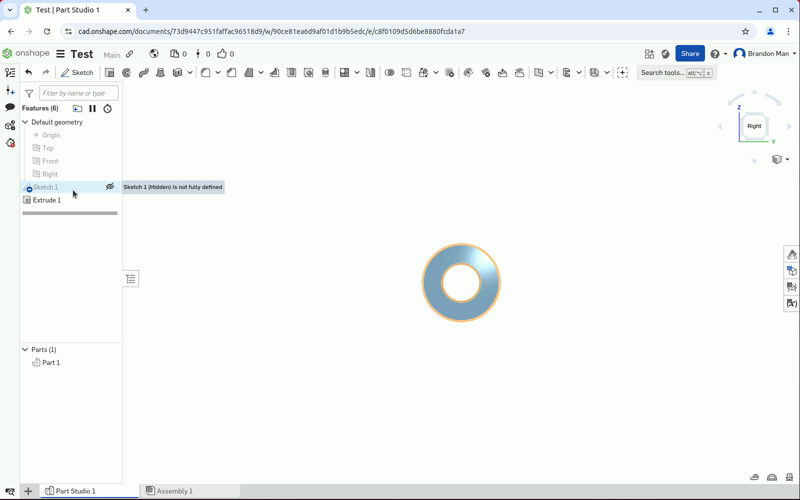
click(73, 189)
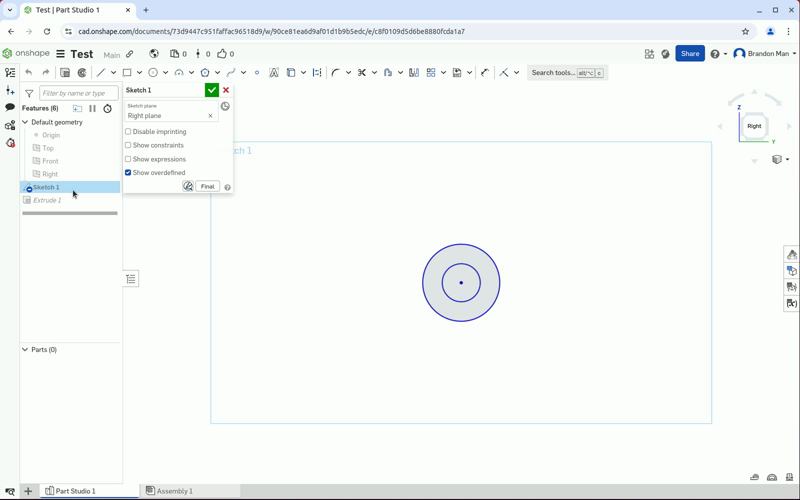
mouse_move(229, 92)
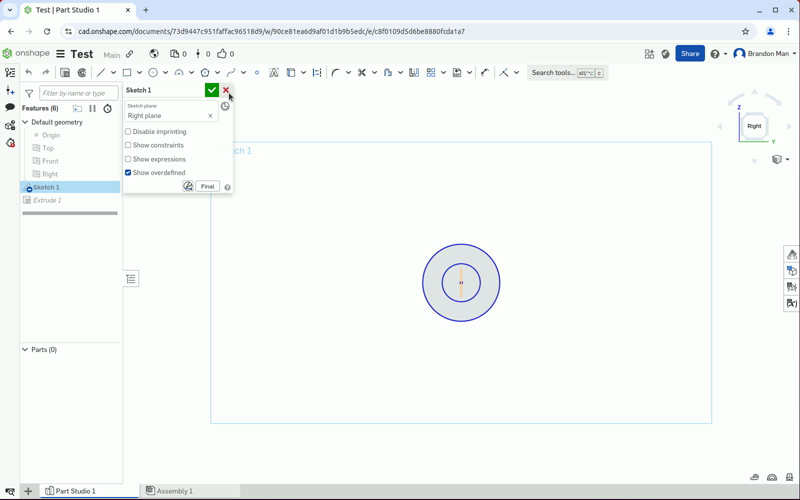
click(229, 92)
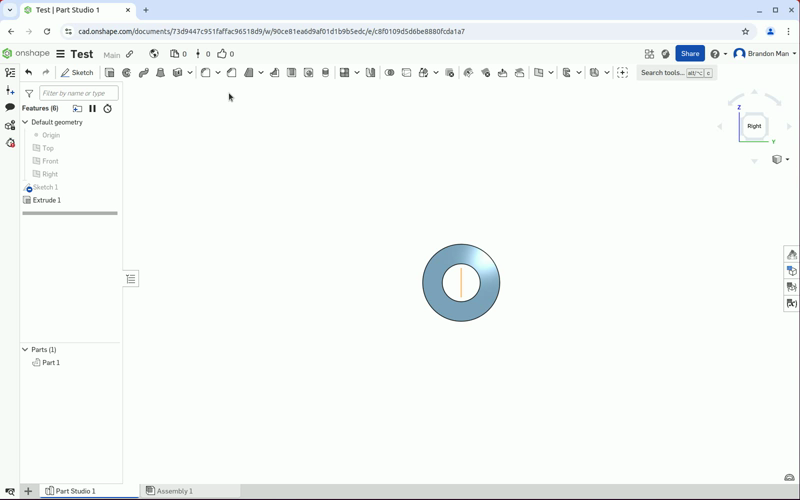
mouse_move(73, 352)
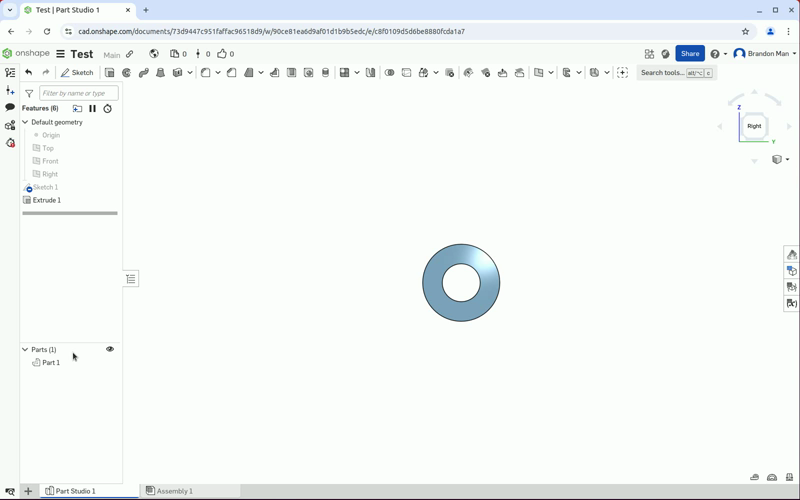
key(y)
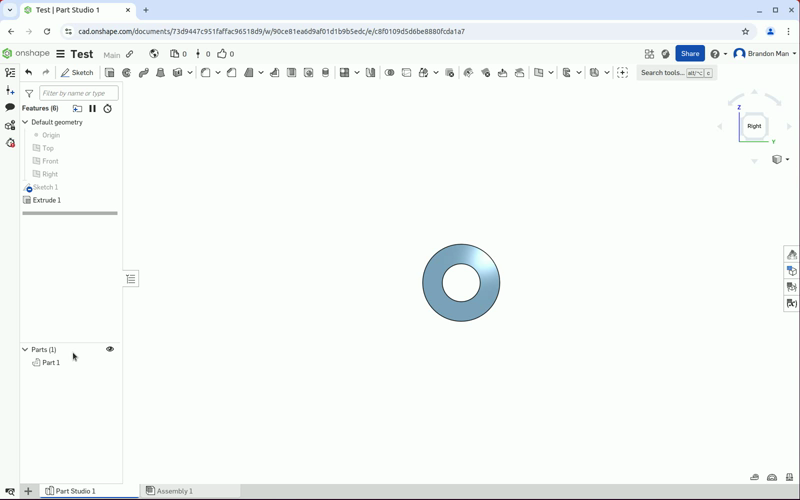
key(shift+p)
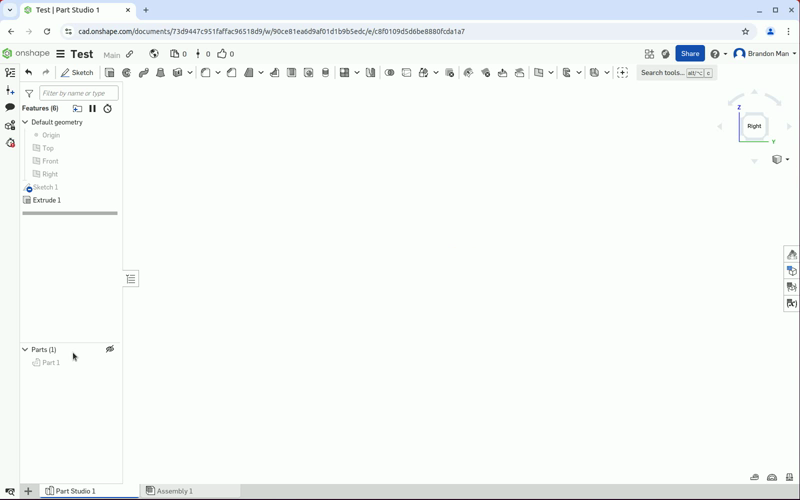
key(space)
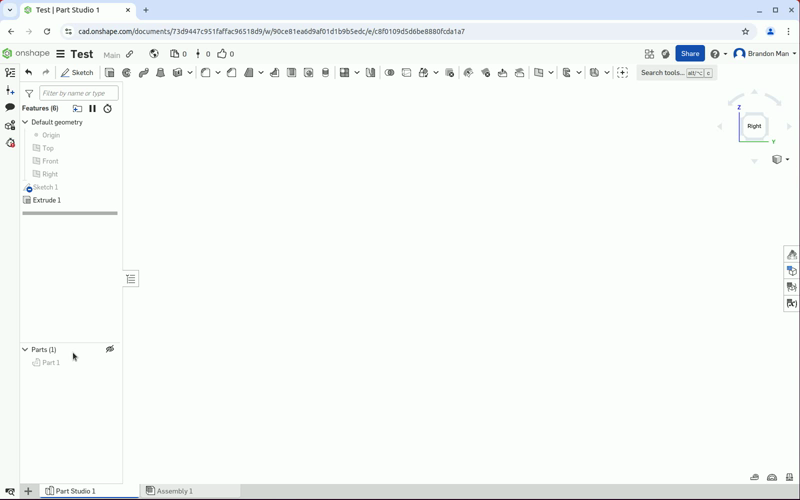
key_down(shift)
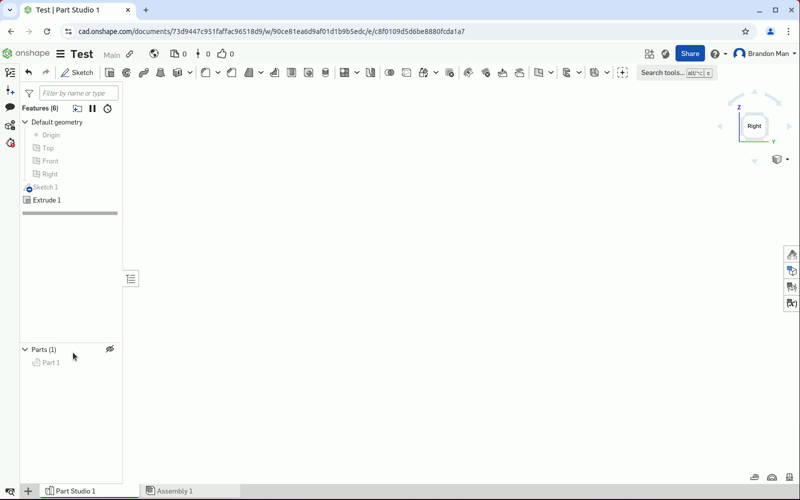
key(right)
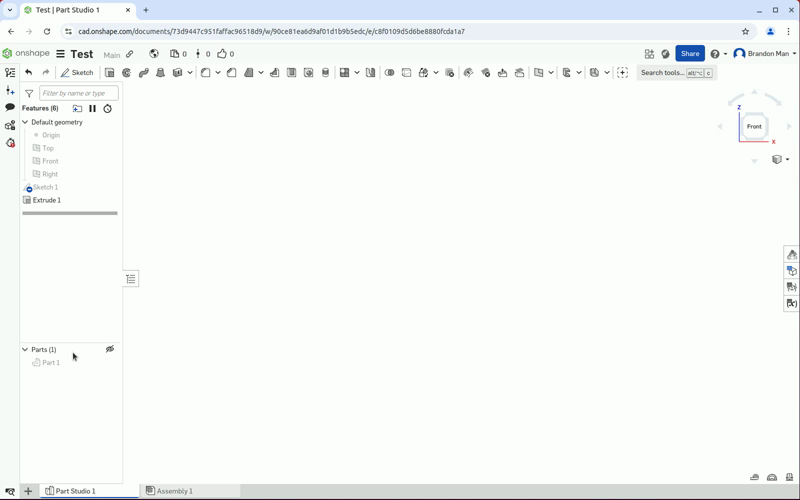
key_up(shift)
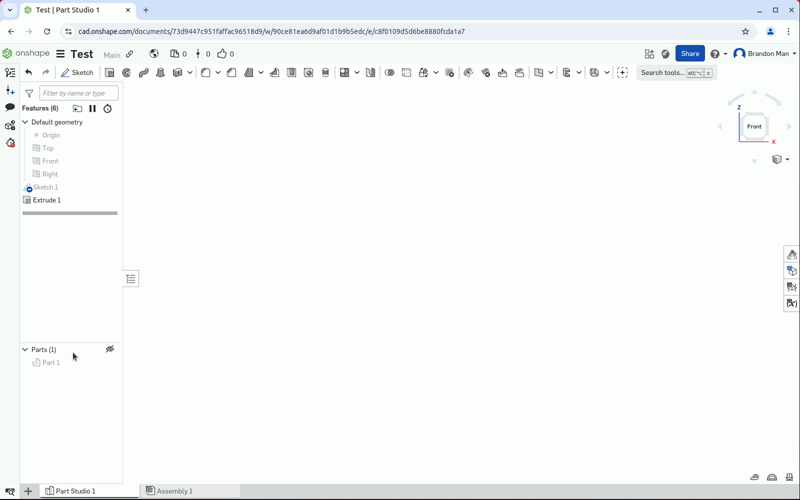
mouse_move(73, 352)
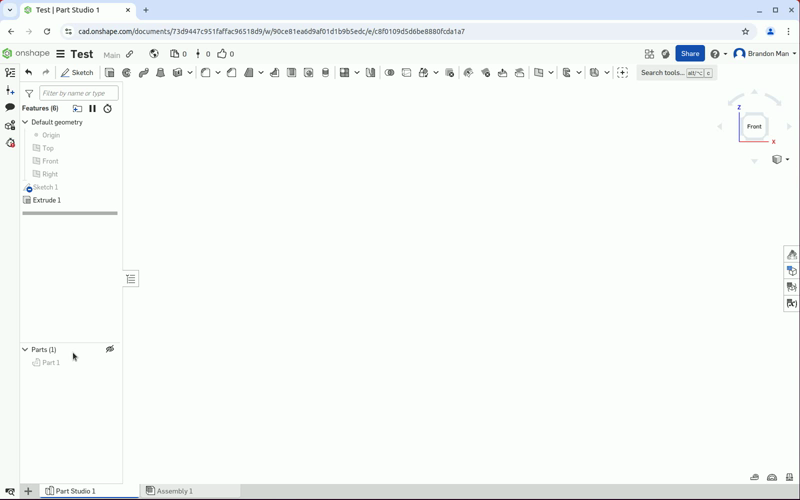
key(shift+y)
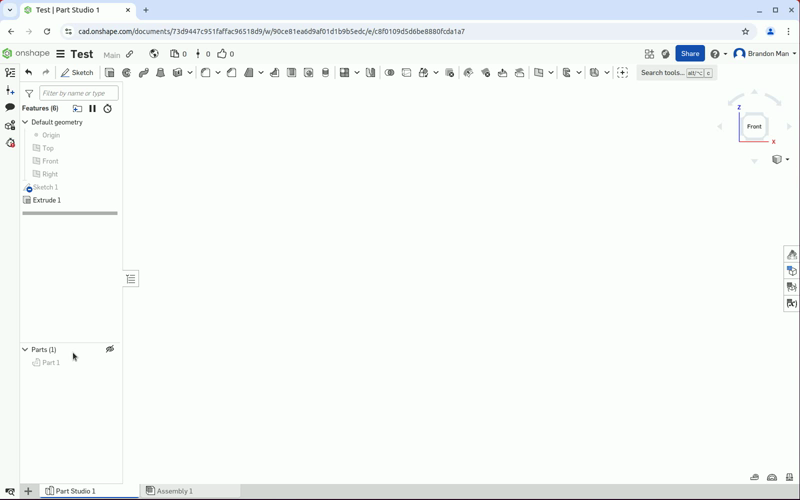
key(shift+s)
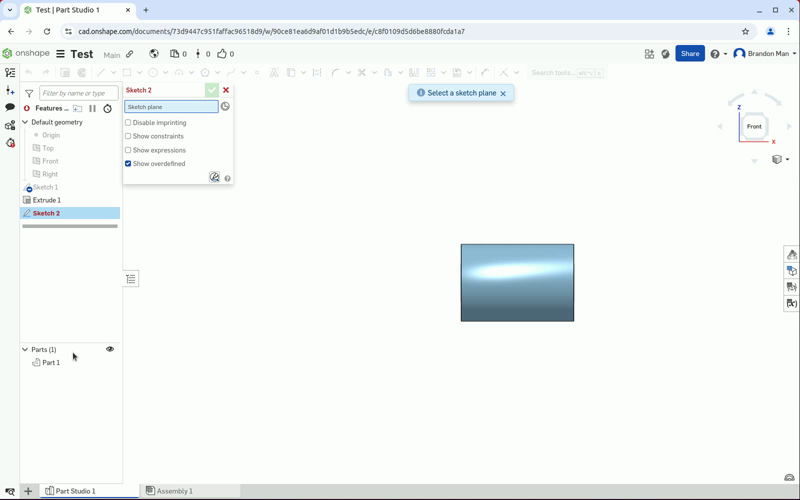
mouse_move(73, 163)
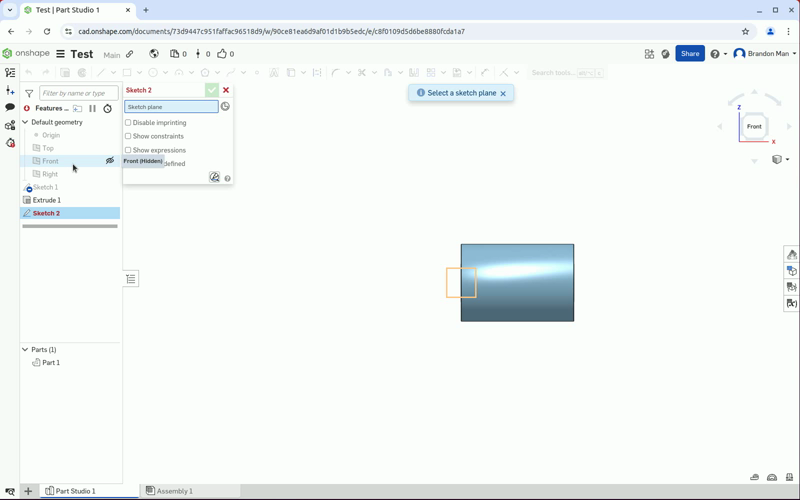
click(73, 163)
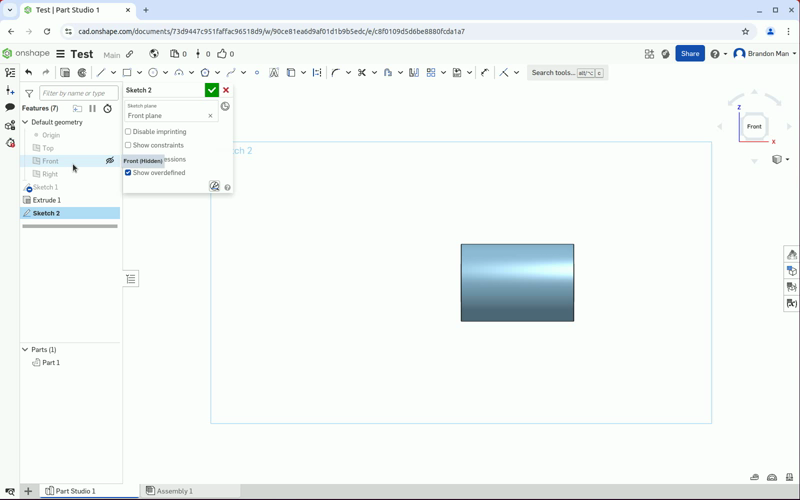
mouse_move(73, 352)
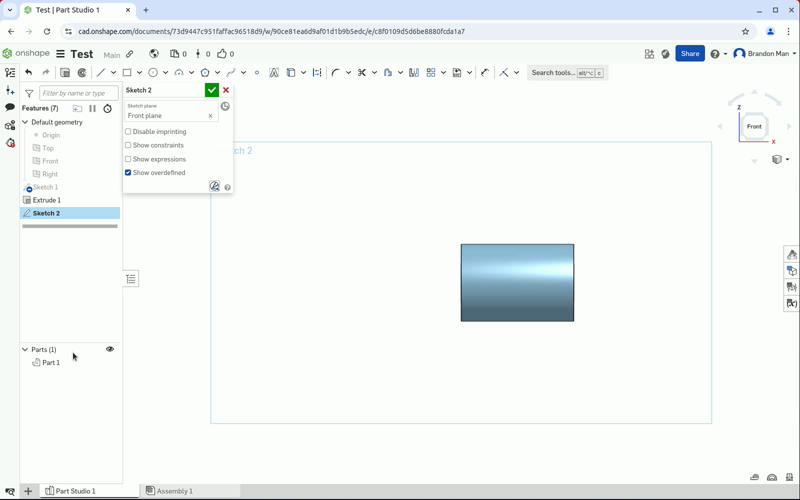
key(y)
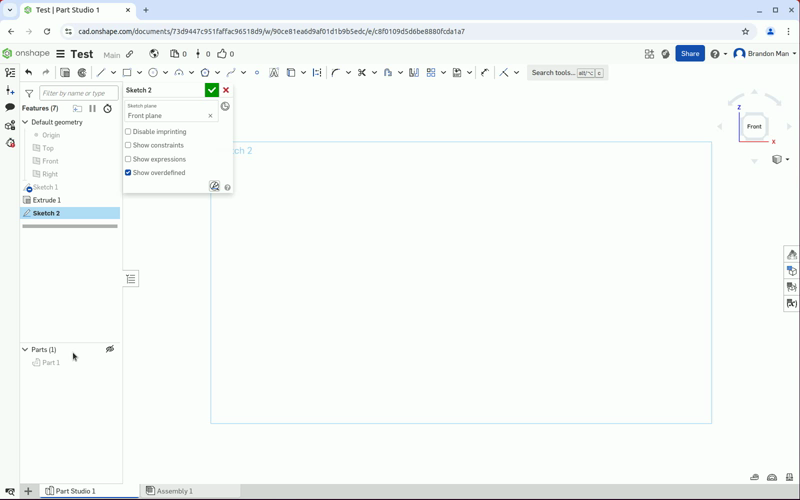
key(l)
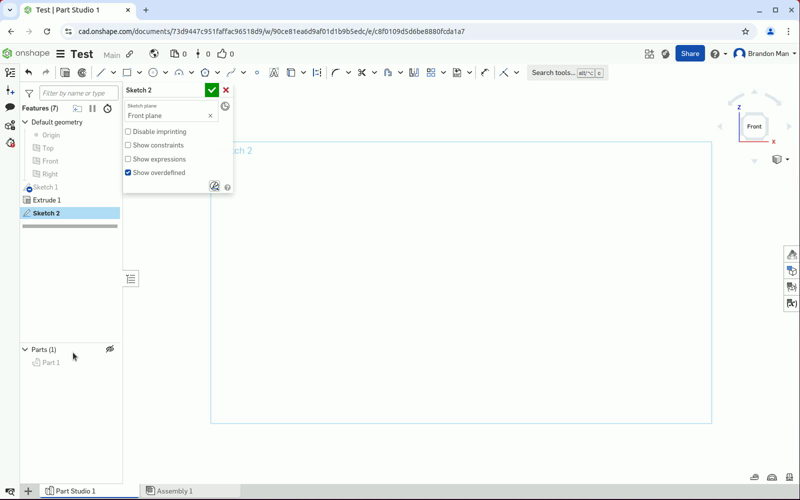
key_down(shift)
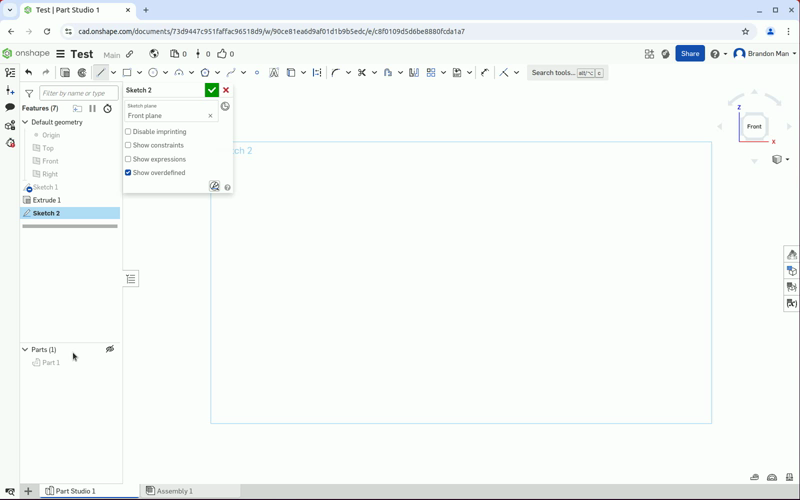
mouse_move(460, 226)
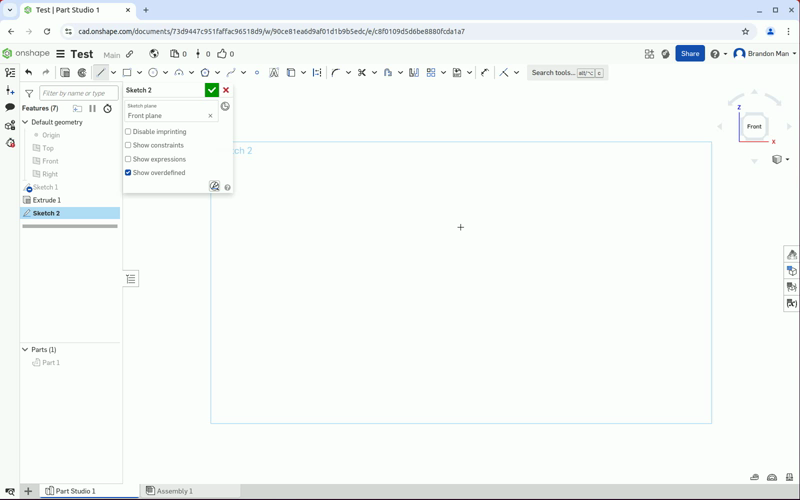
click(460, 226)
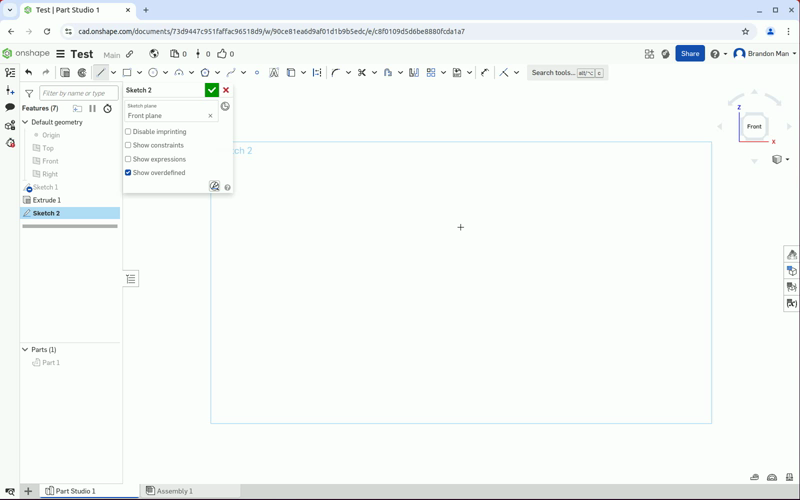
key_up(shift)
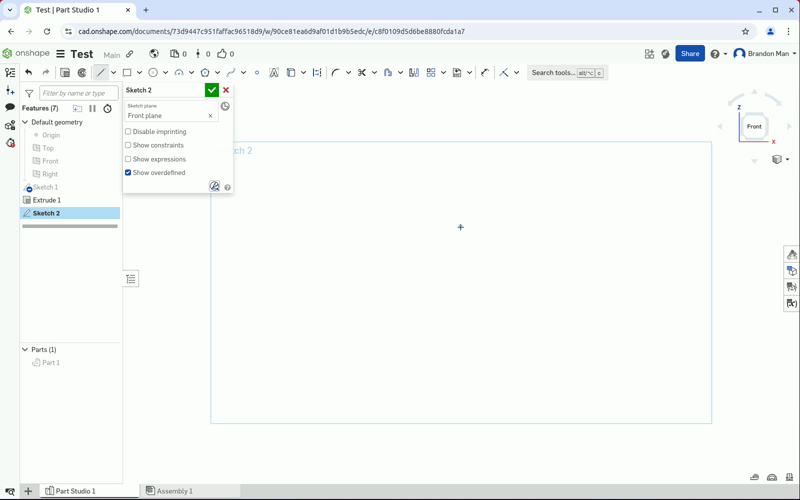
key_down(shift)
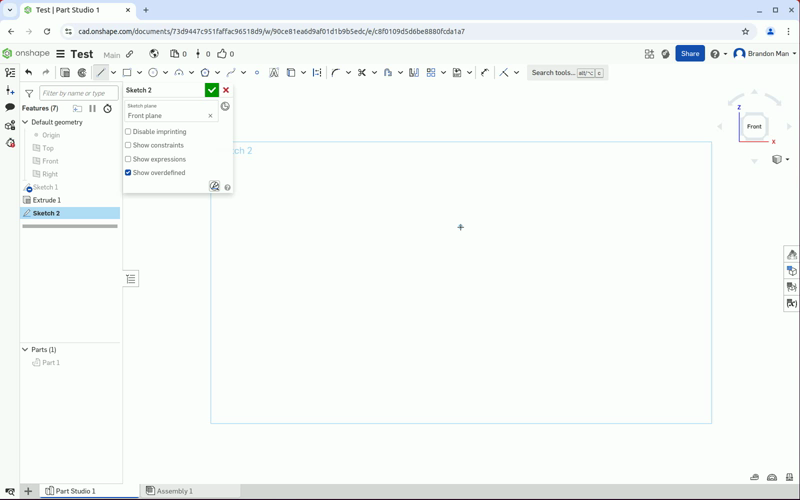
mouse_move(490, 226)
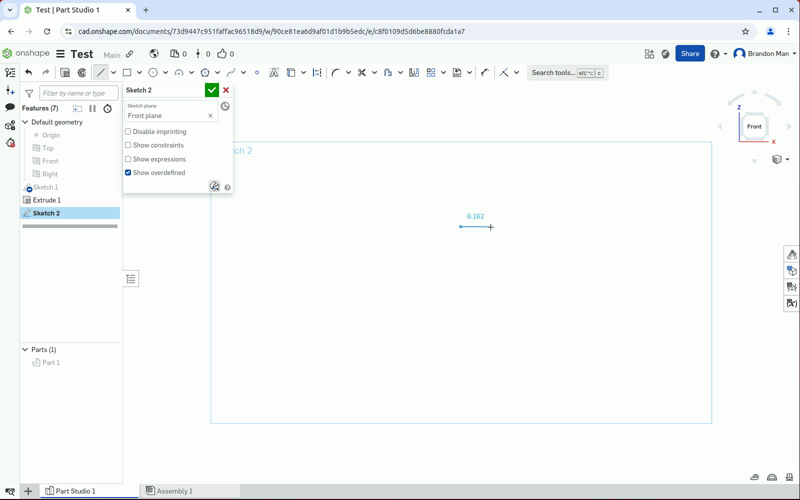
mouse_move(476, 226)
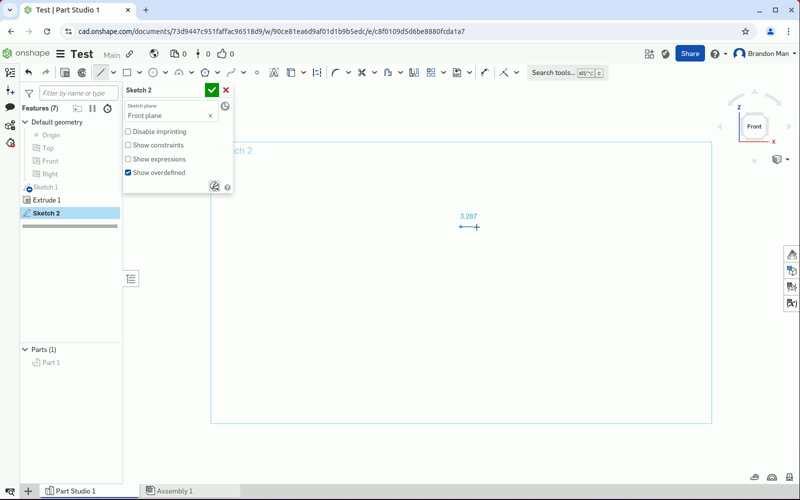
click(476, 226)
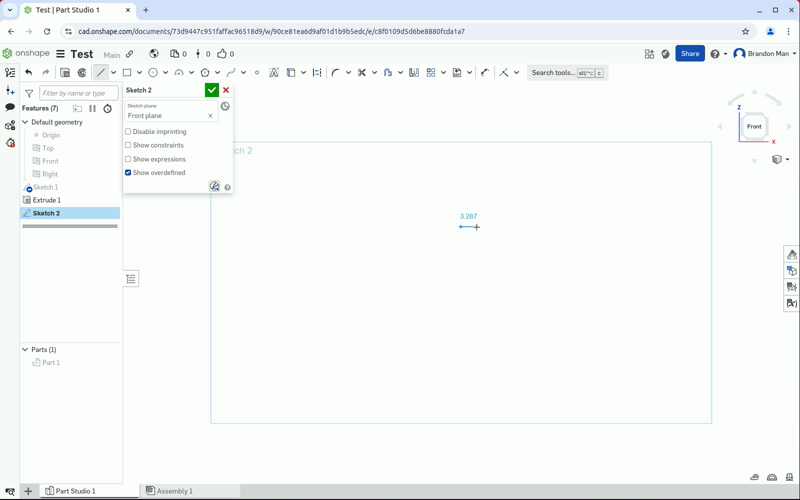
key_up(shift)
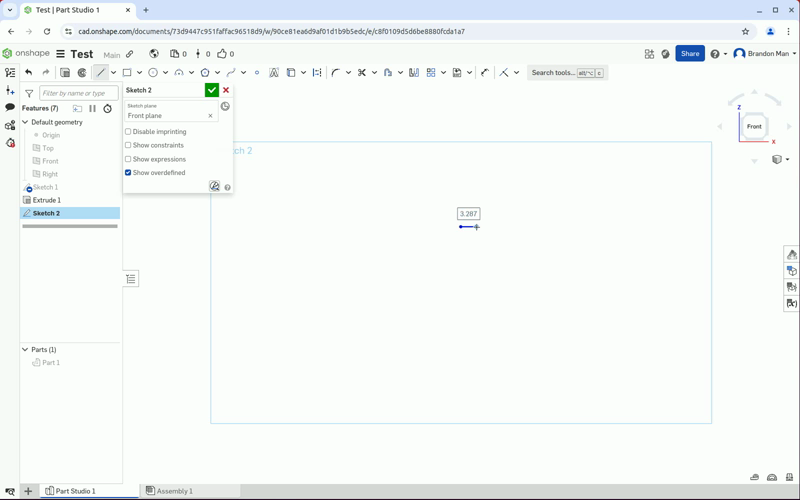
key_down(shift)
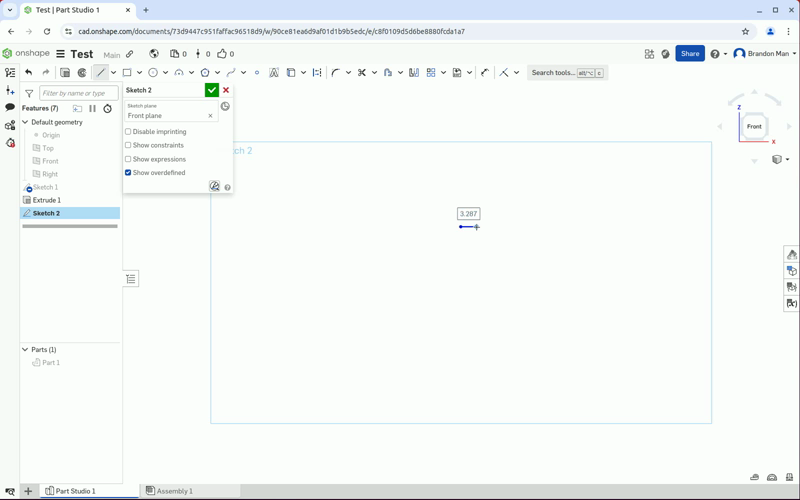
mouse_move(506, 226)
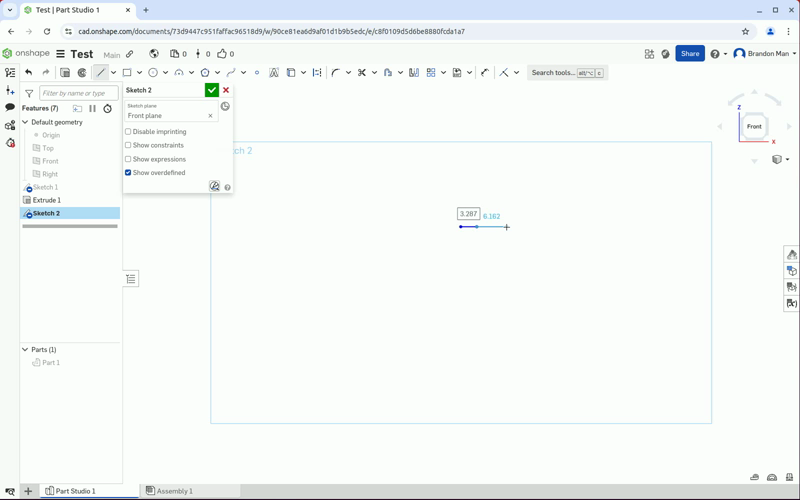
mouse_move(460, 207)
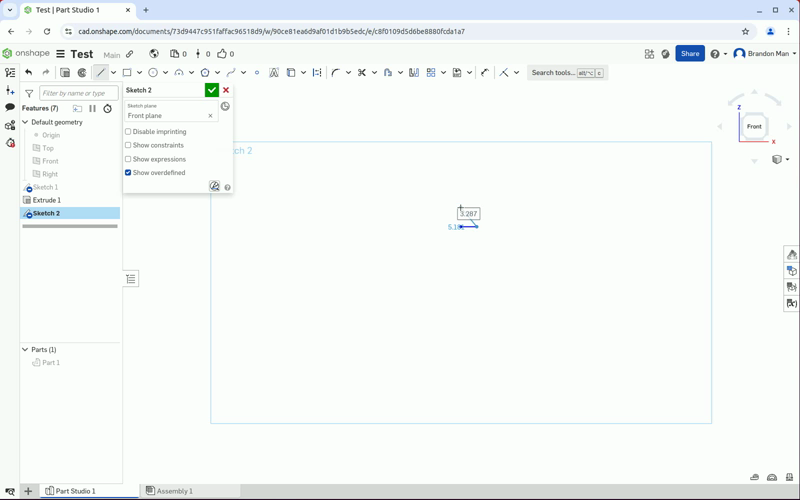
click(460, 207)
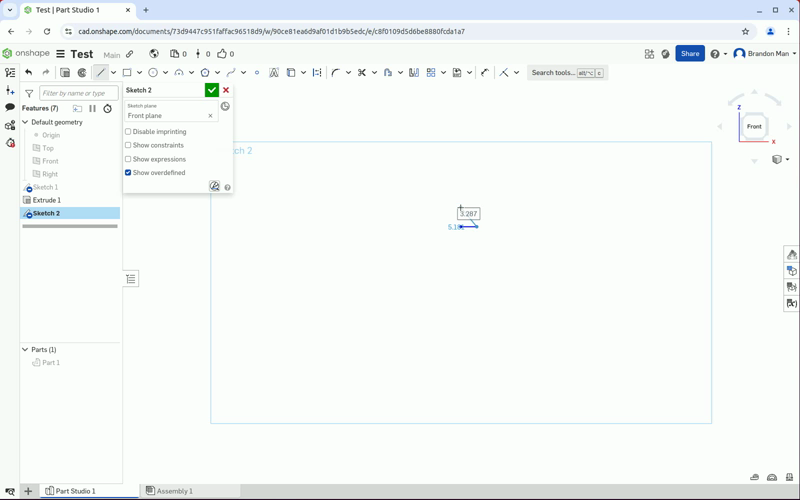
key_up(shift)
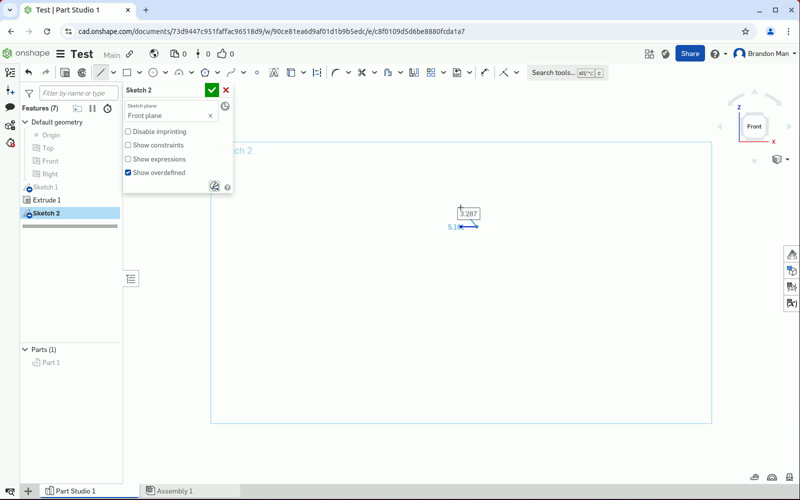
mouse_move(490, 207)
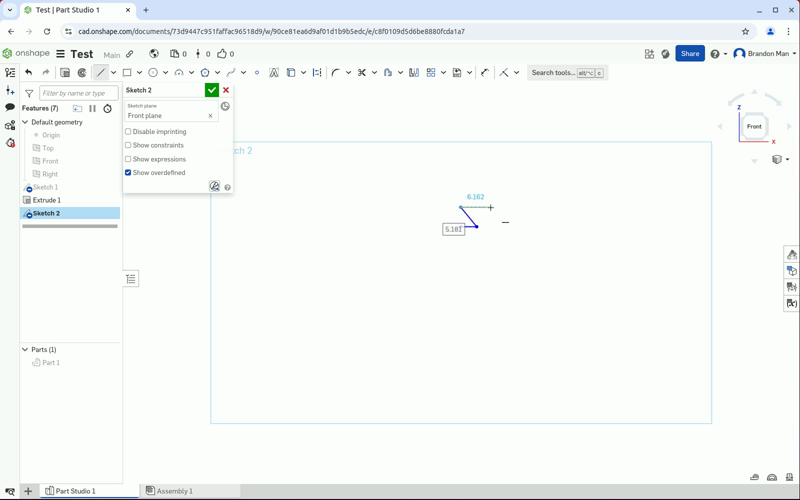
key_down(shift)
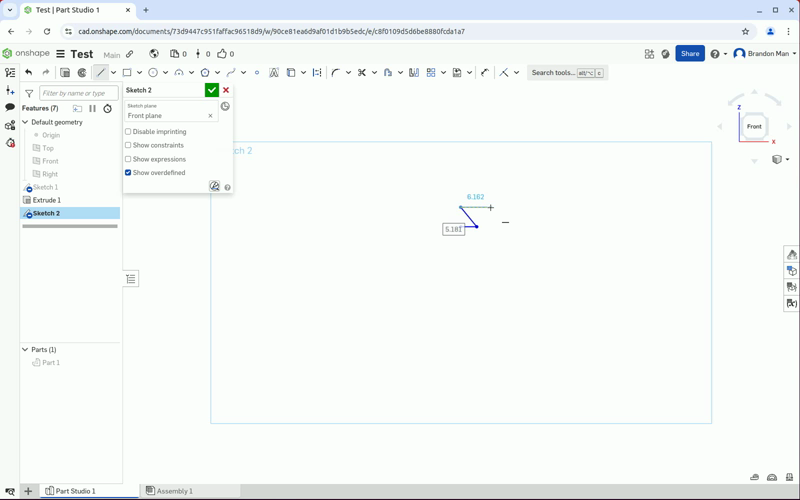
mouse_move(460, 226)
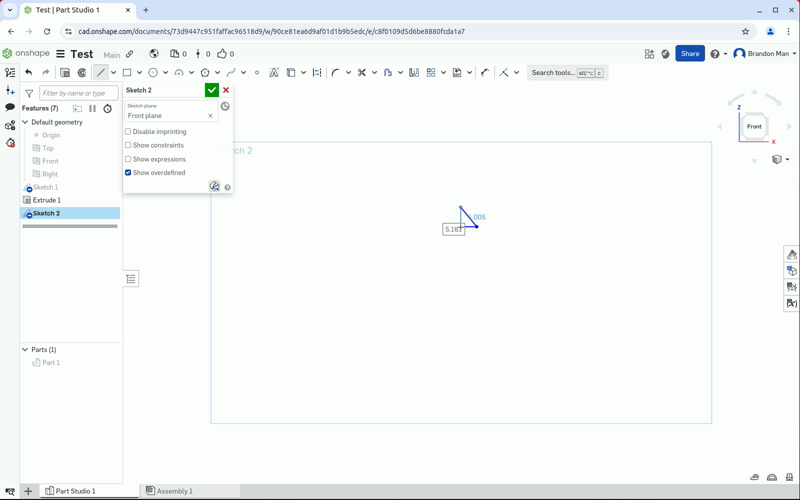
key_up(shift)
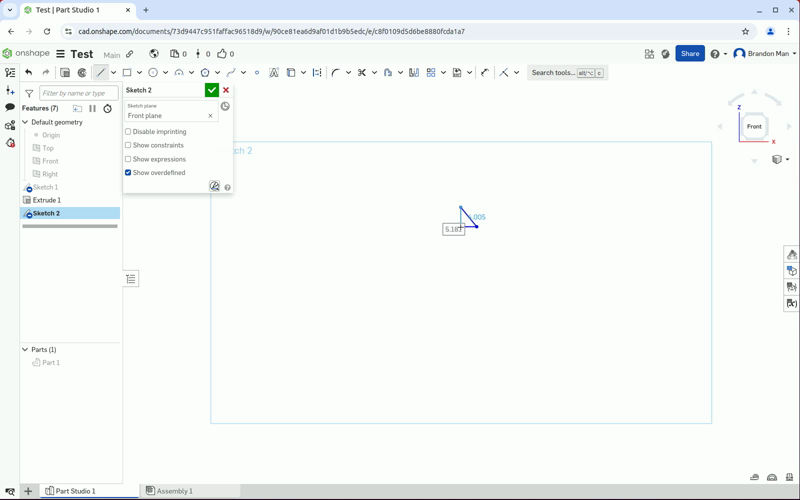
click(460, 226)
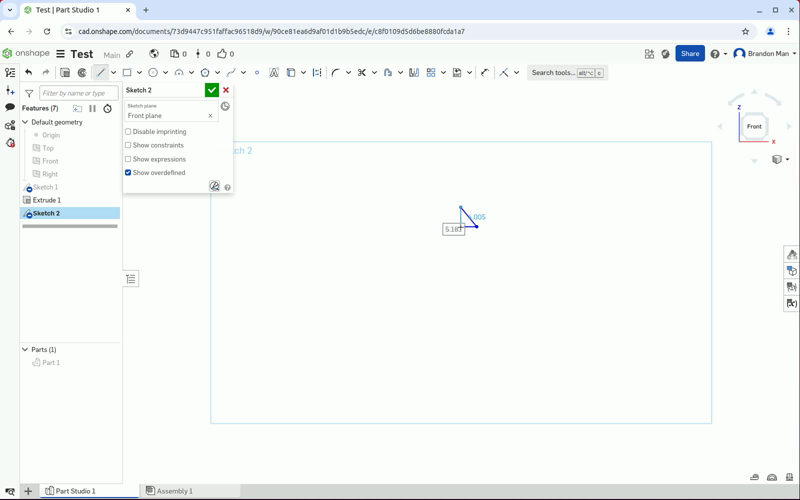
key(esc)
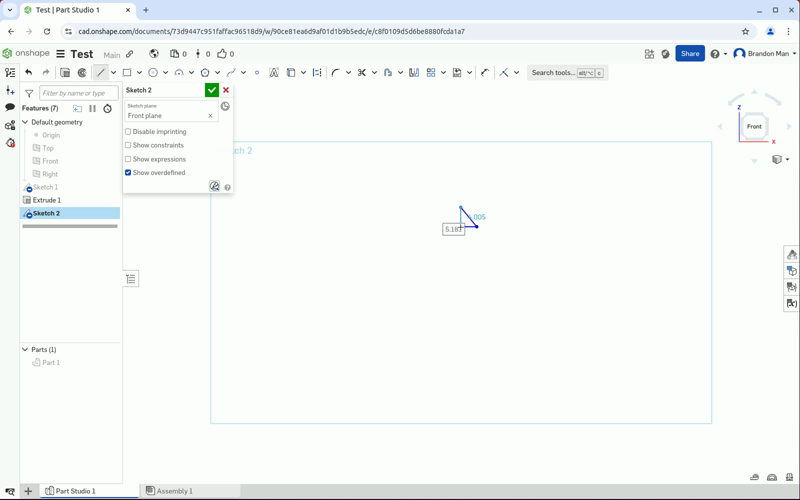
mouse_move(465, 213)
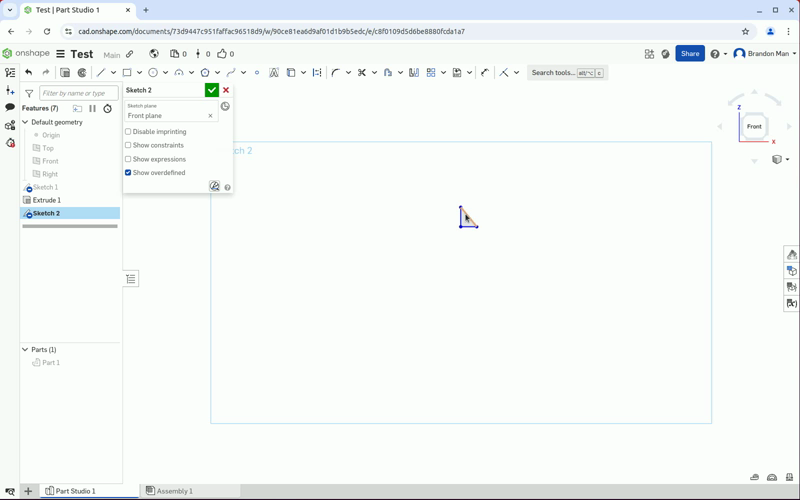
scroll(6)
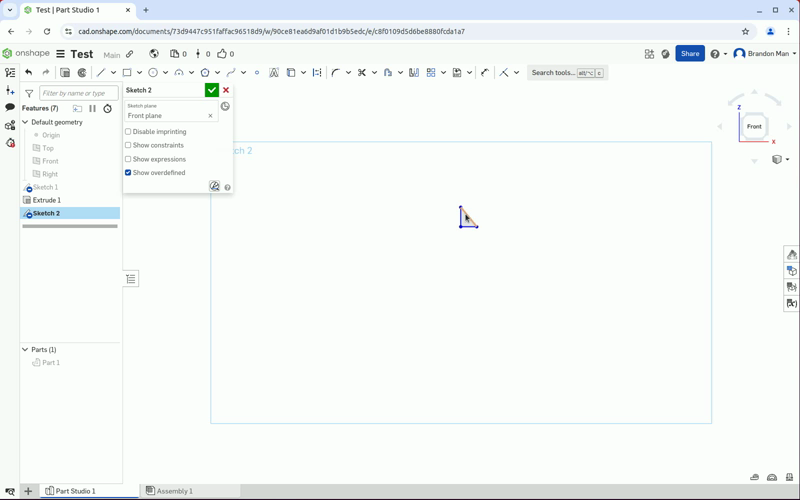
scroll(6)
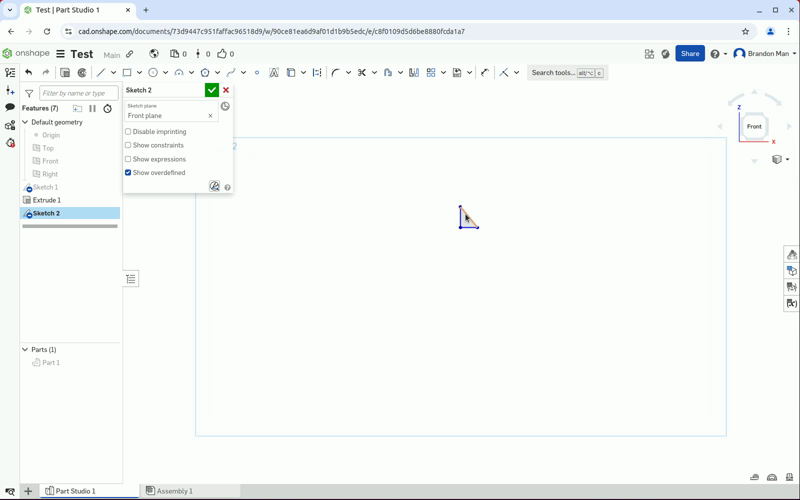
scroll(6)
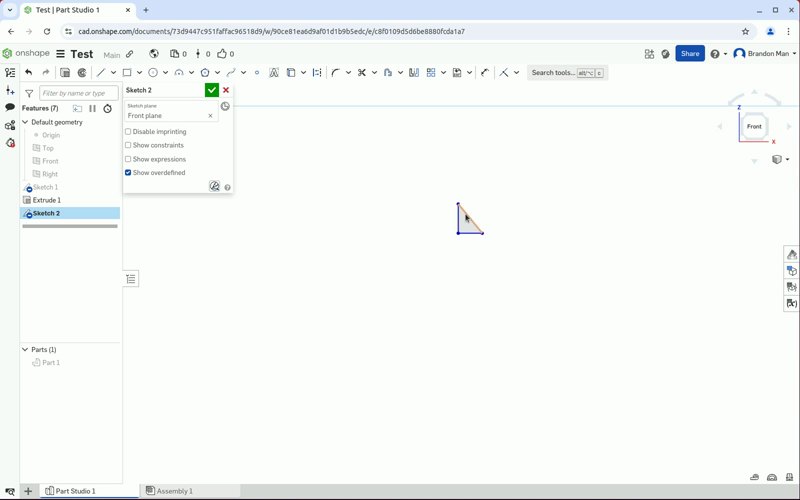
scroll(6)
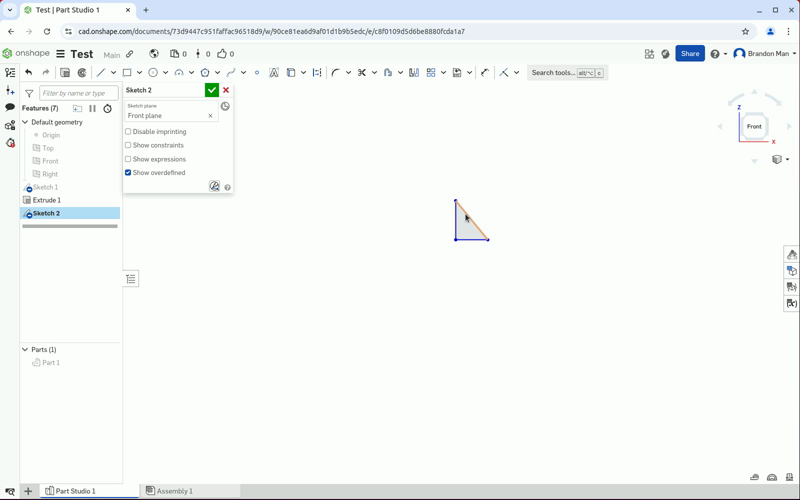
scroll(6)
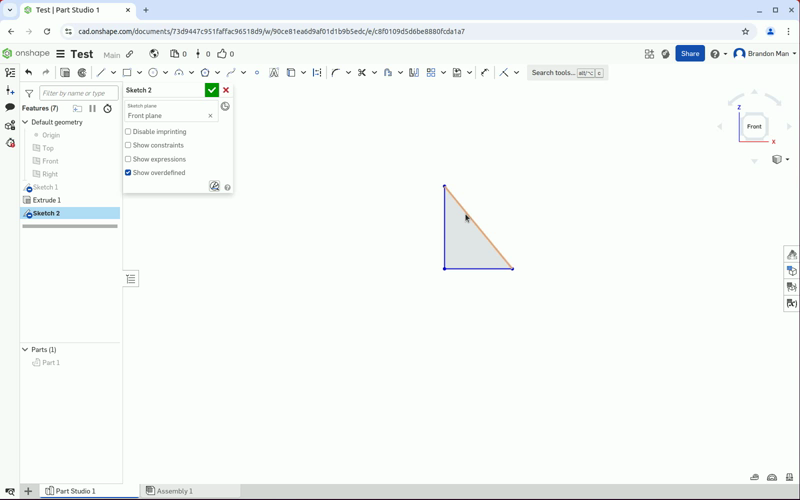
scroll(6)
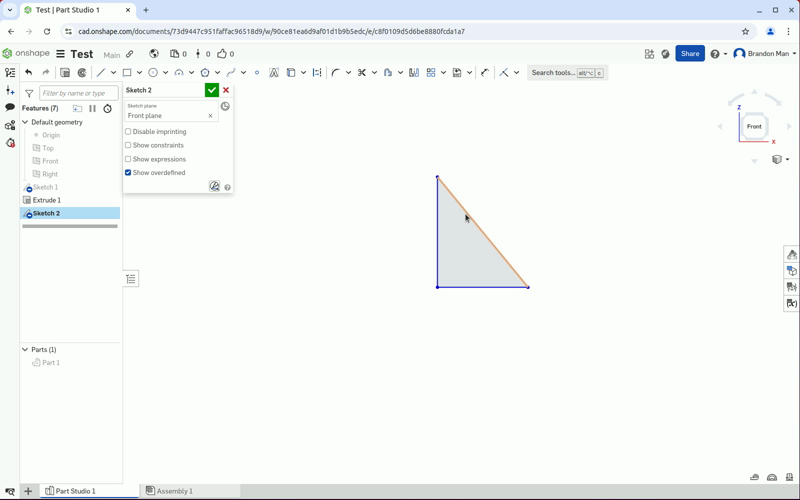
scroll(6)
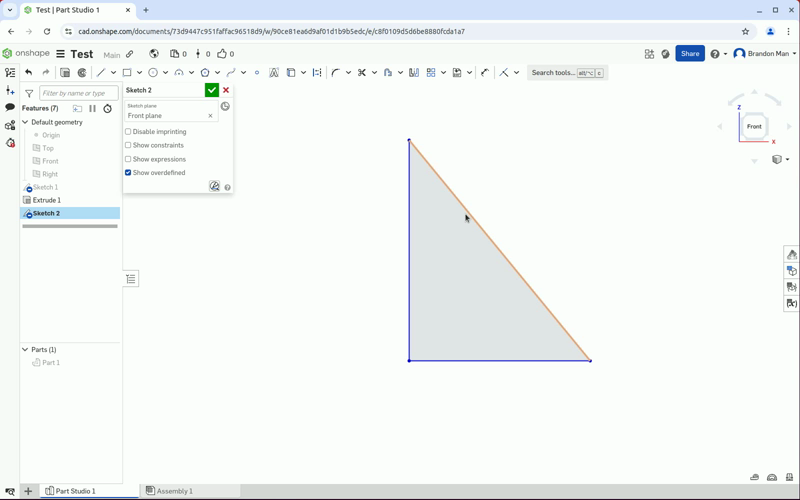
click(465, 213)
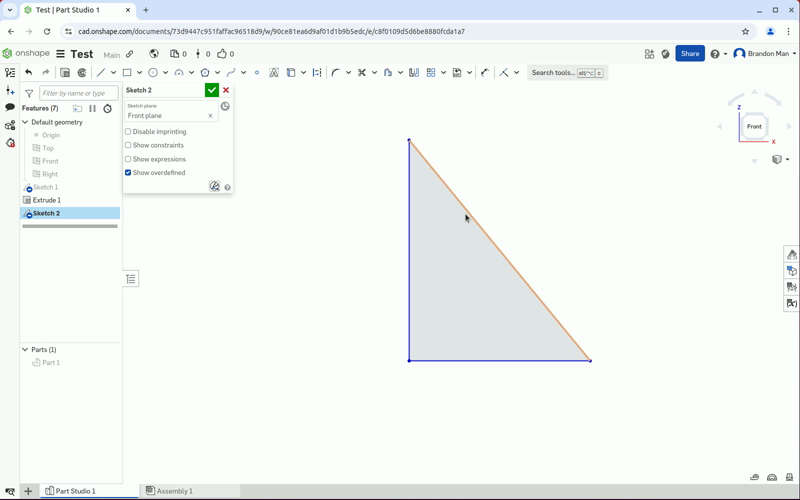
scroll(-6)
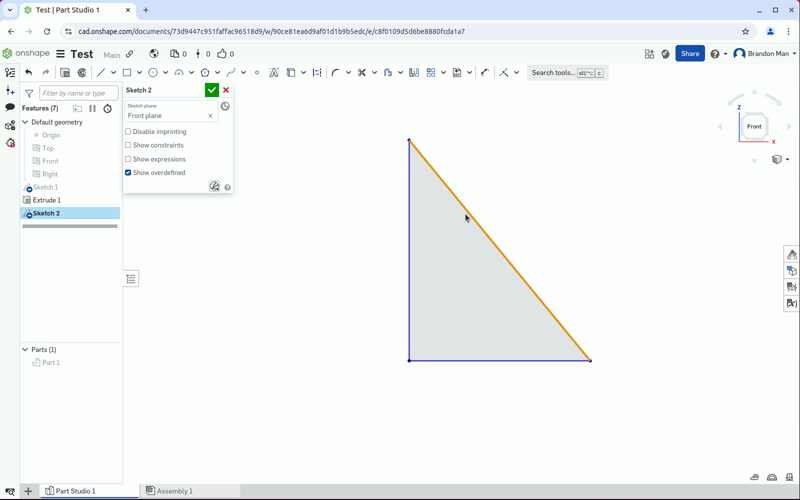
scroll(-6)
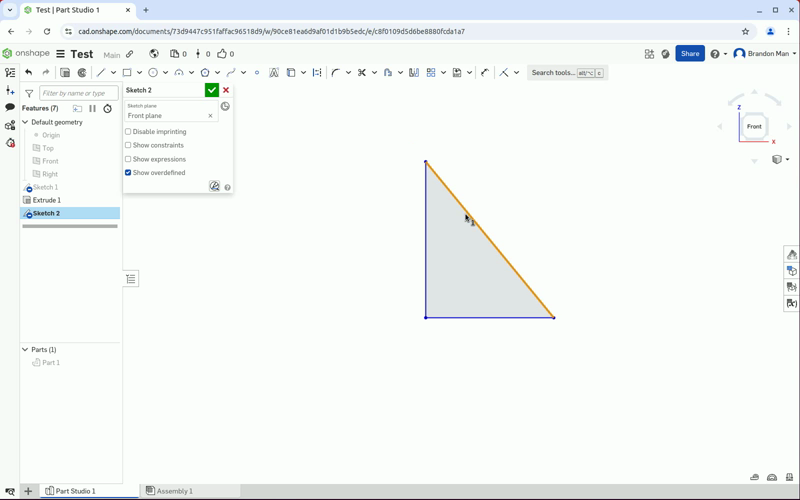
scroll(-6)
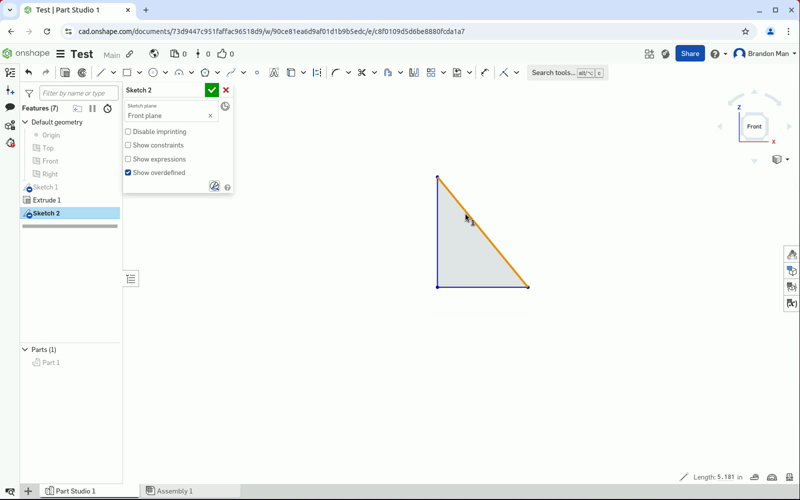
scroll(-6)
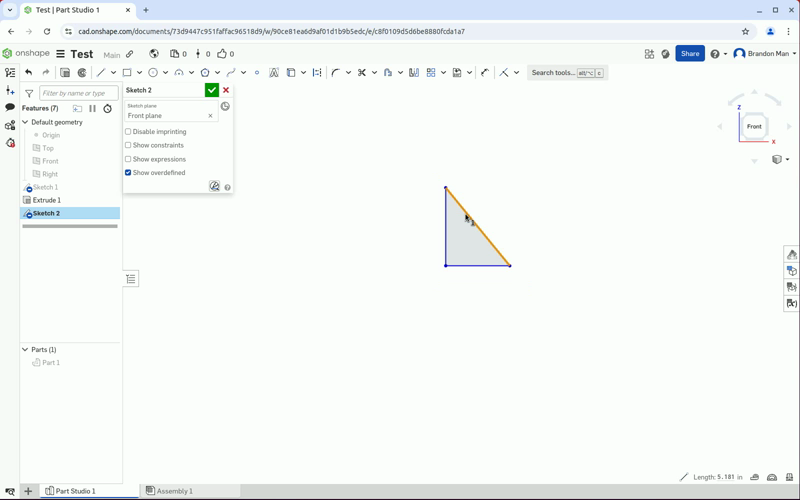
scroll(-6)
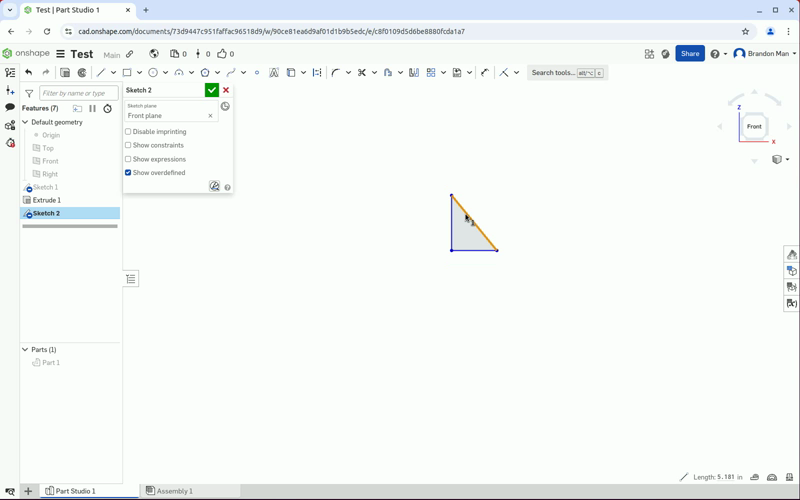
scroll(-6)
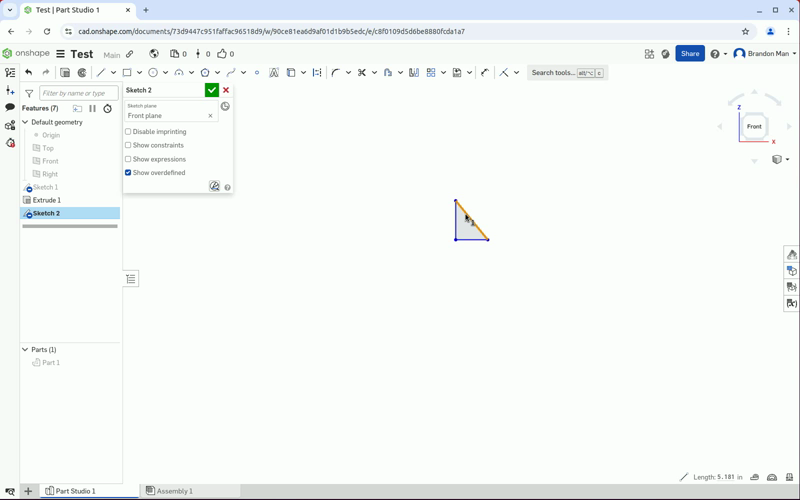
scroll(-6)
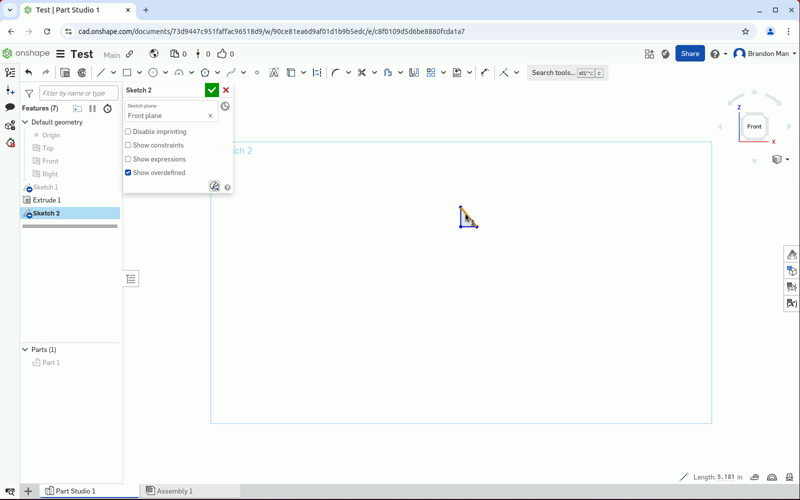
mouse_move(73, 352)
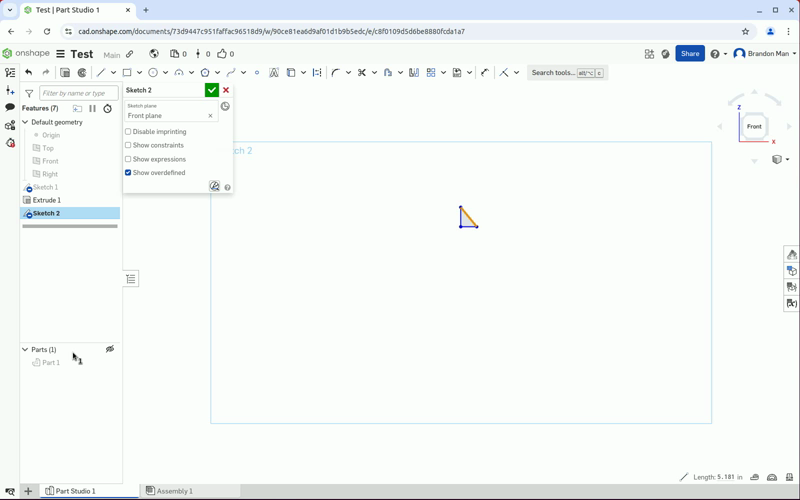
key(shift+y)
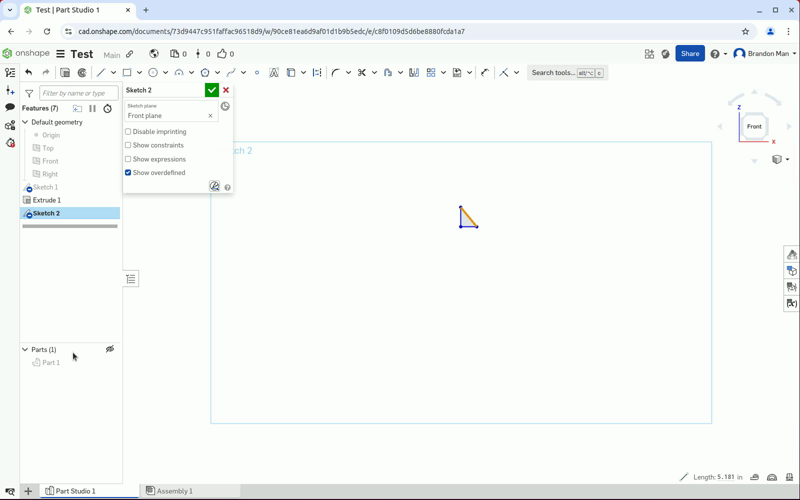
key(shift+e)
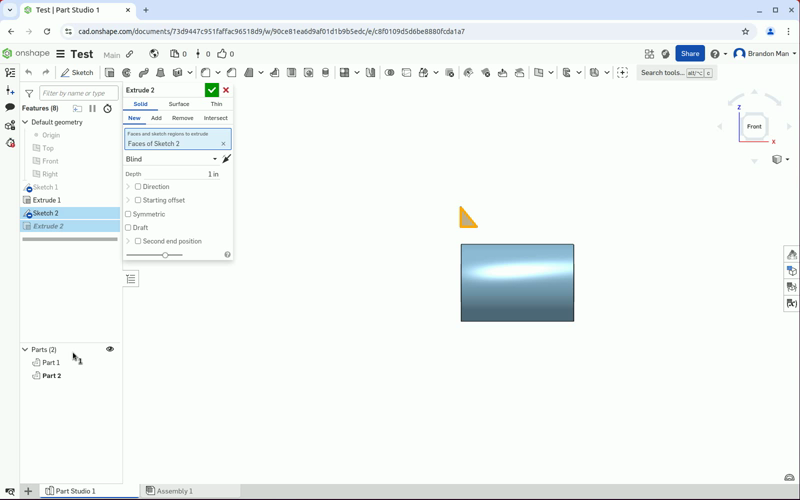
mouse_move(143, 106)
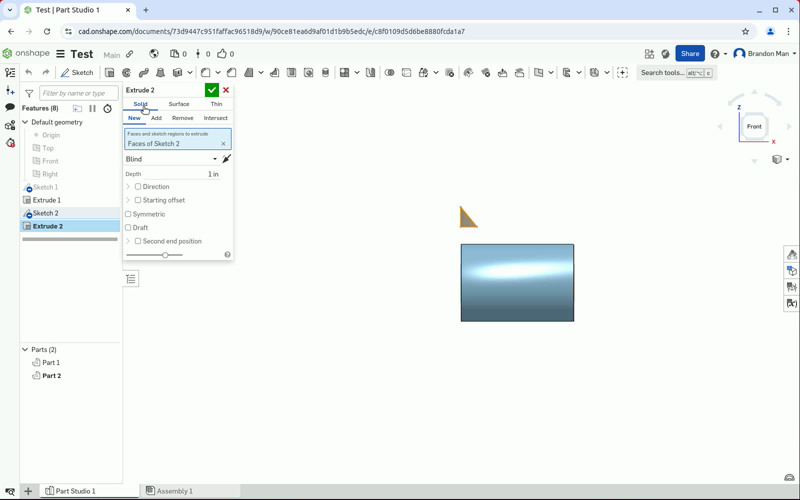
click(143, 106)
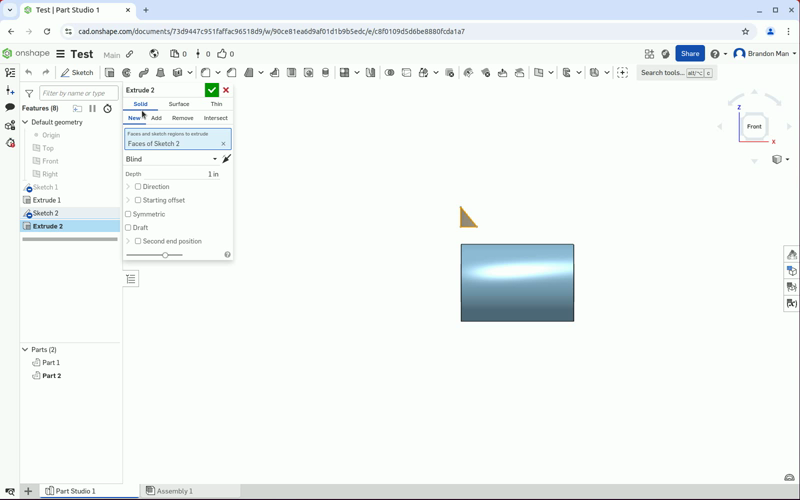
mouse_move(137, 120)
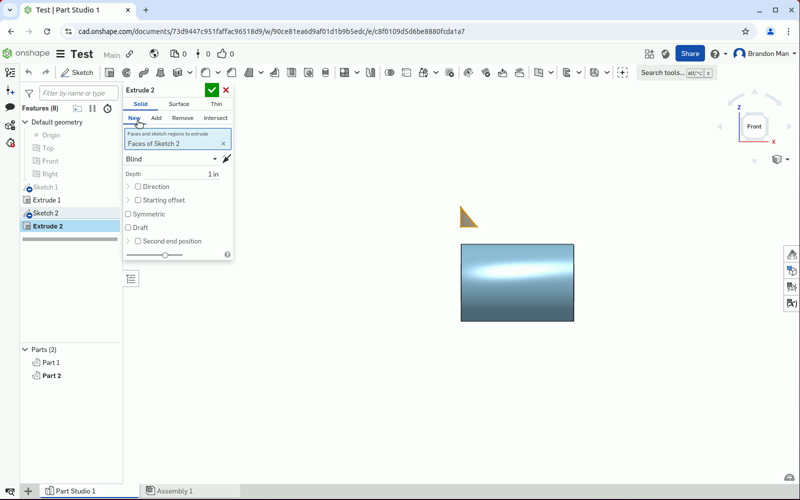
click(137, 120)
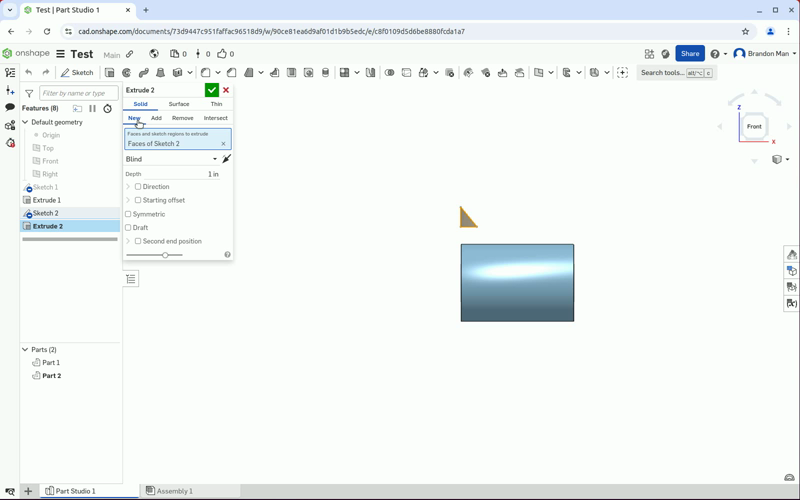
key(tab, 4)
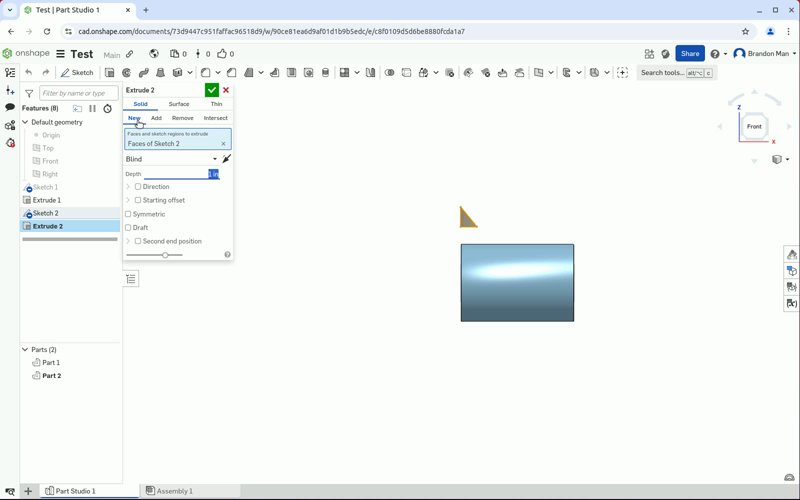
text(-7.703)
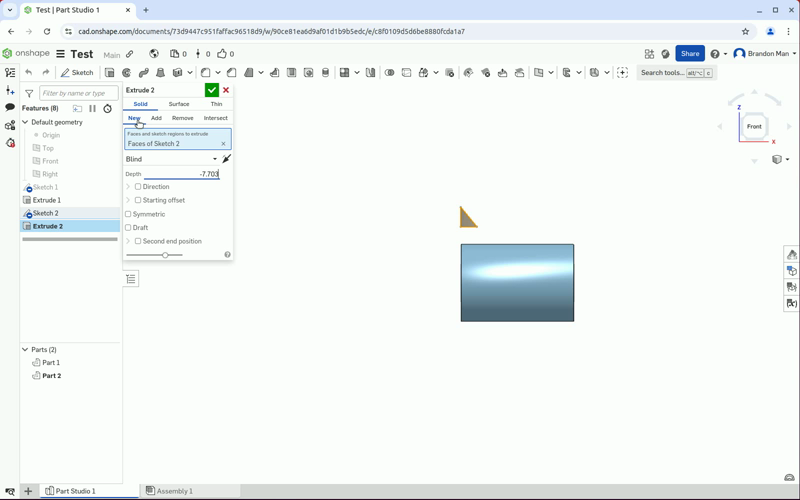
key(tab, 3)
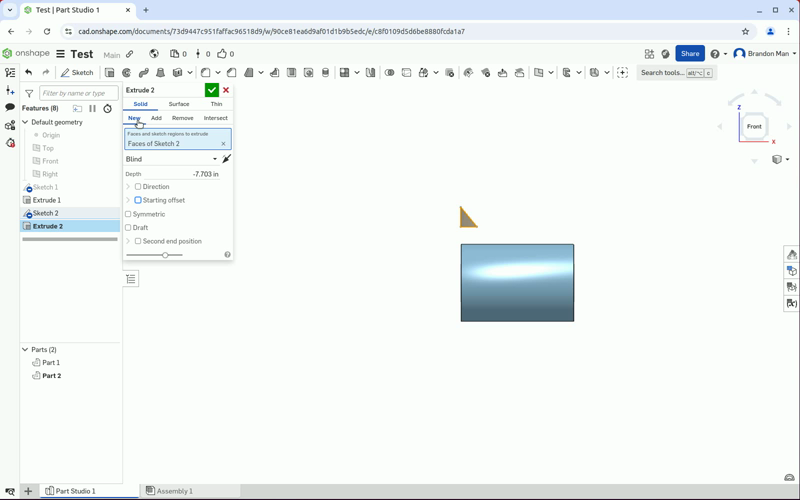
key(tab, 2)
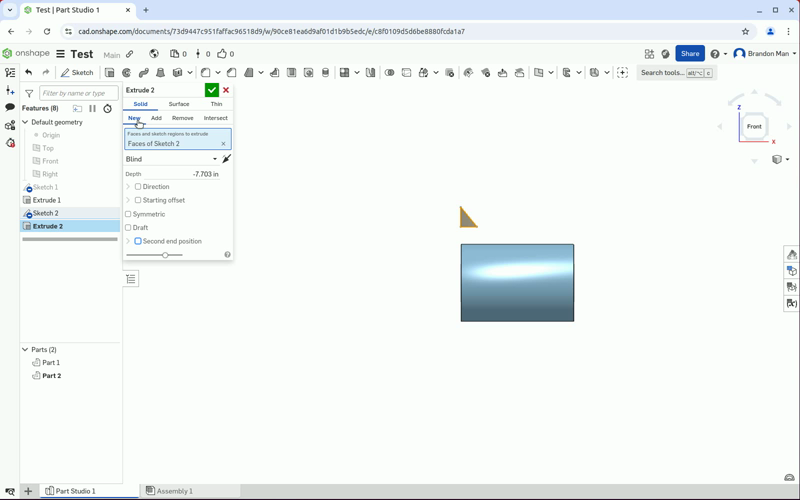
key(space)
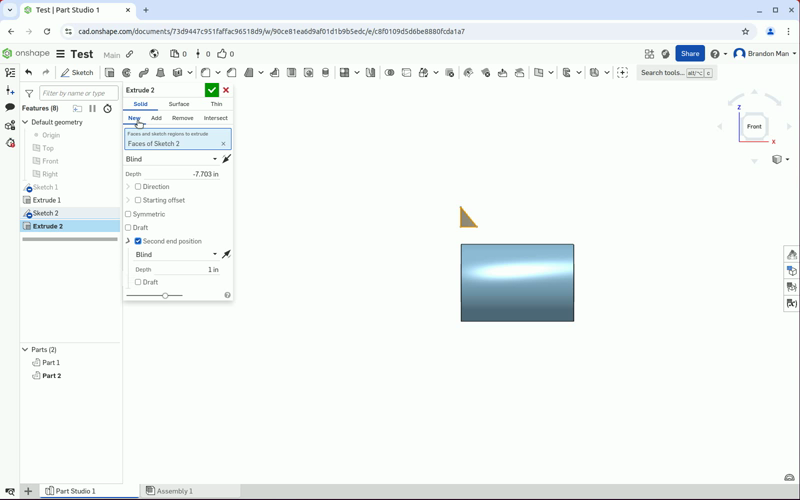
key(tab, 3)
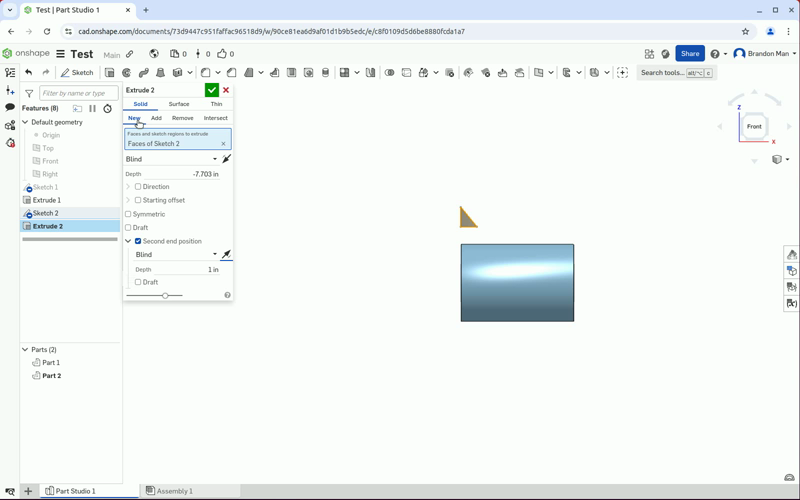
text(3.851)
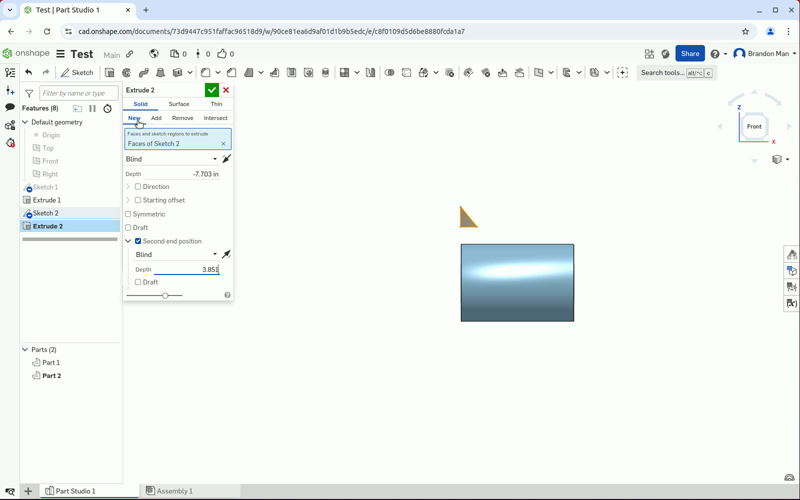
key(enter)
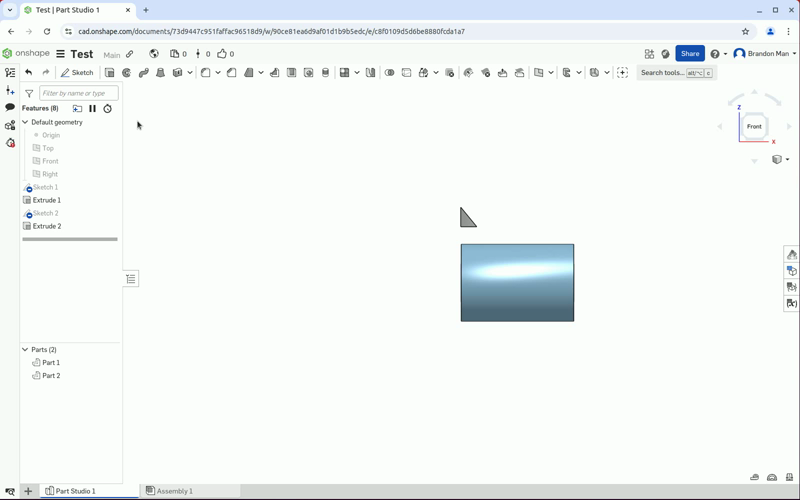
key(shift+h)
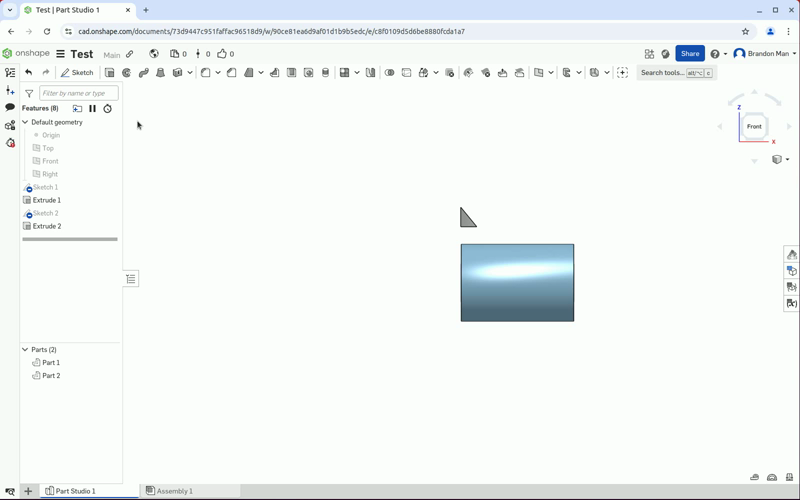
key(shift+h)
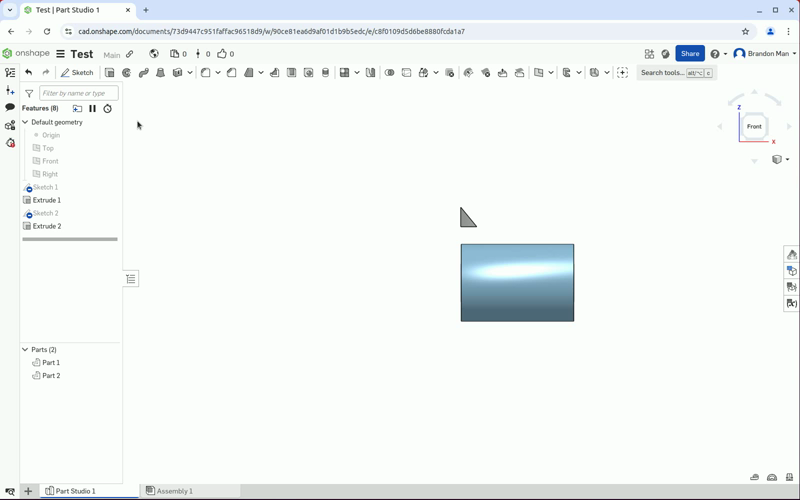
mouse_move(73, 189)
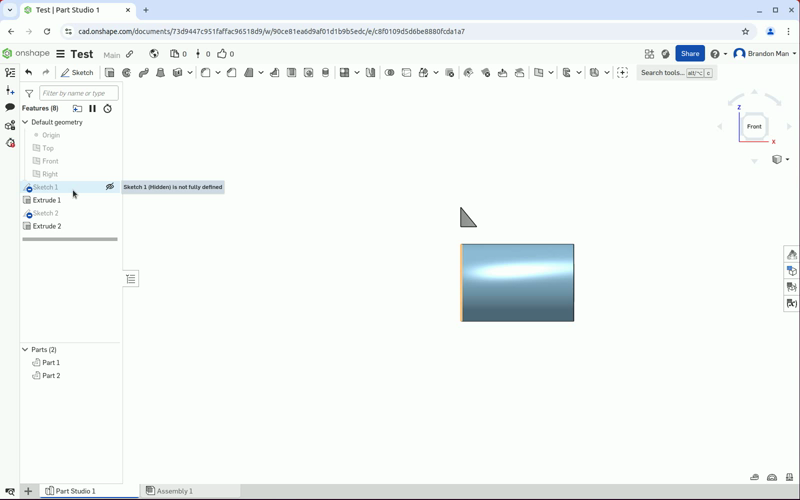
click(73, 189)
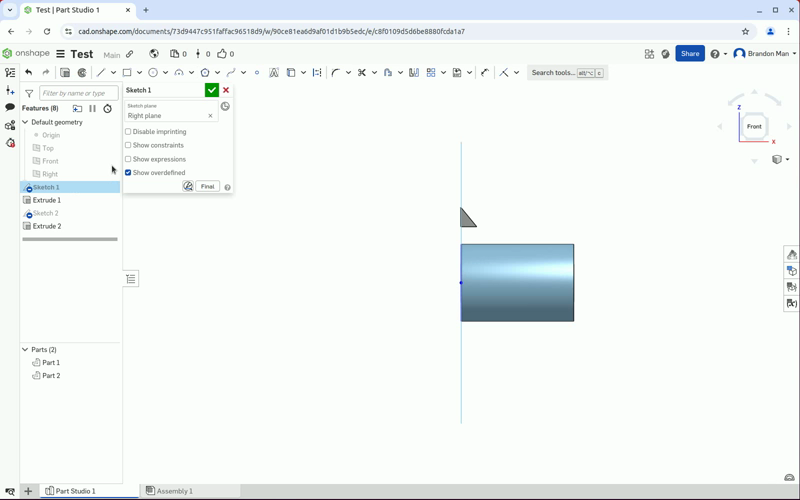
mouse_move(229, 92)
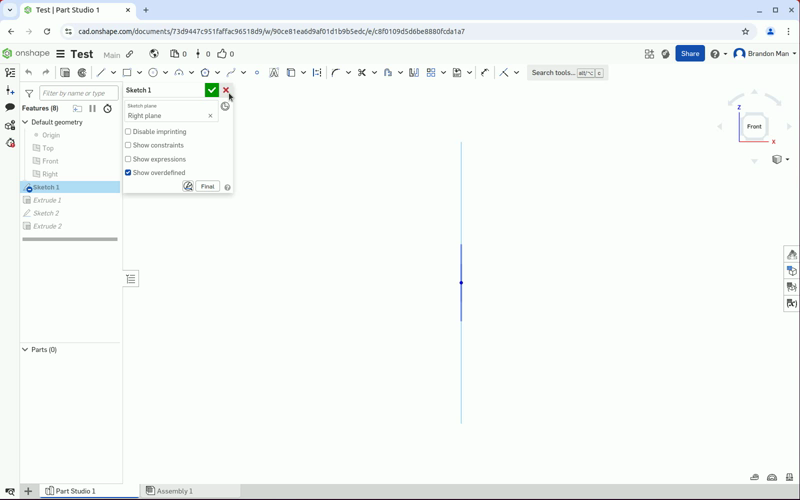
click(229, 92)
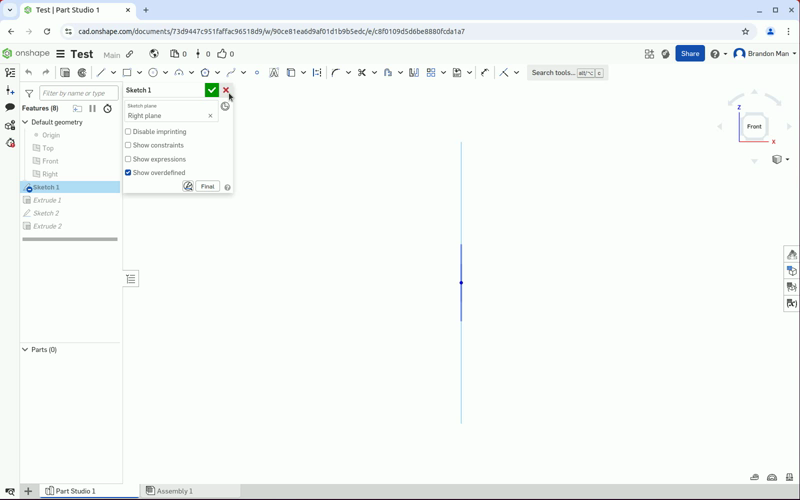
key(shift+s)
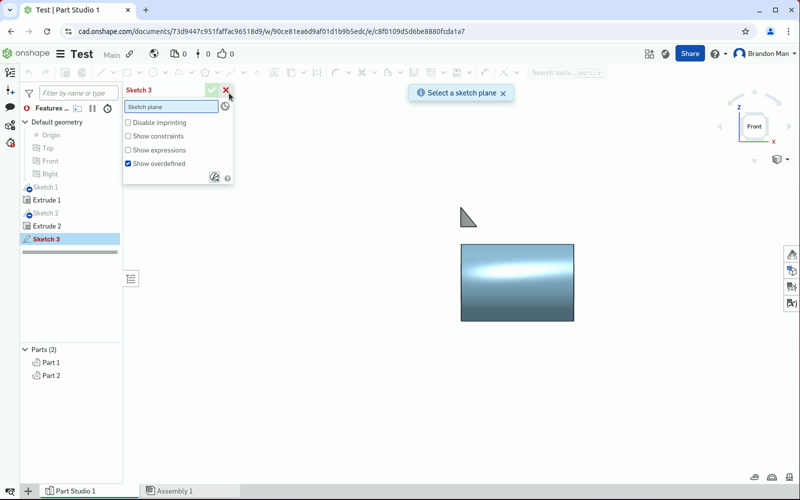
mouse_move(73, 163)
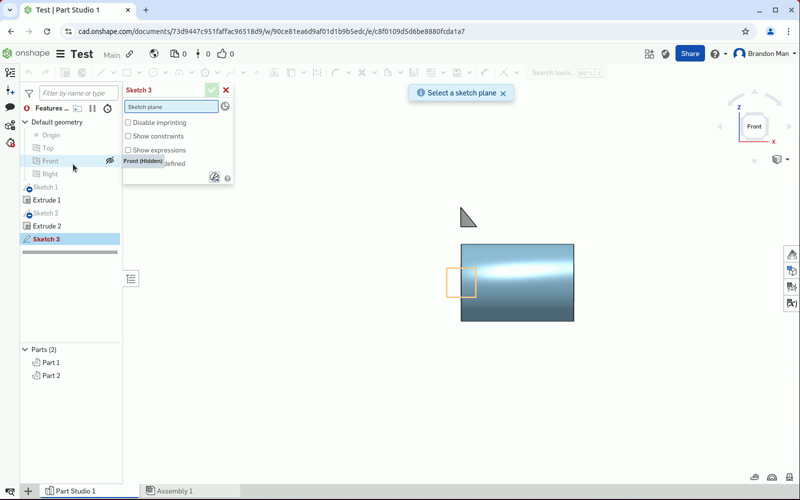
click(73, 163)
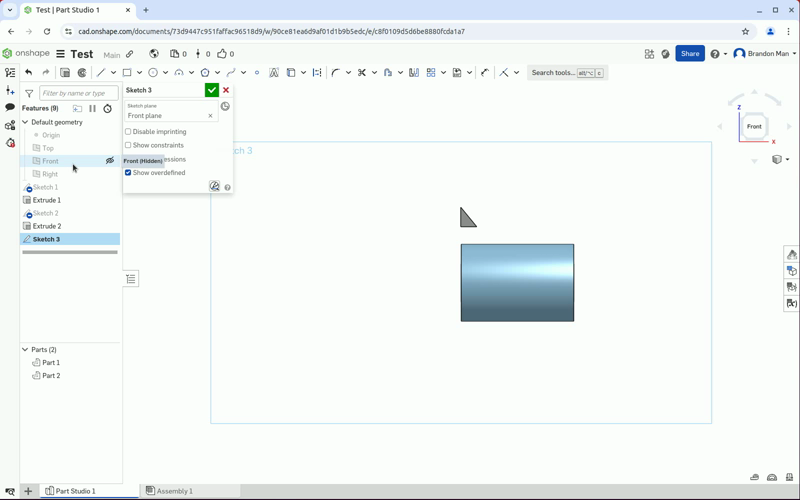
mouse_move(73, 352)
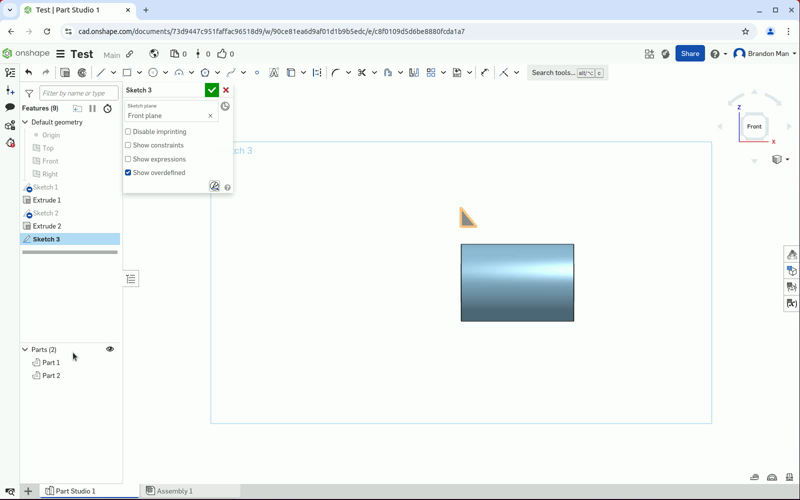
key(y)
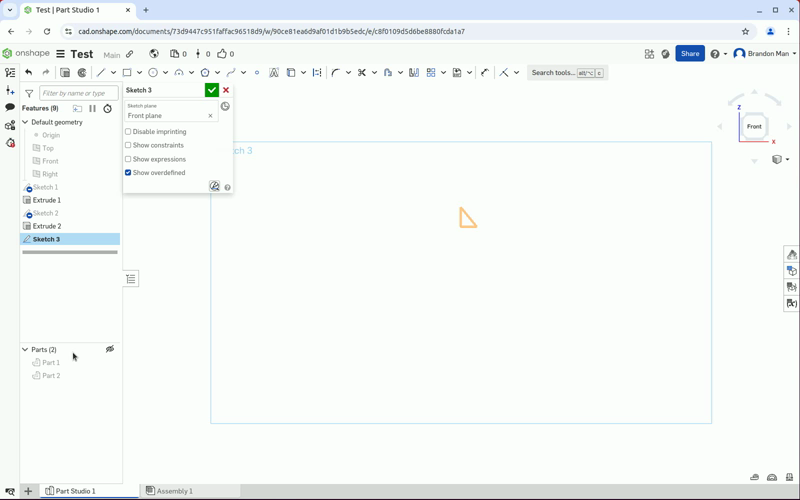
key(l)
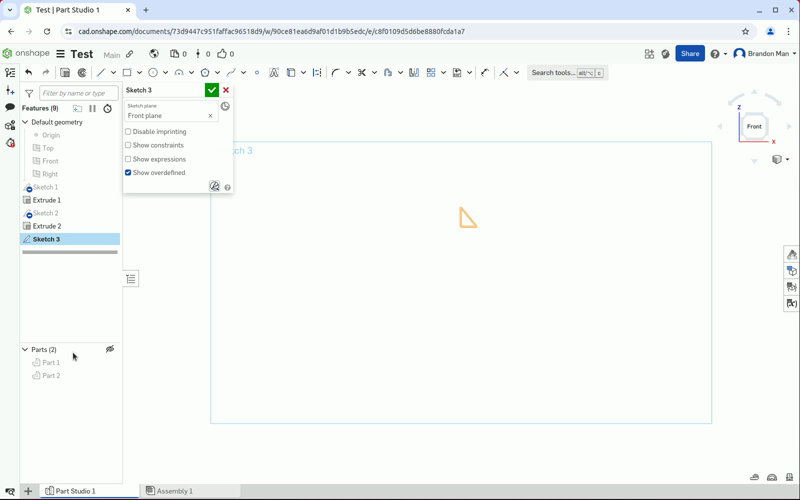
key_down(shift)
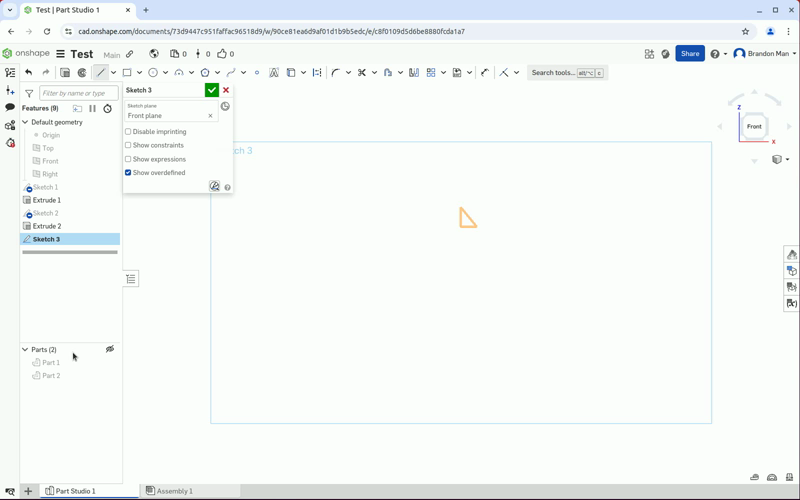
mouse_move(460, 250)
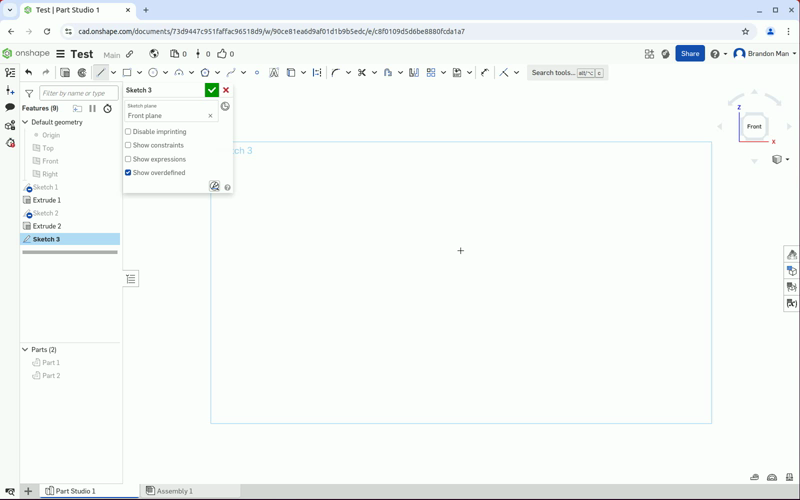
click(460, 250)
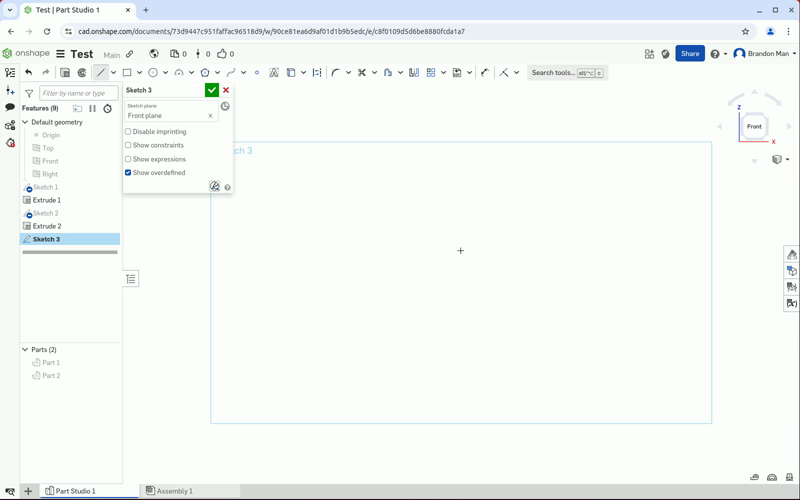
key_up(shift)
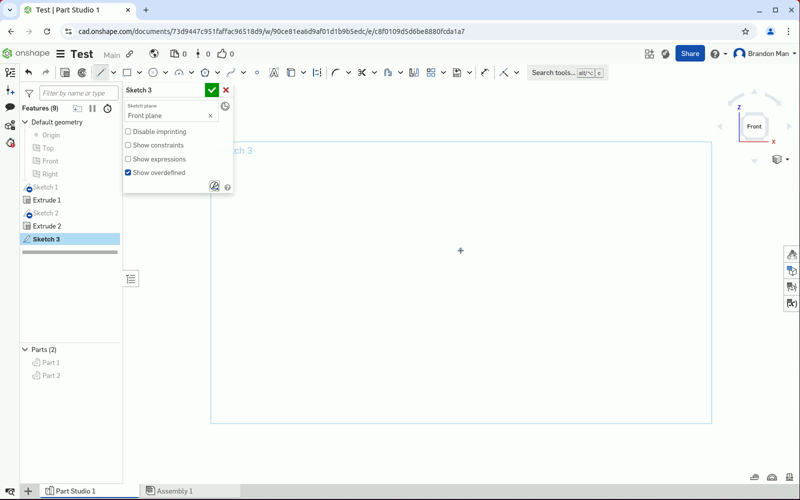
key_down(shift)
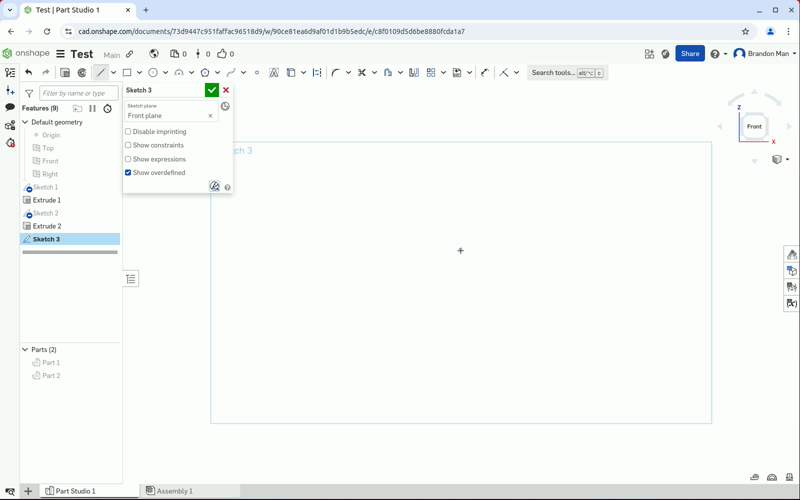
mouse_move(490, 250)
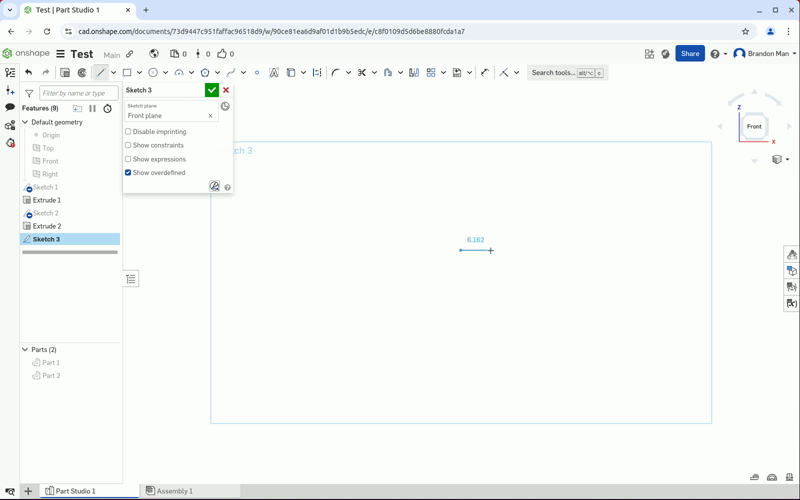
mouse_move(494, 250)
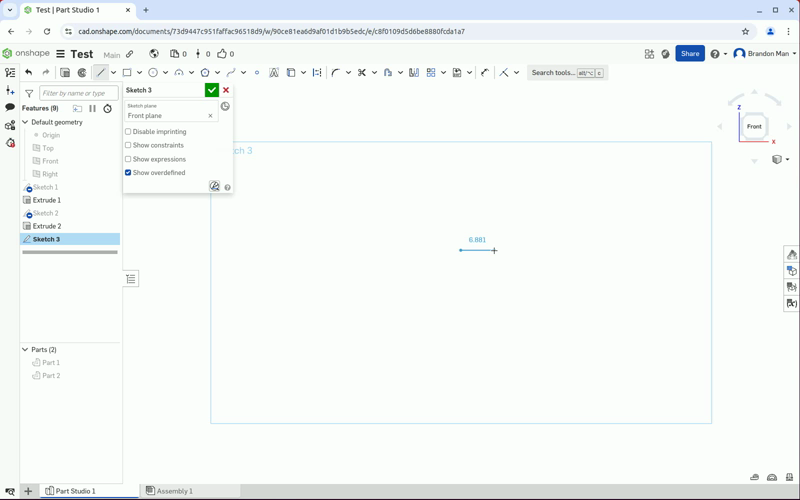
click(494, 250)
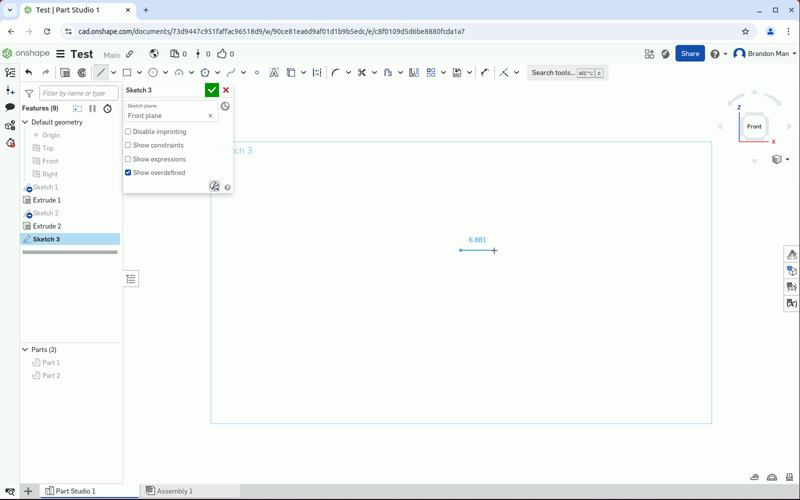
key_up(shift)
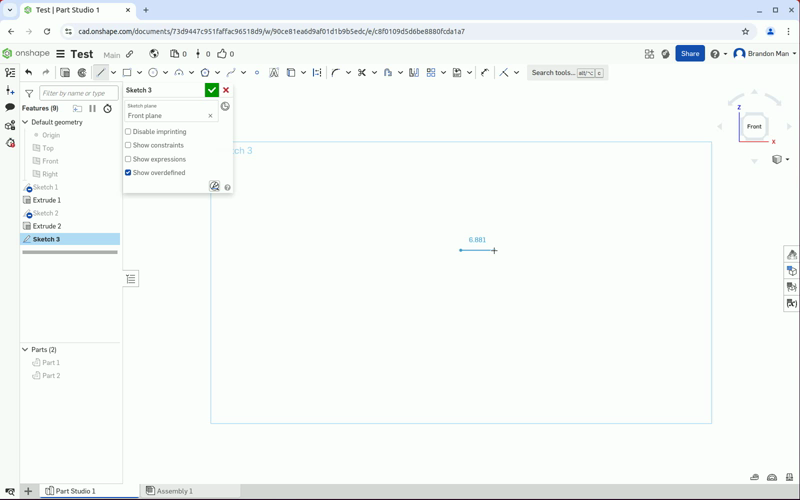
key_down(shift)
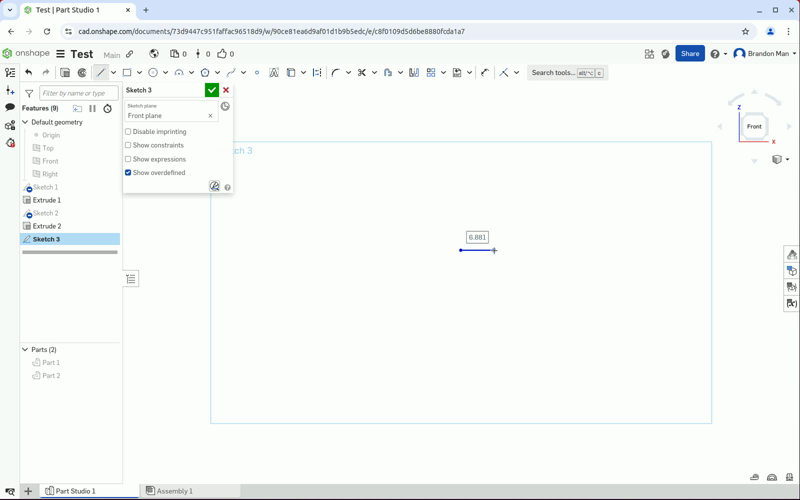
mouse_move(524, 250)
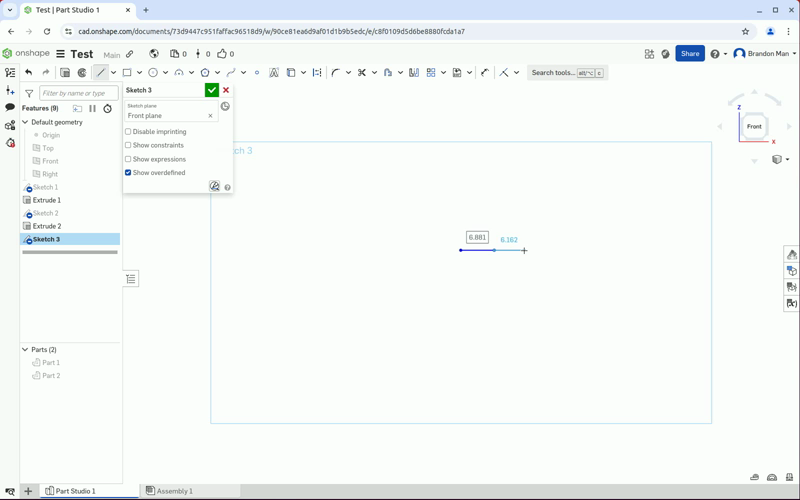
mouse_move(476, 226)
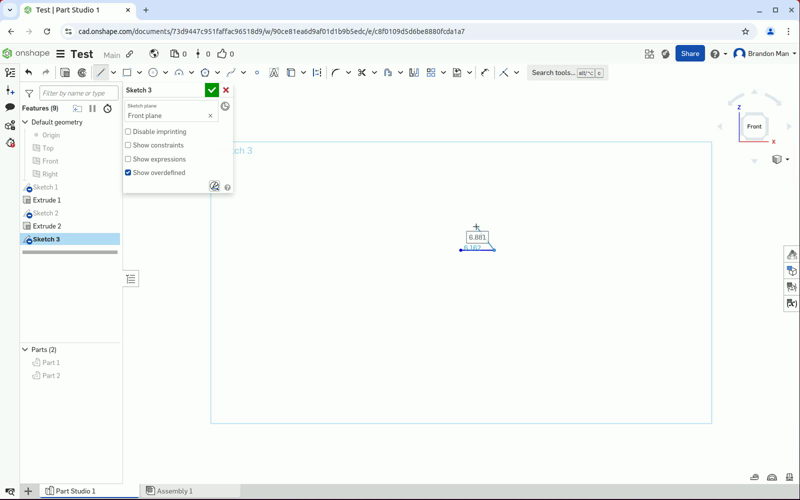
click(476, 226)
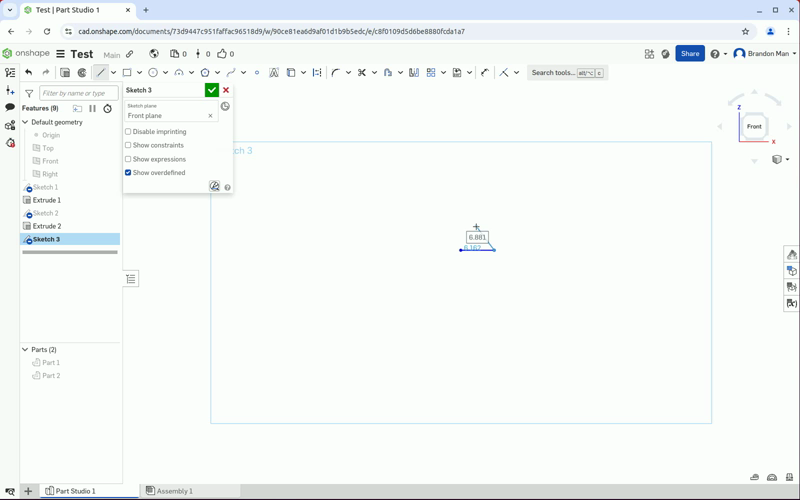
key_up(shift)
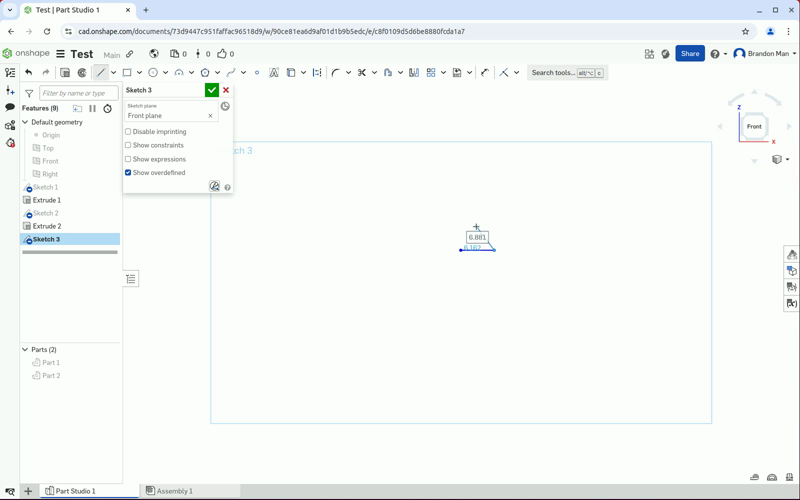
key_down(shift)
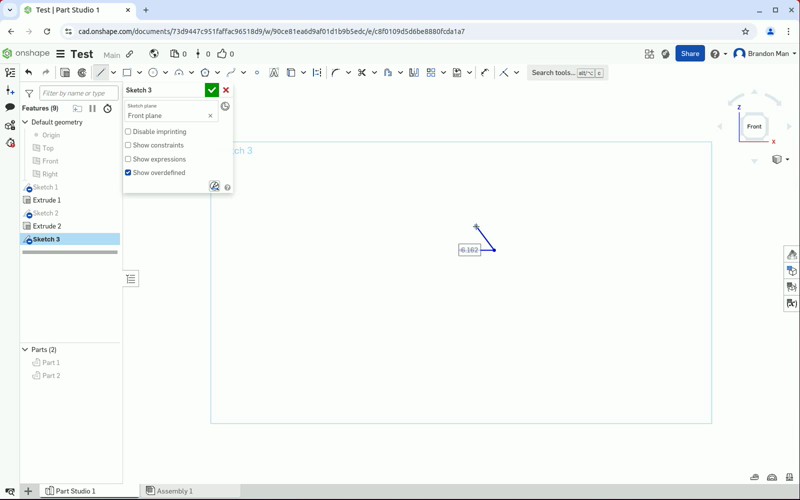
mouse_move(506, 226)
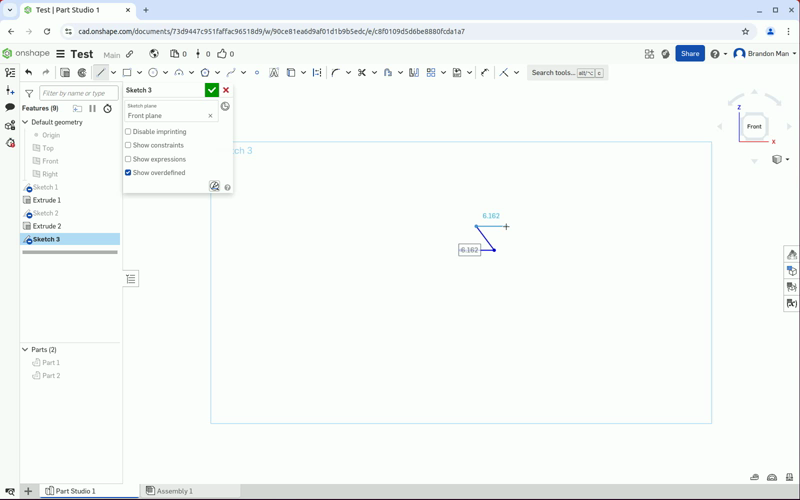
mouse_move(460, 226)
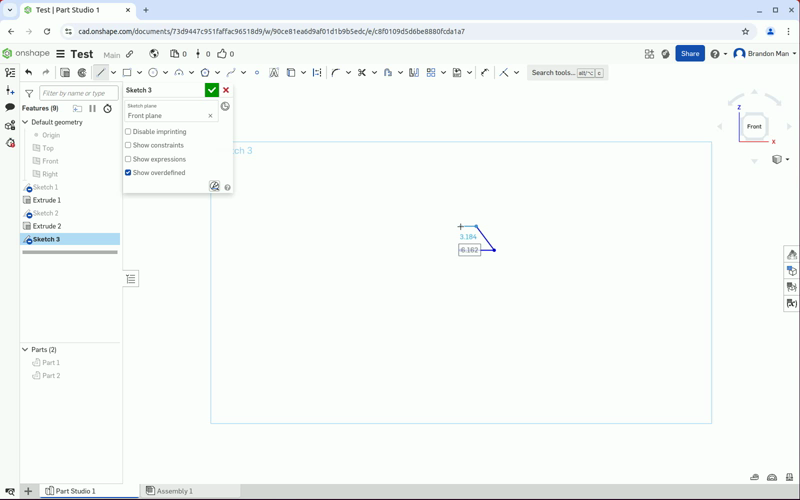
click(460, 226)
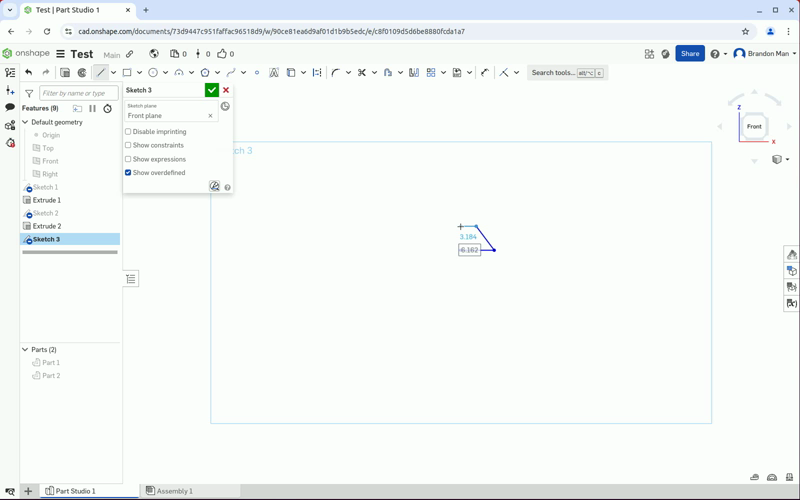
key_up(shift)
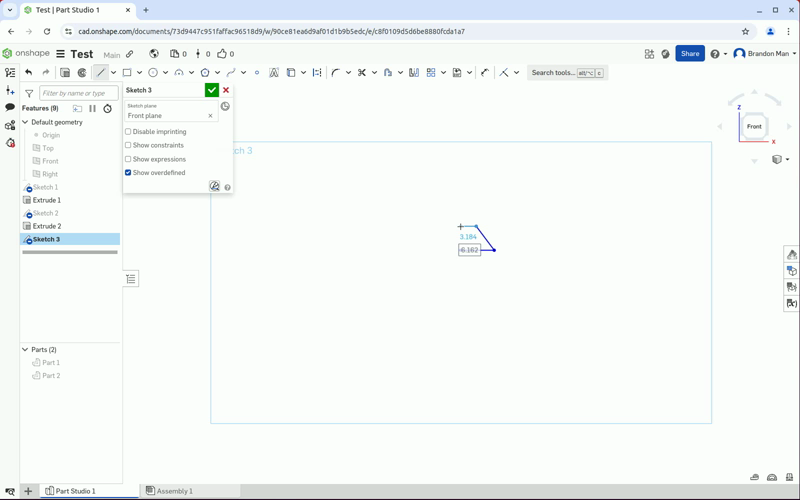
mouse_move(490, 226)
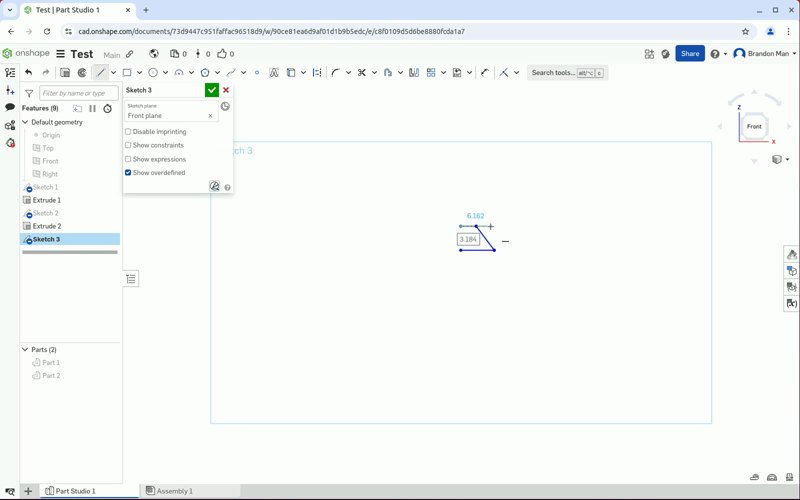
key_down(shift)
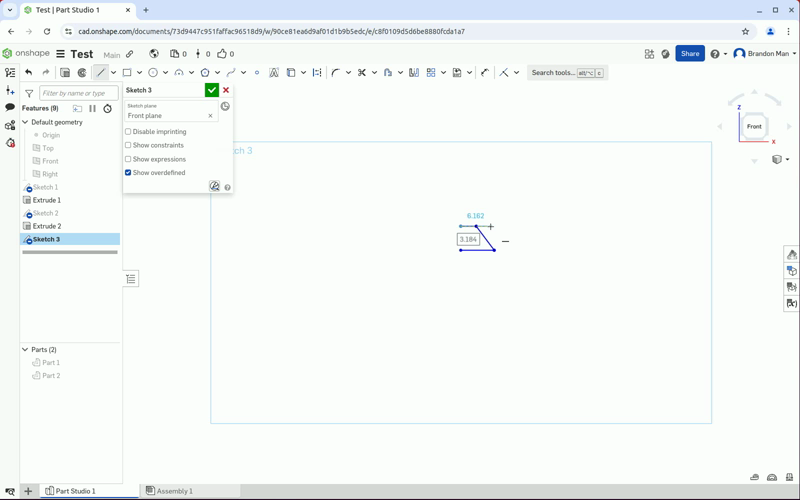
mouse_move(460, 250)
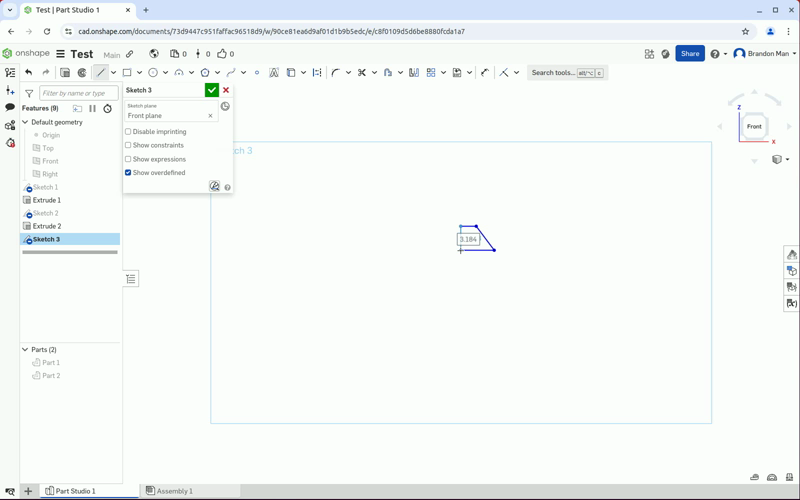
key_up(shift)
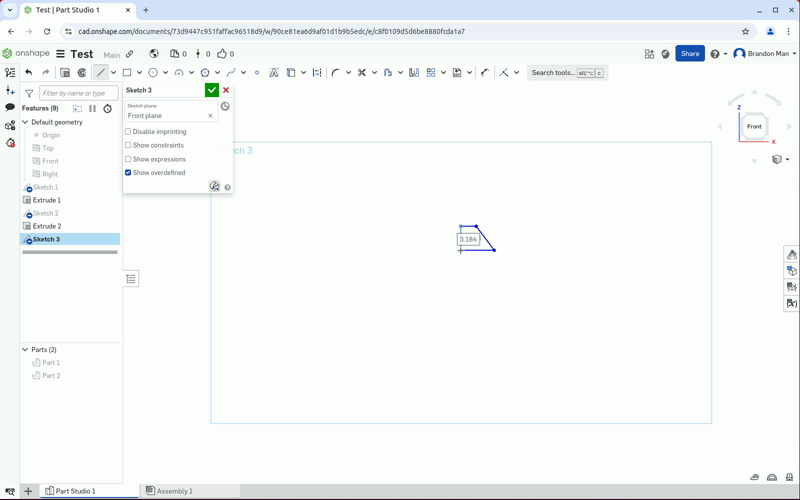
click(460, 250)
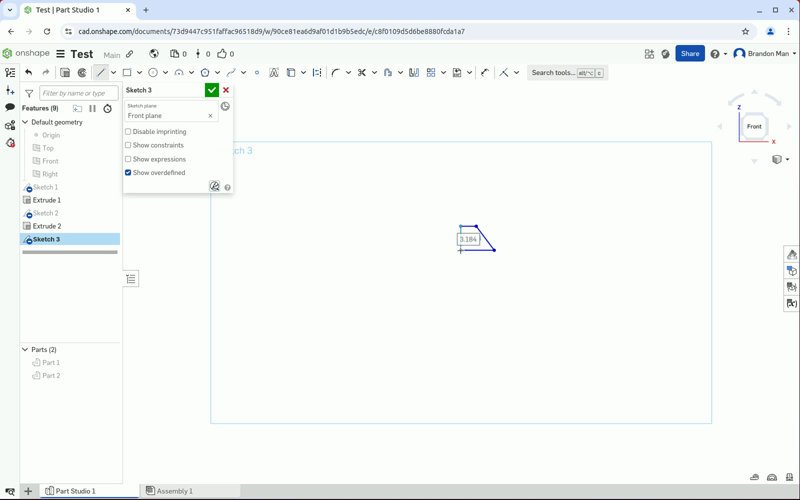
key(esc)
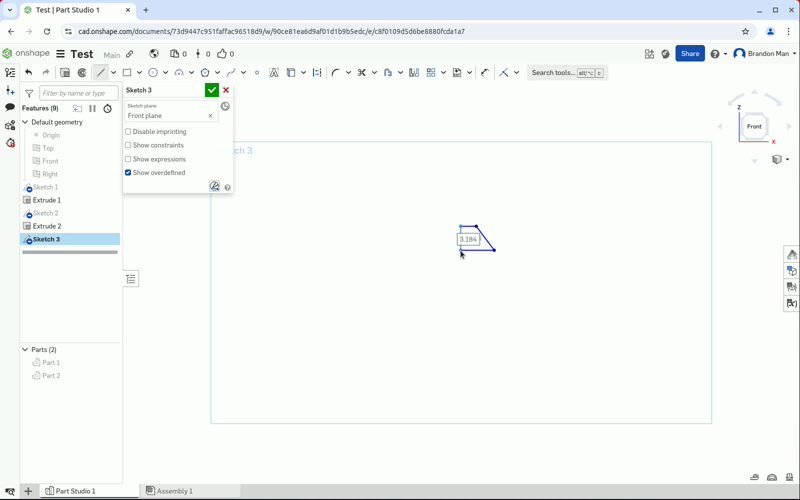
mouse_move(485, 242)
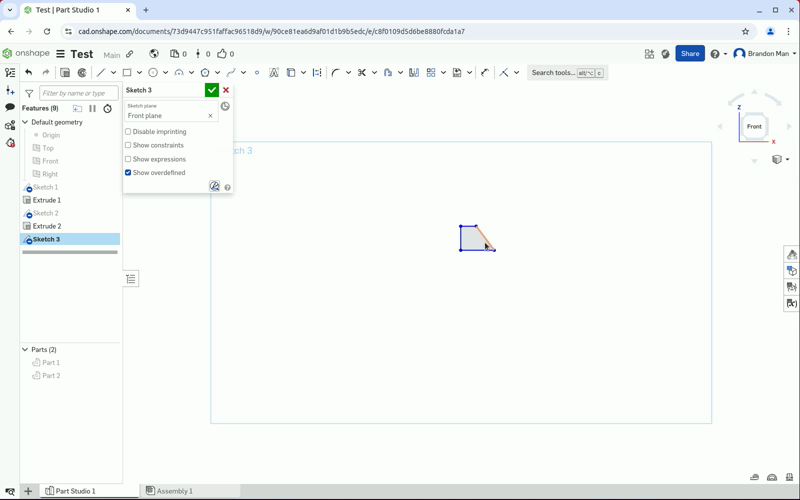
scroll(6)
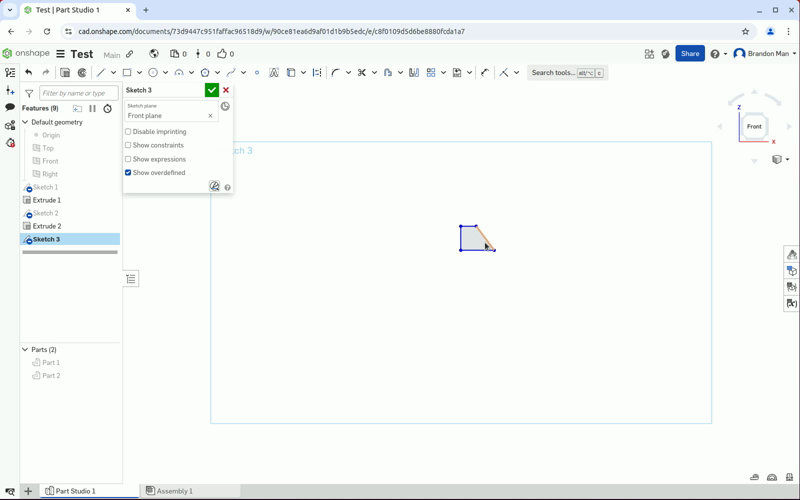
scroll(6)
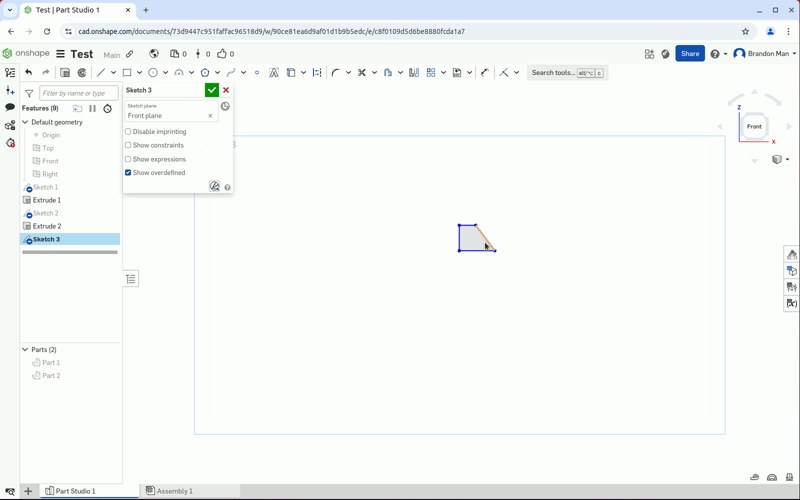
scroll(6)
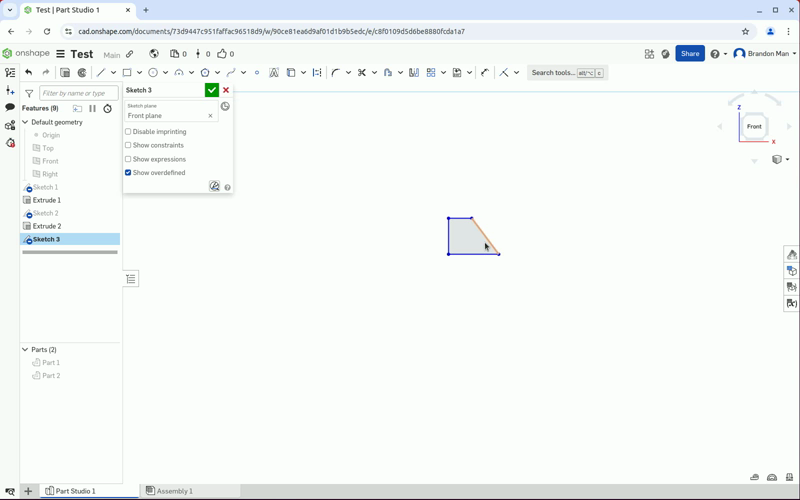
scroll(6)
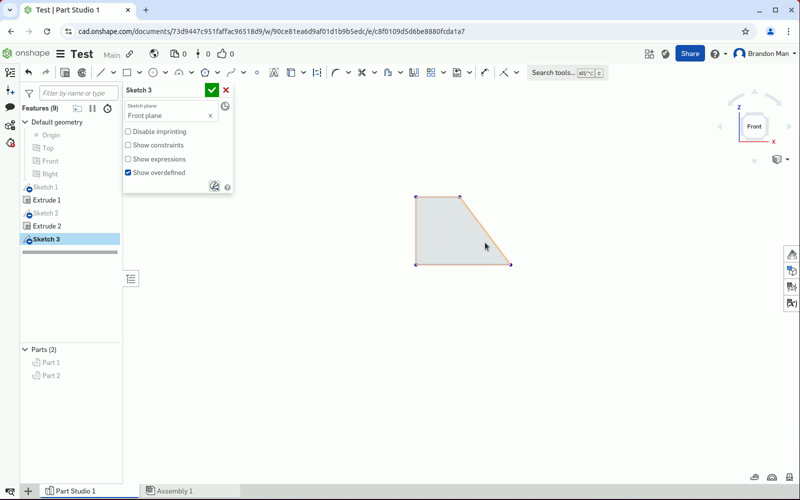
scroll(6)
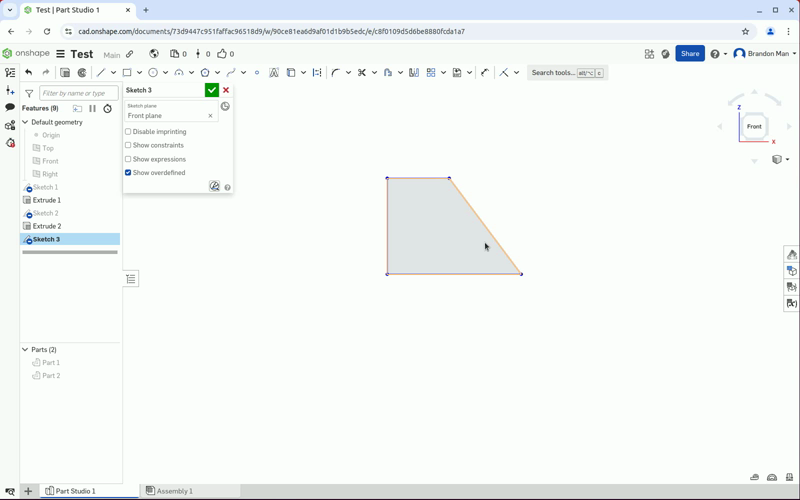
scroll(6)
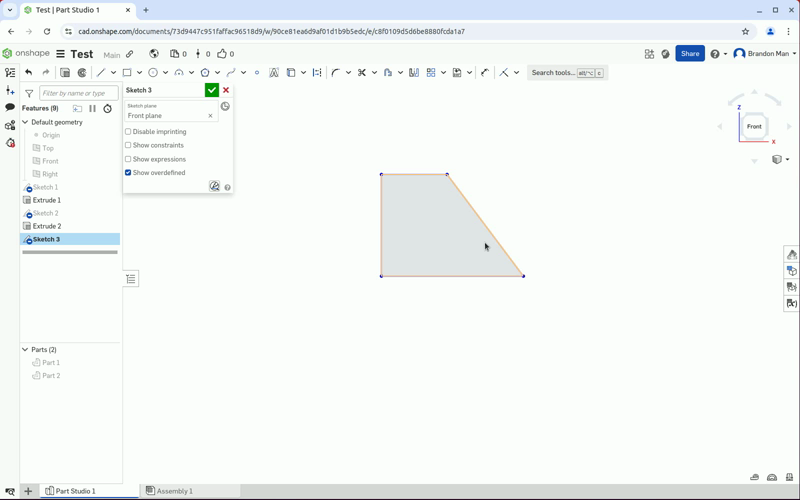
scroll(6)
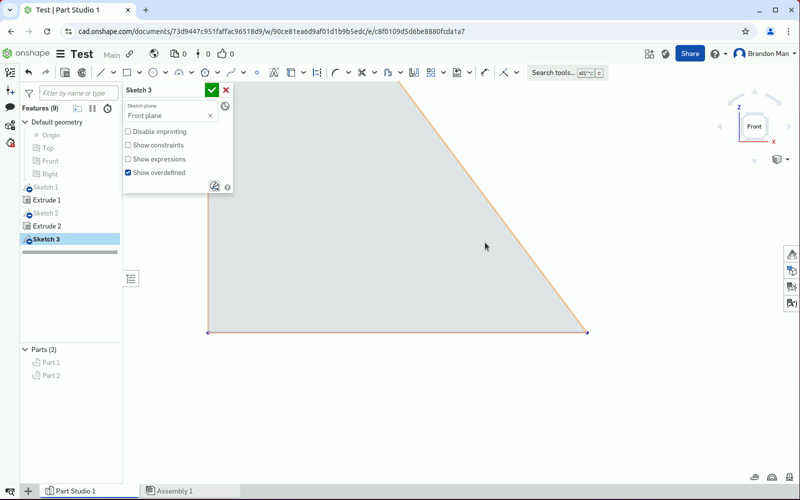
click(485, 242)
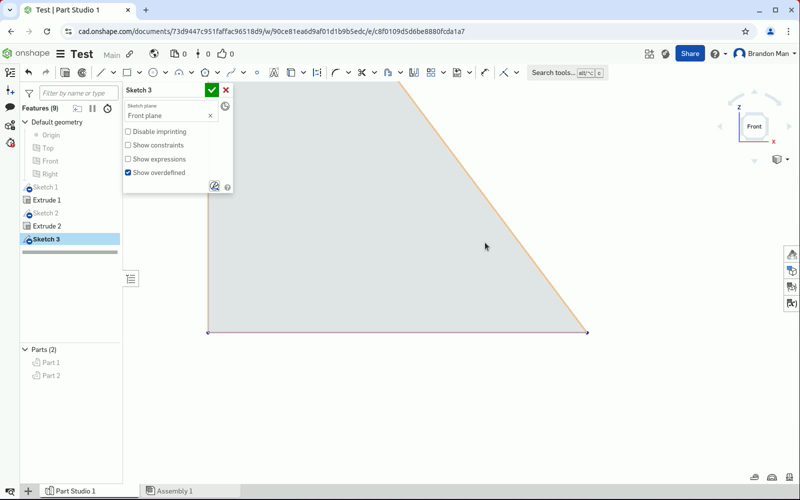
scroll(-6)
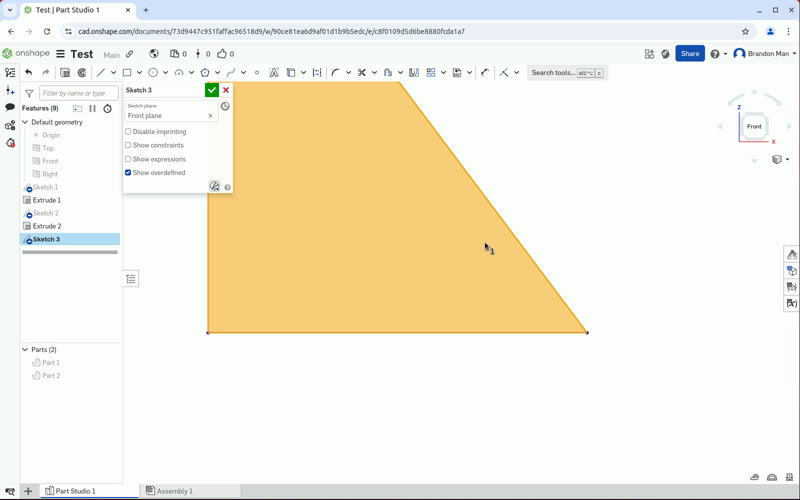
scroll(-6)
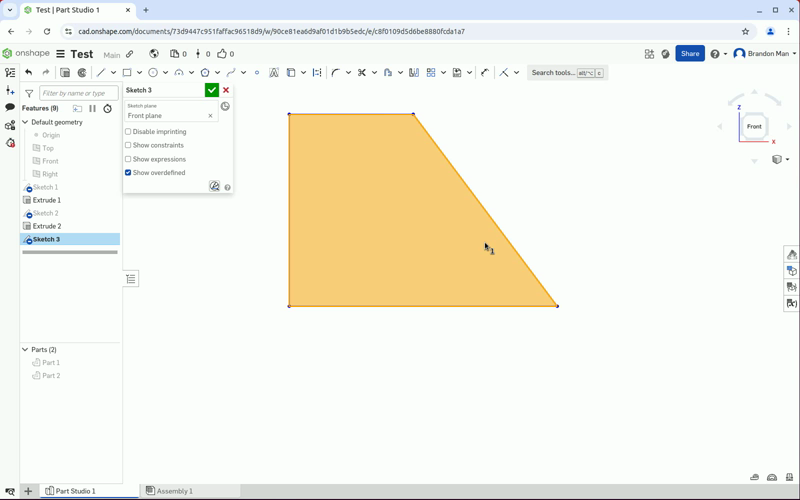
scroll(-6)
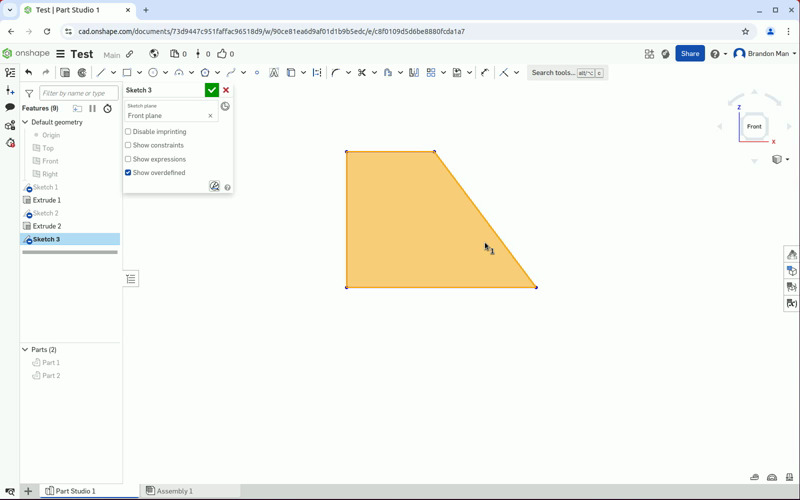
scroll(-6)
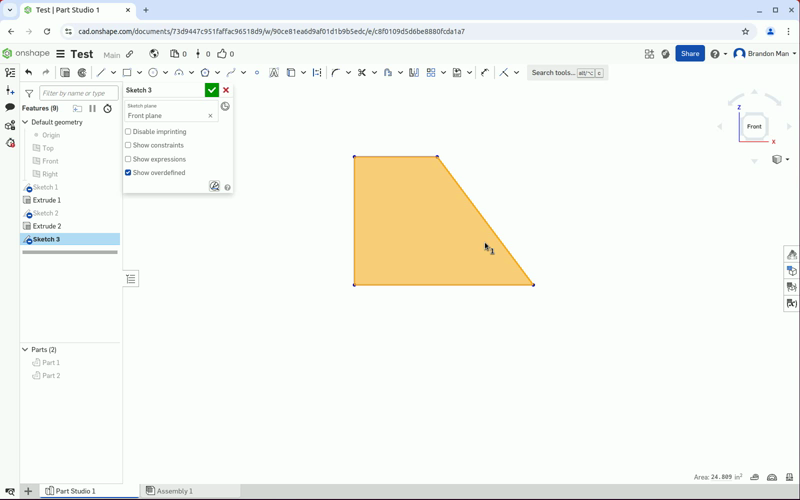
scroll(-6)
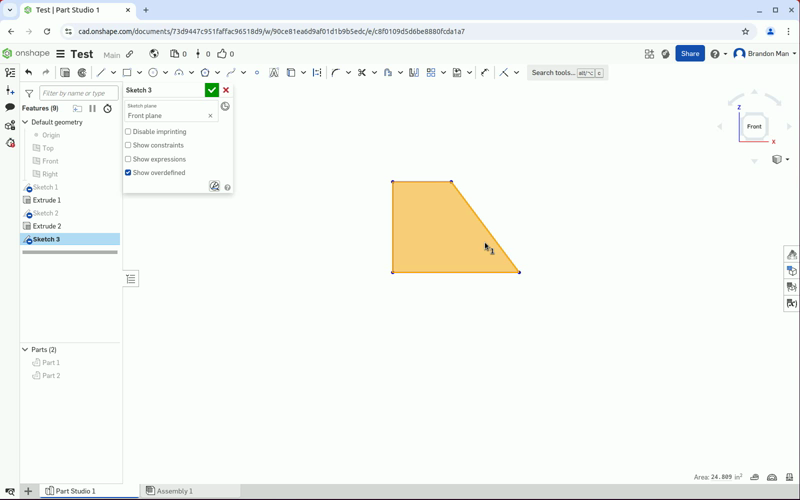
scroll(-6)
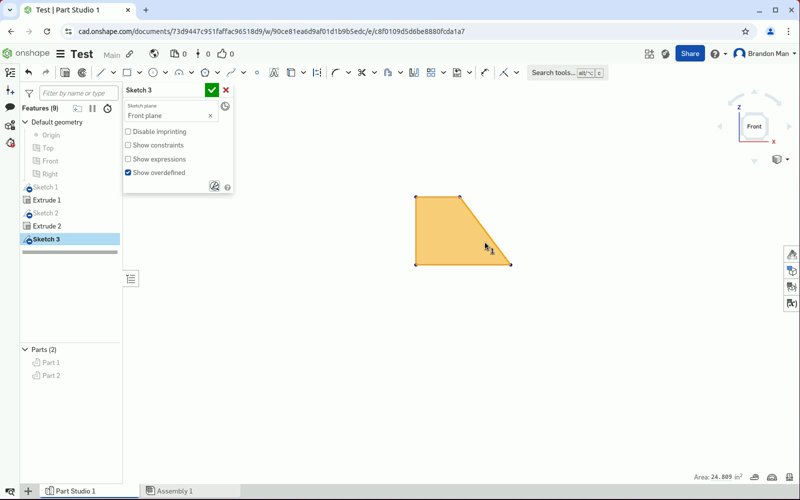
scroll(-6)
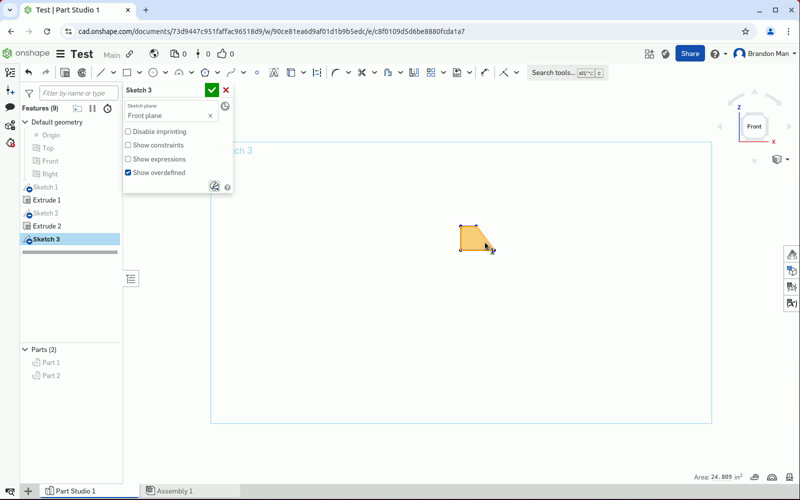
mouse_move(73, 352)
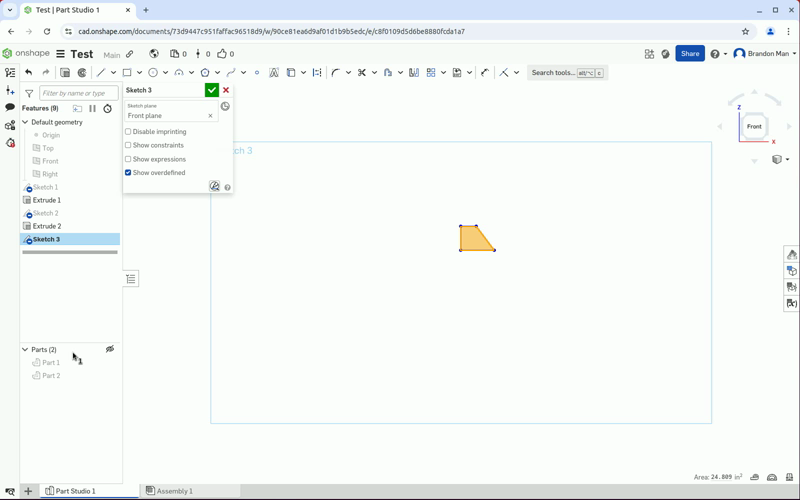
key(shift+y)
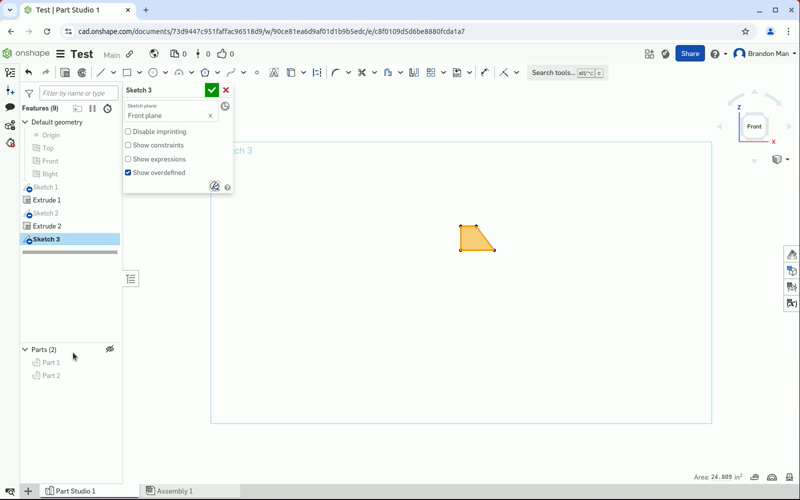
key(shift+e)
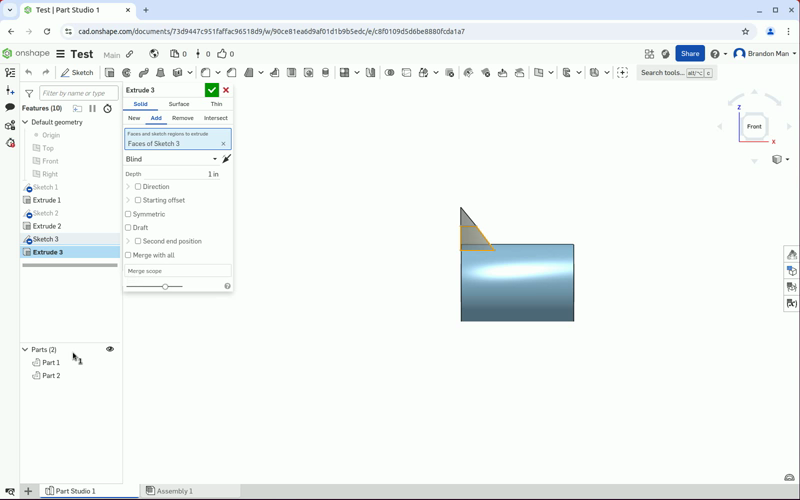
mouse_move(143, 106)
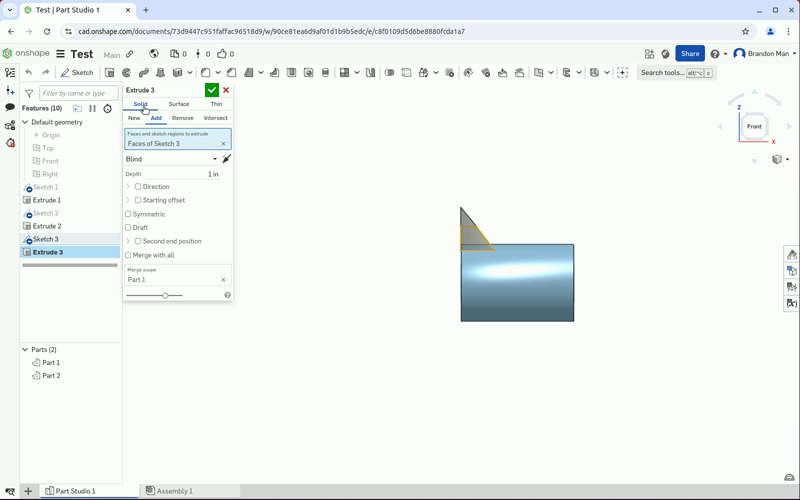
click(143, 106)
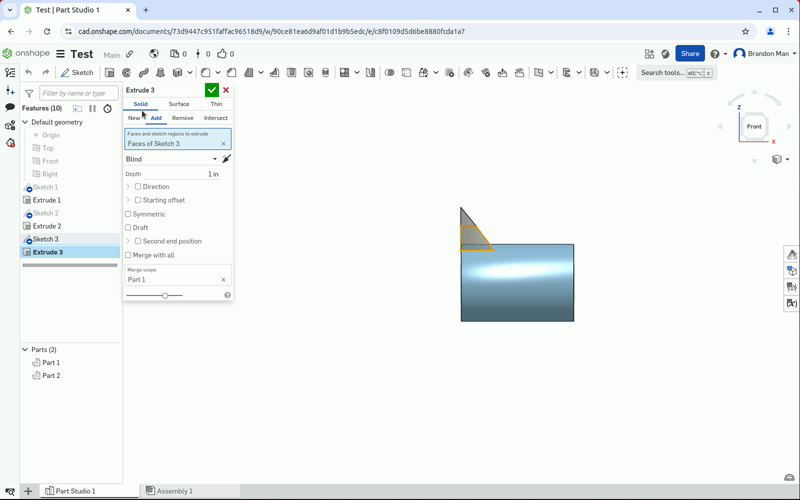
mouse_move(137, 120)
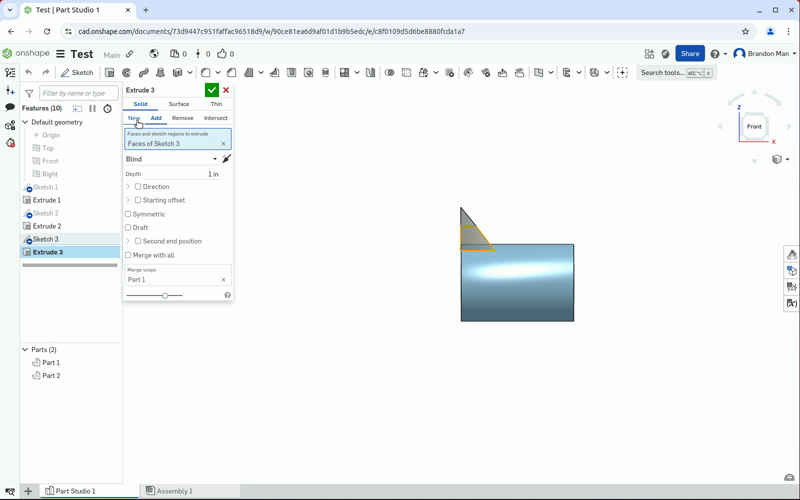
click(137, 120)
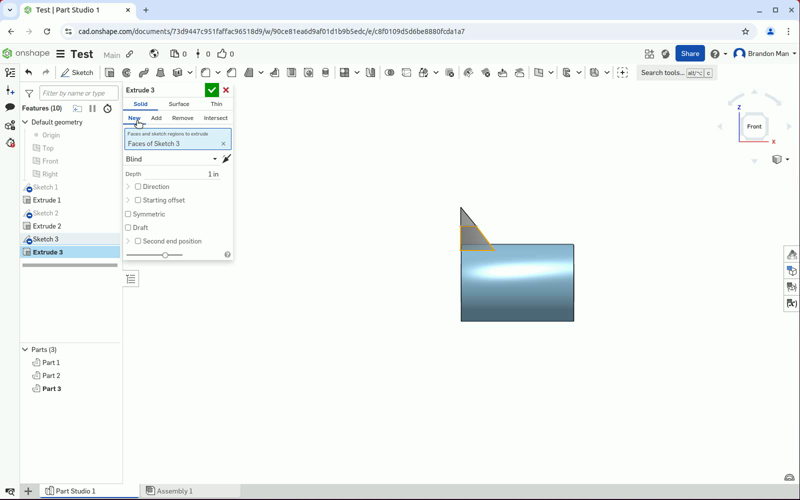
key(tab, 4)
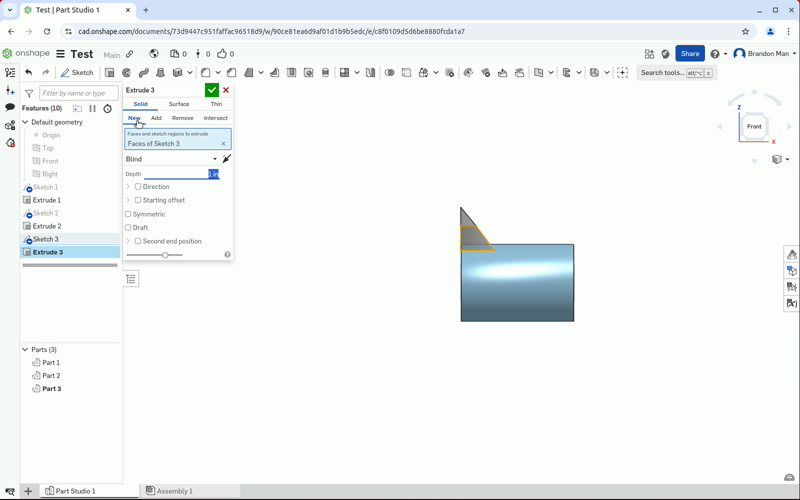
text(3.851)
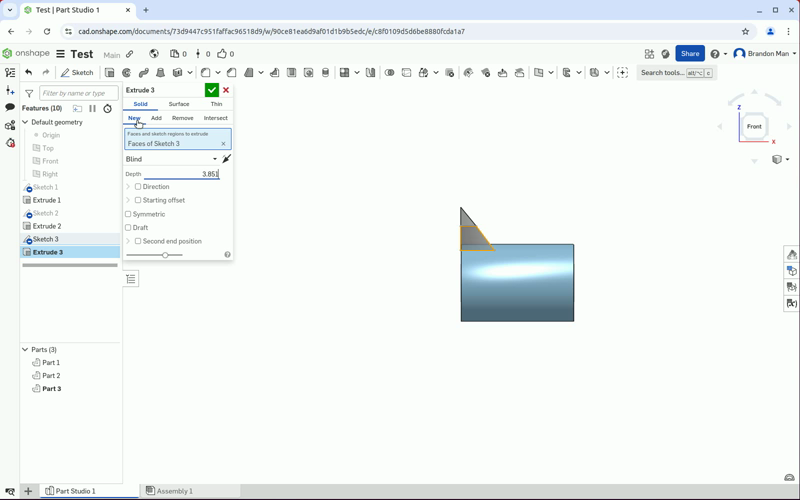
key(tab, 3)
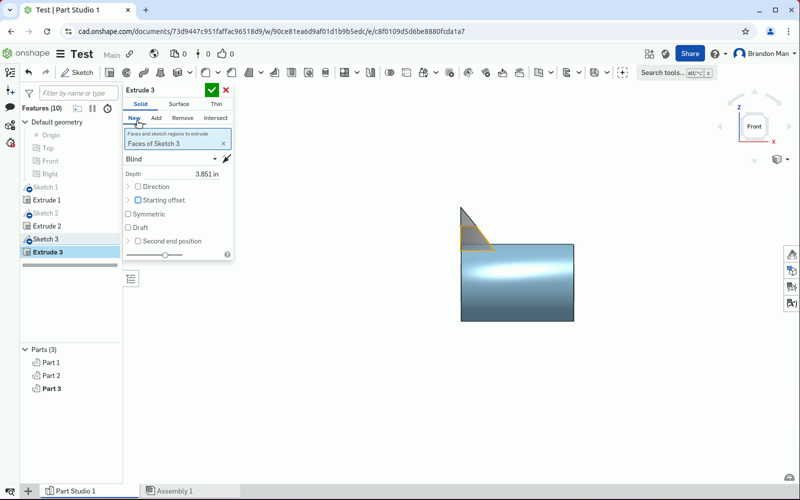
key(tab, 2)
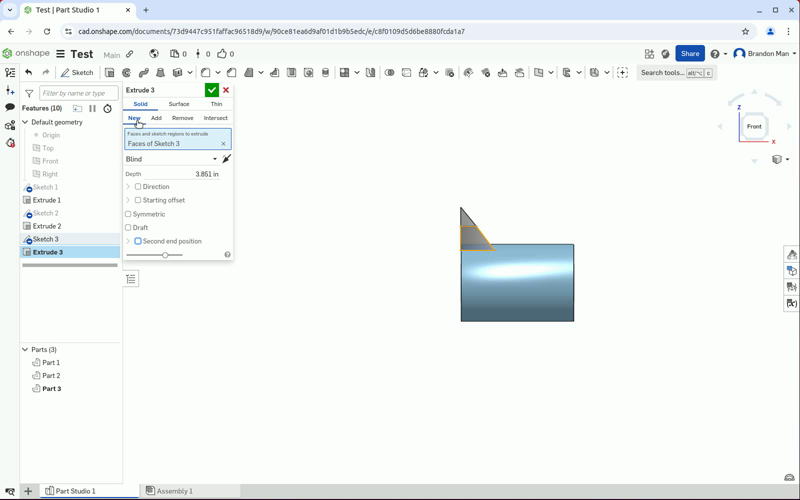
key(space)
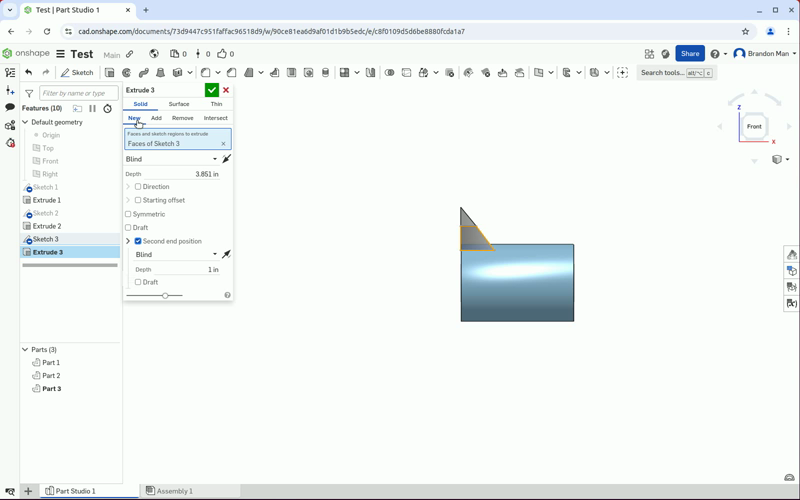
key(tab, 3)
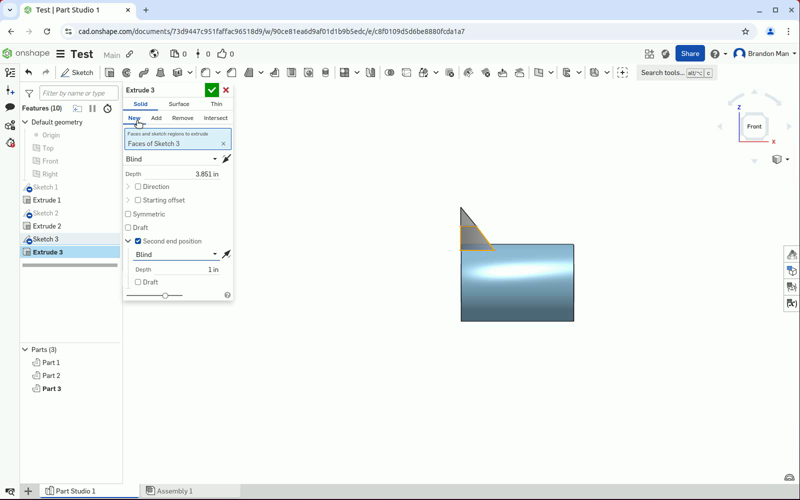
text(7.703)
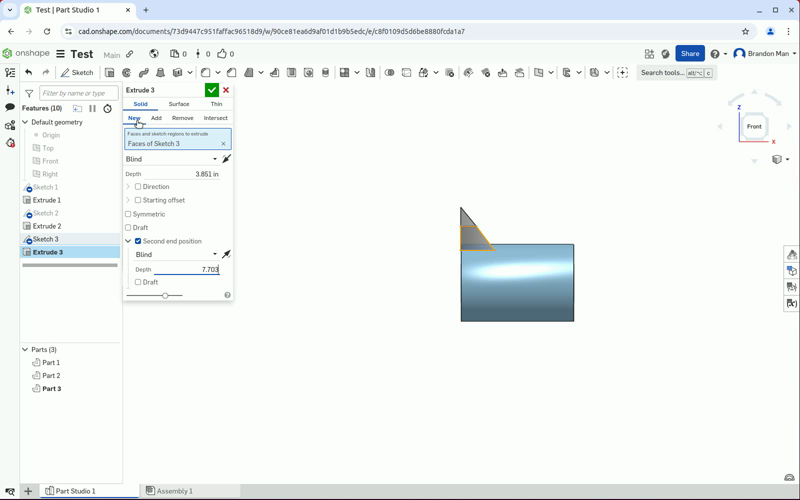
key(enter)
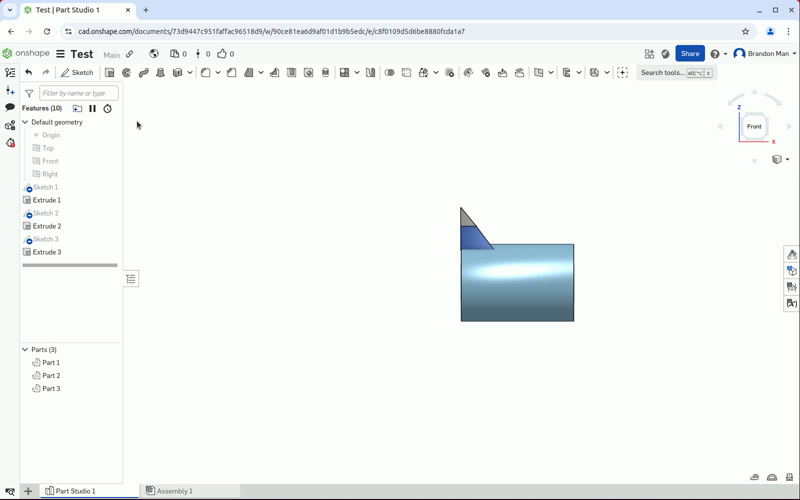
key(shift+h)
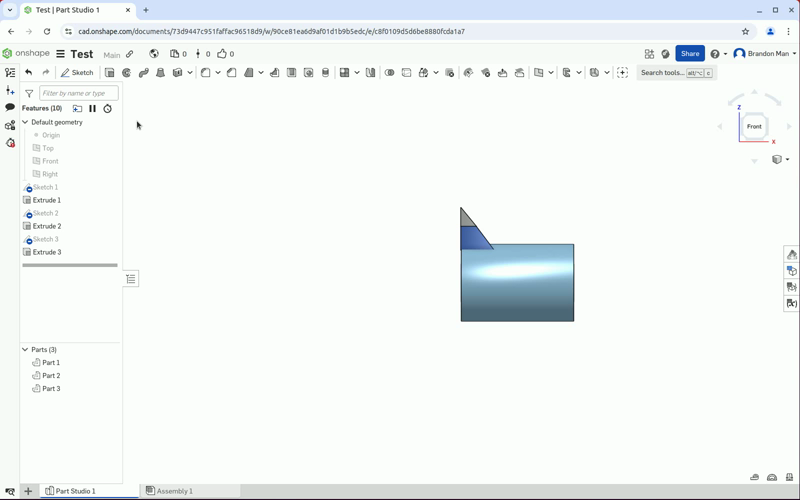
key(shift+h)
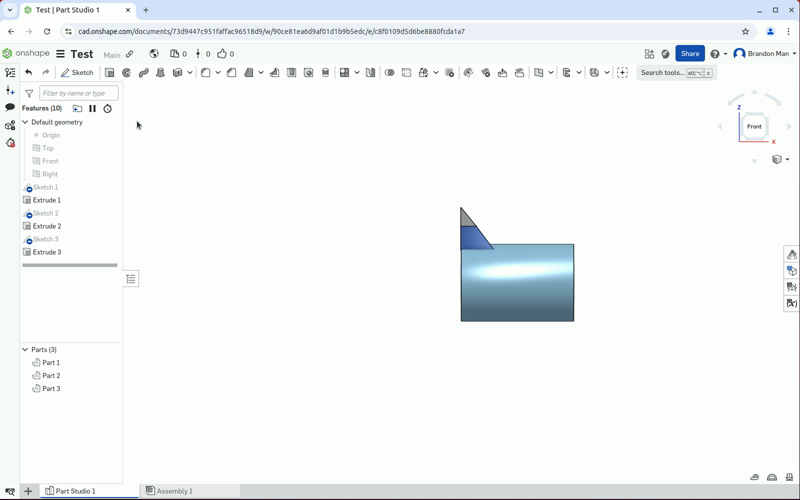
mouse_move(73, 189)
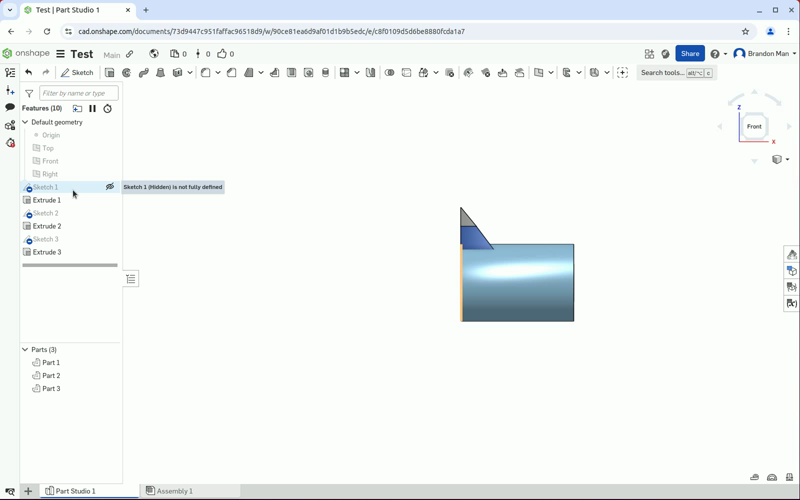
click(73, 189)
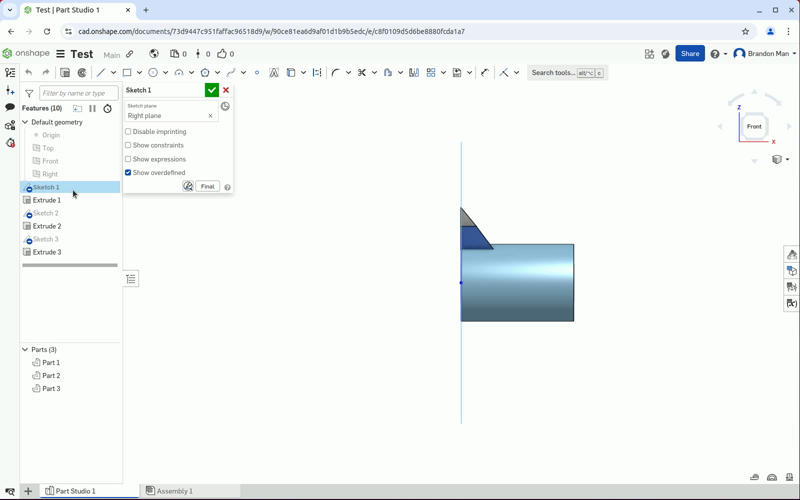
mouse_move(229, 92)
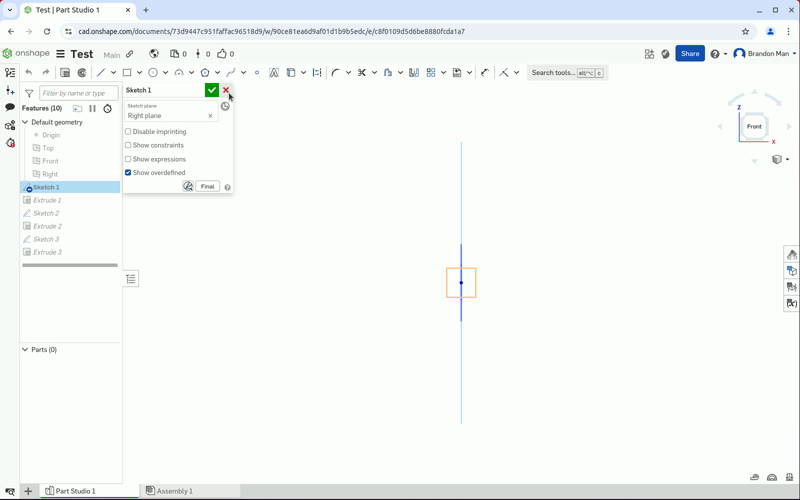
click(229, 92)
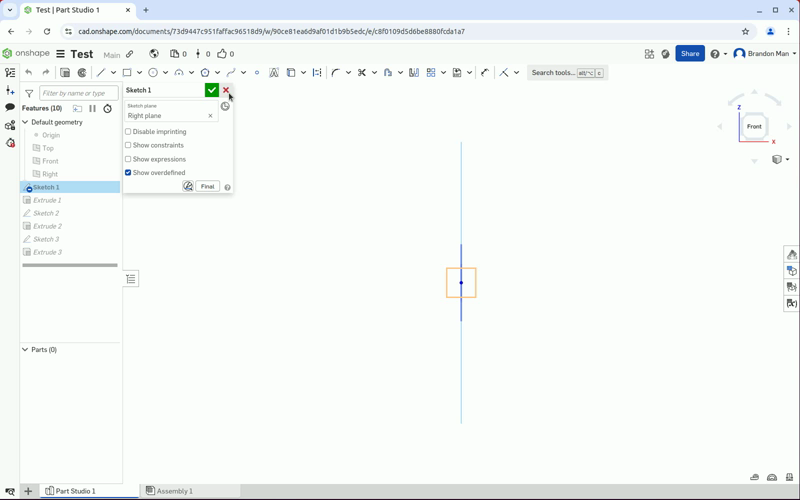
key(shift+s)
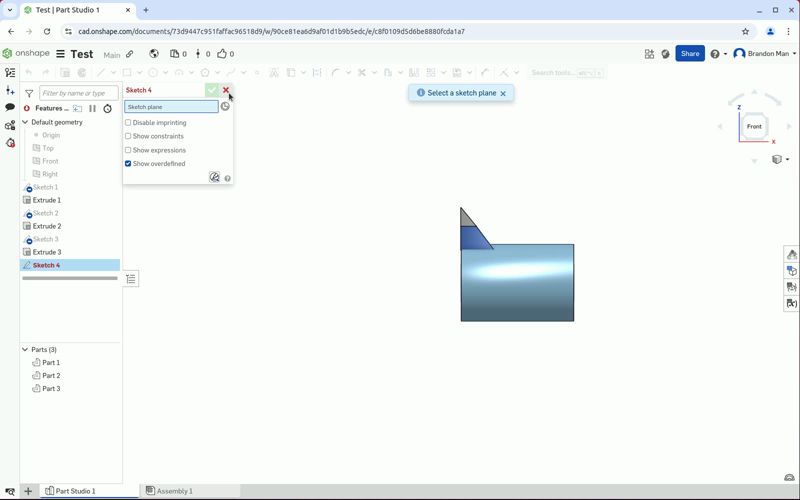
mouse_move(73, 163)
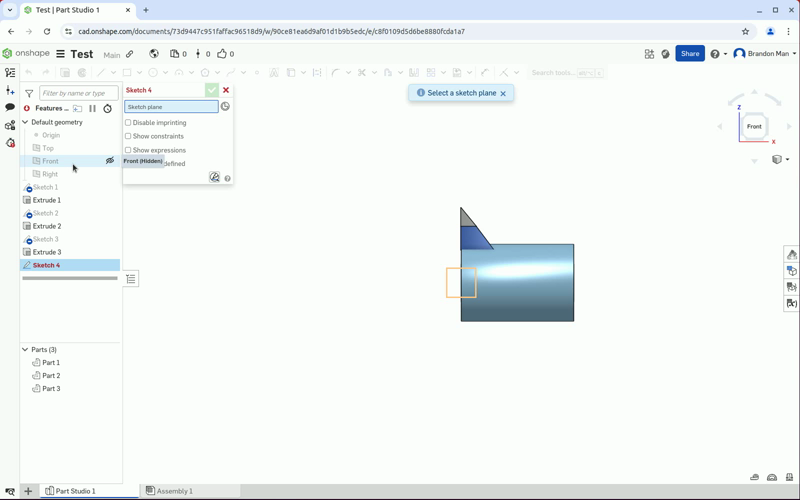
click(73, 163)
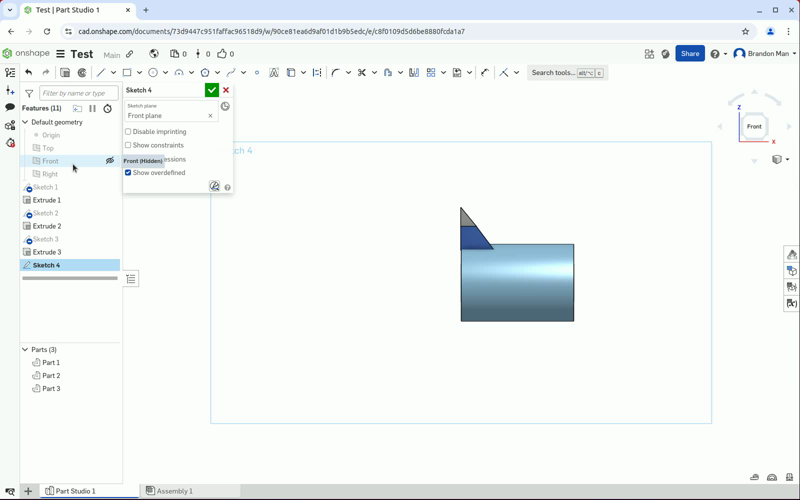
mouse_move(73, 352)
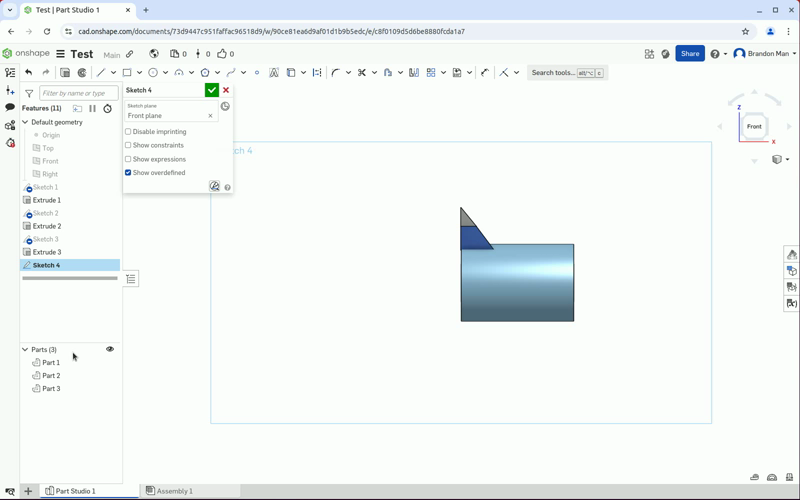
key(y)
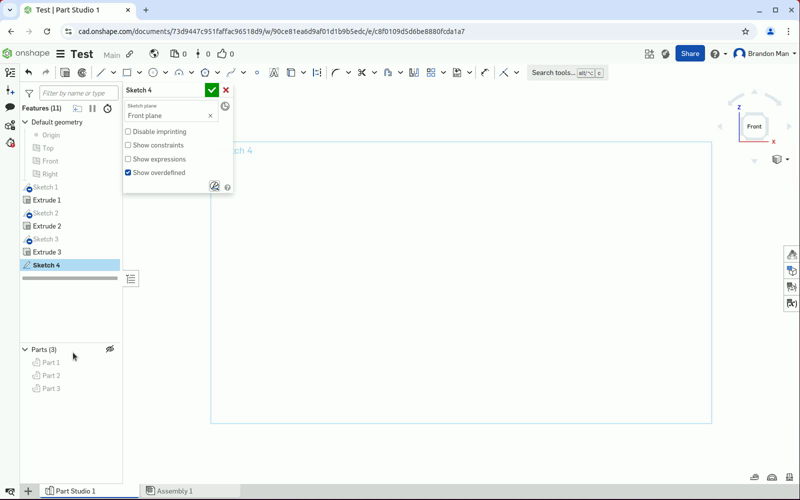
key(l)
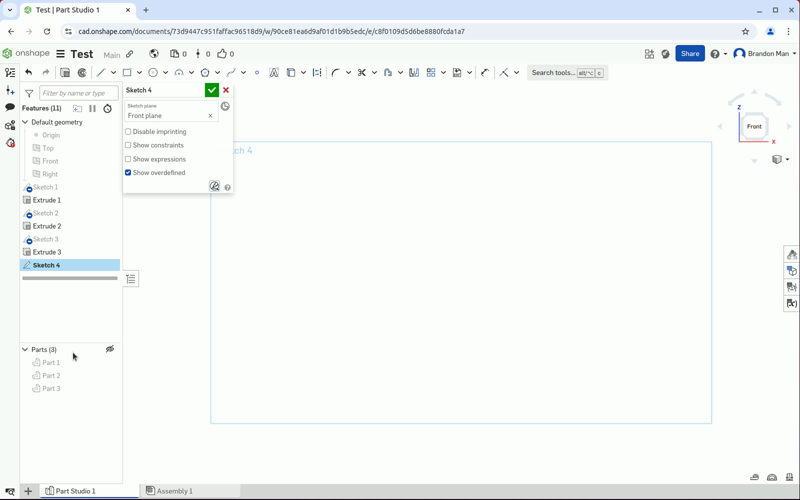
key_down(shift)
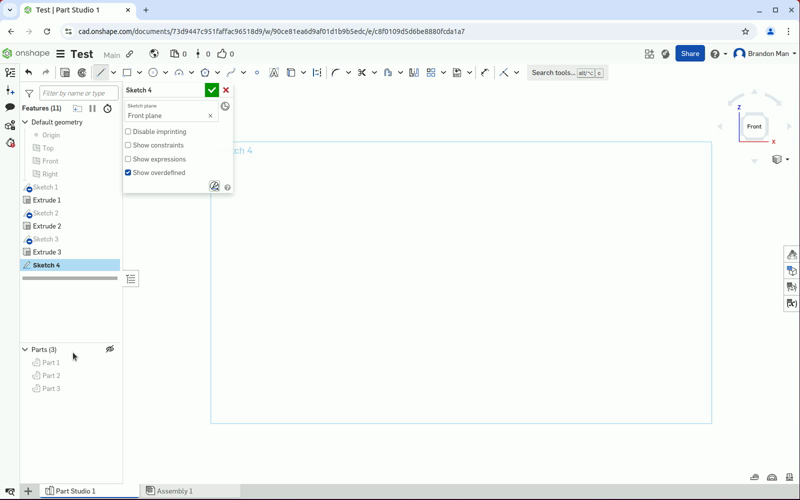
mouse_move(460, 282)
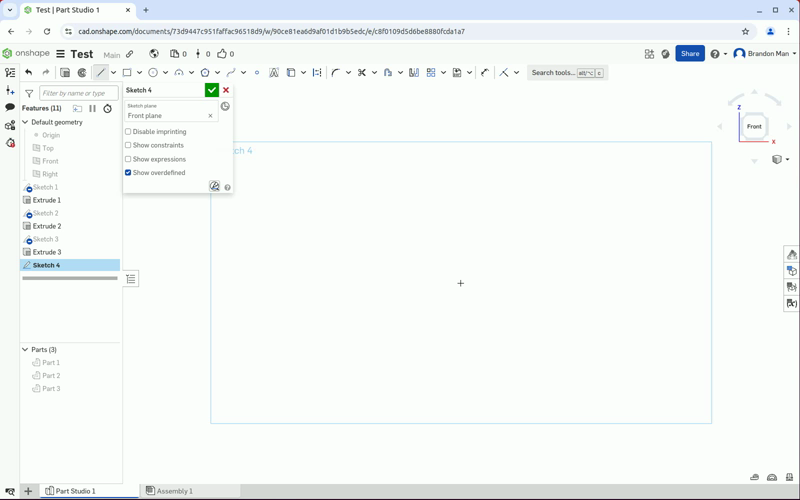
click(460, 282)
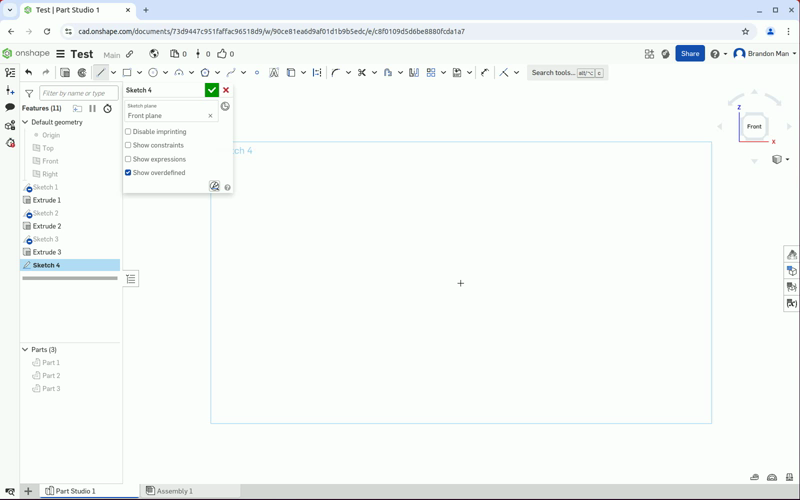
key_up(shift)
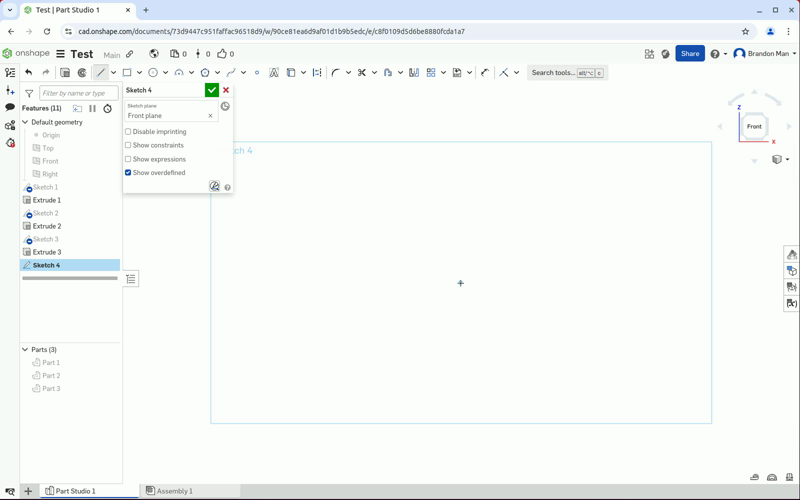
key_down(shift)
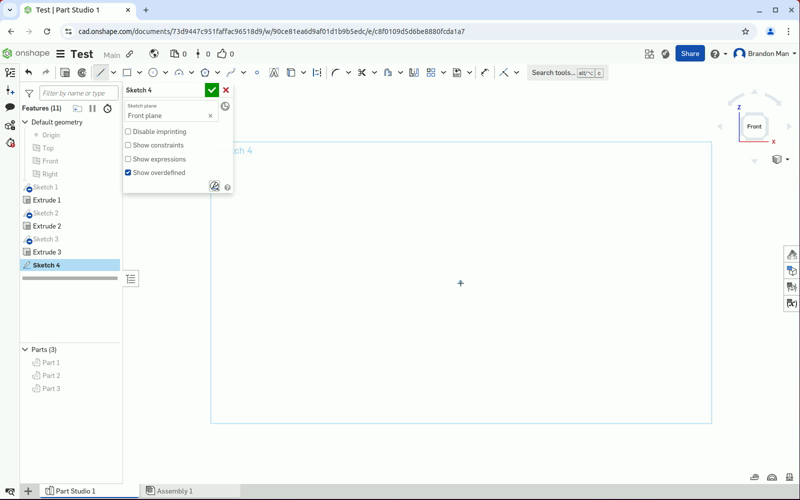
mouse_move(490, 282)
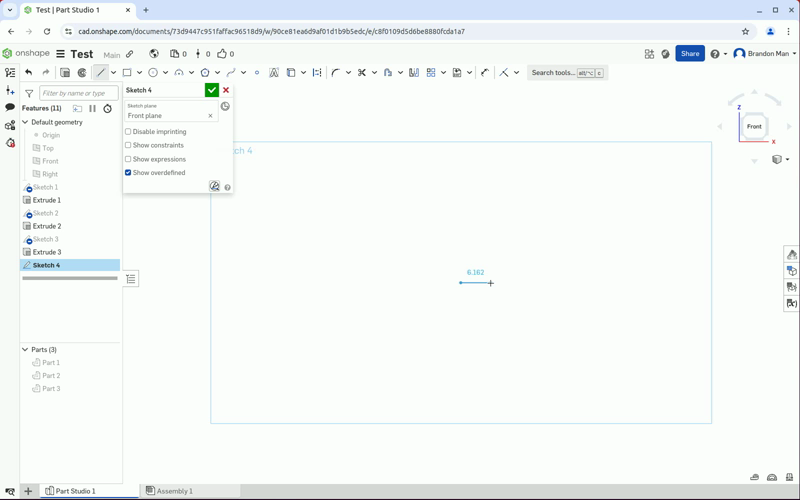
mouse_move(517, 282)
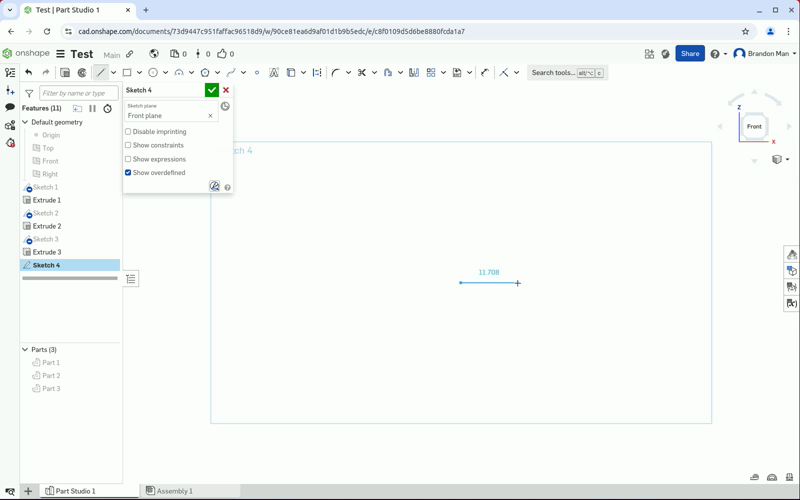
click(517, 282)
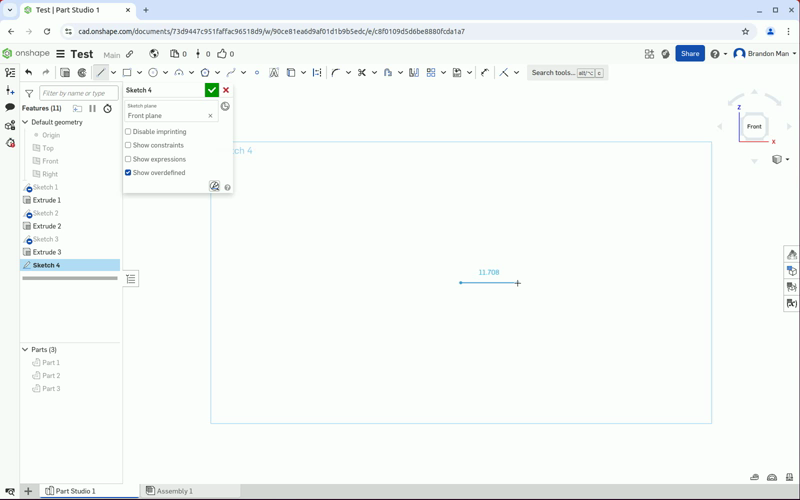
key_up(shift)
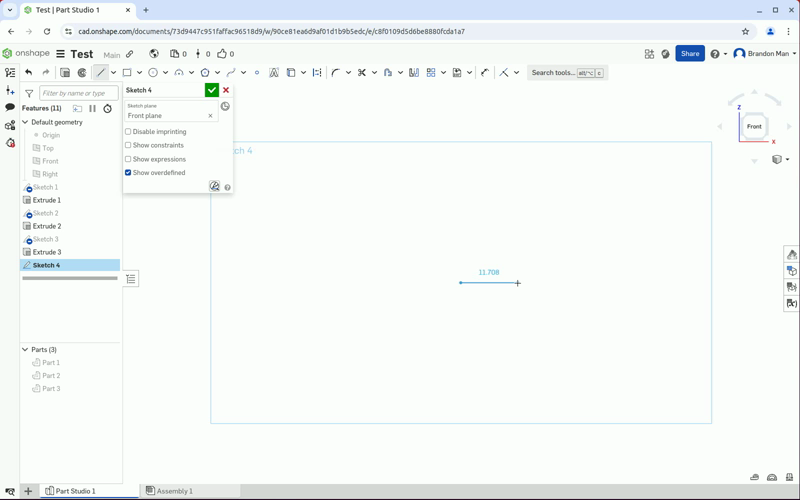
key_down(shift)
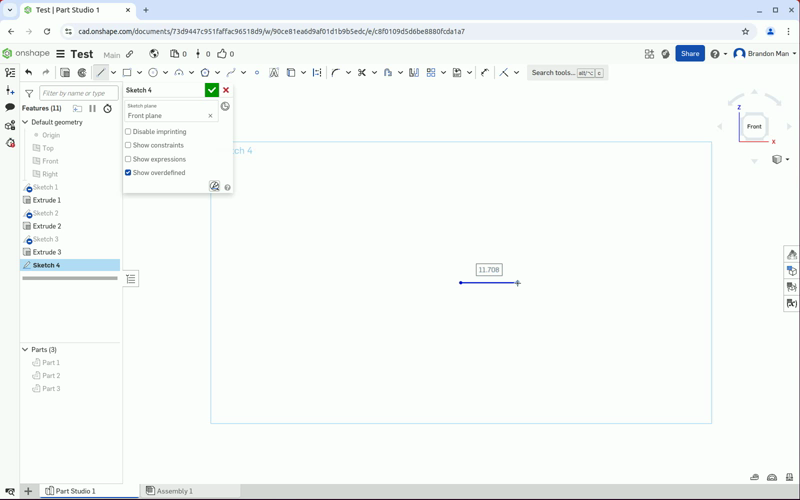
mouse_move(547, 282)
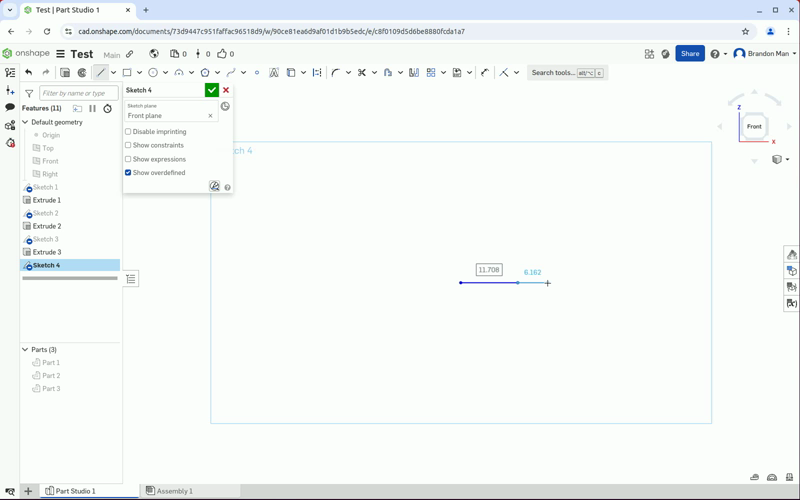
mouse_move(493, 249)
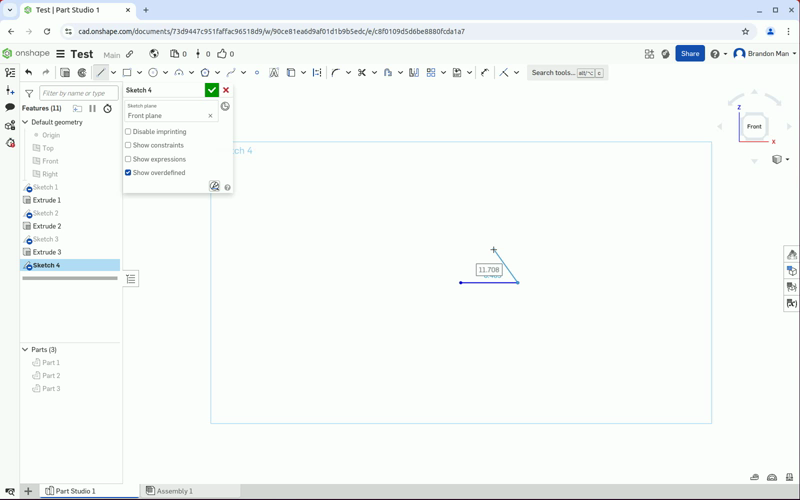
click(493, 249)
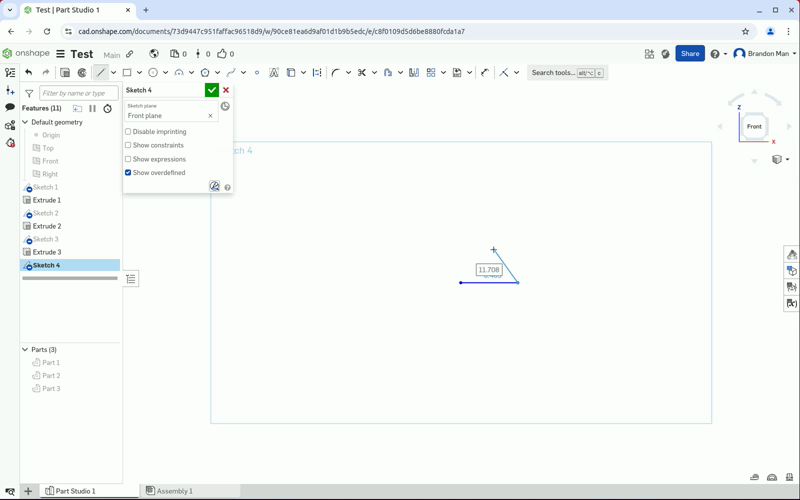
key_up(shift)
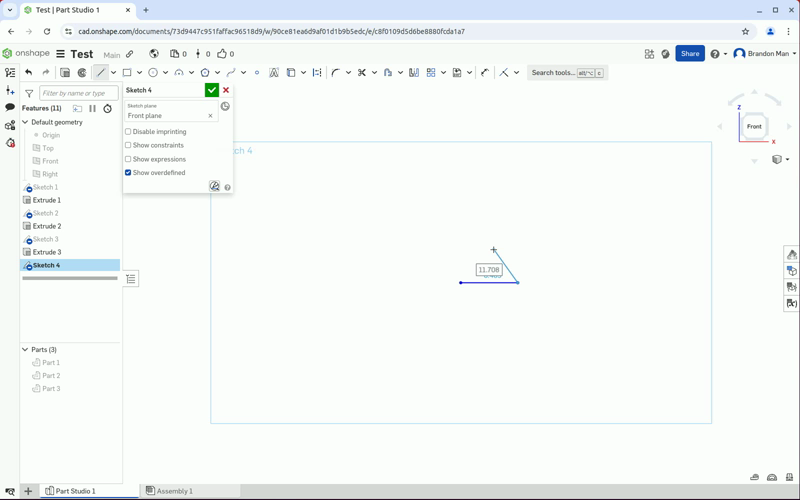
key_down(shift)
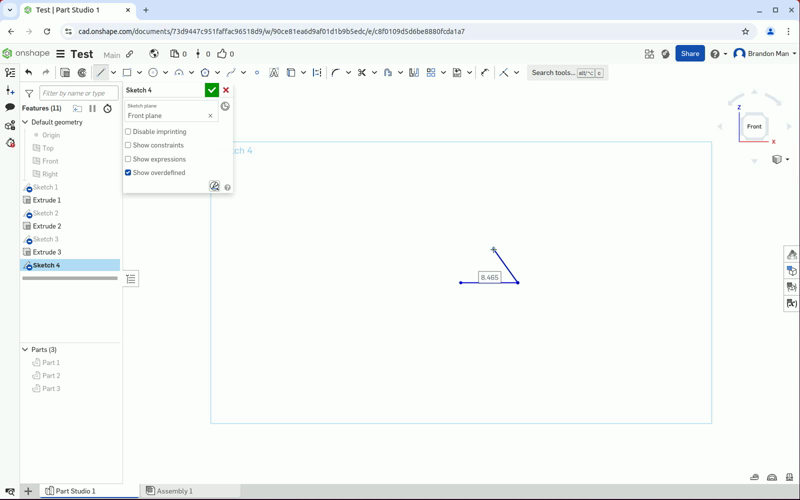
mouse_move(523, 249)
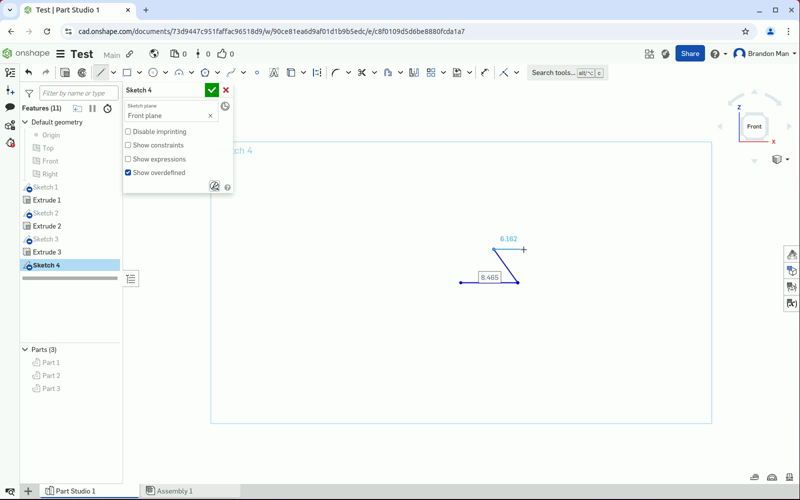
mouse_move(460, 249)
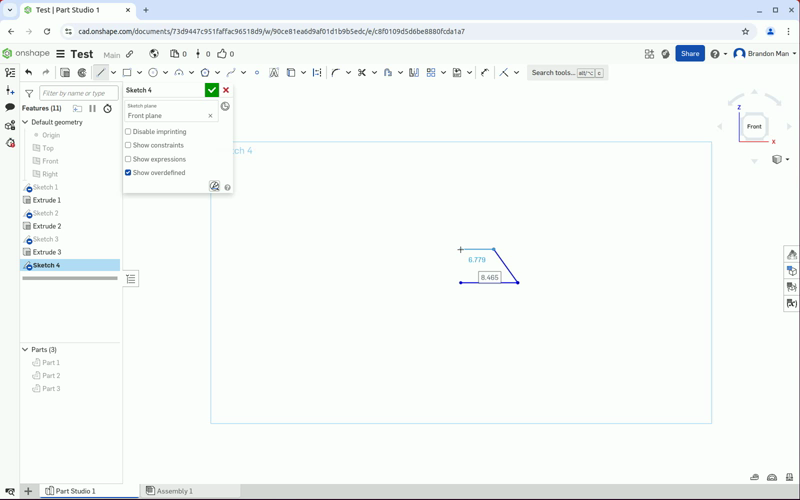
click(460, 249)
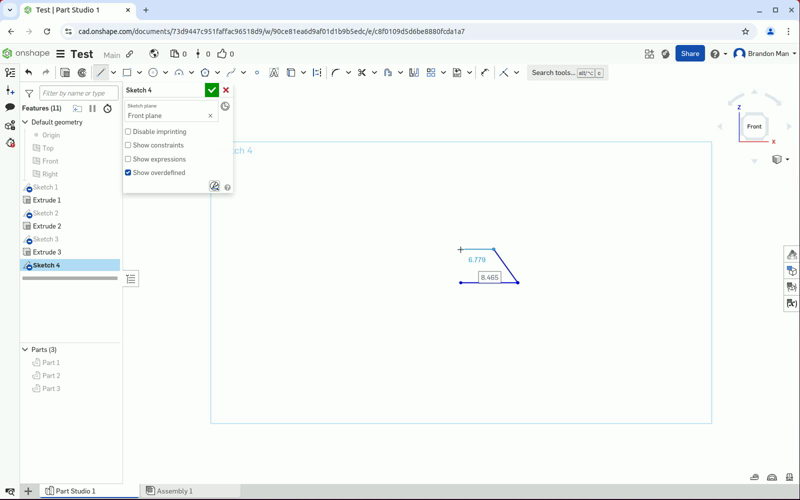
key_up(shift)
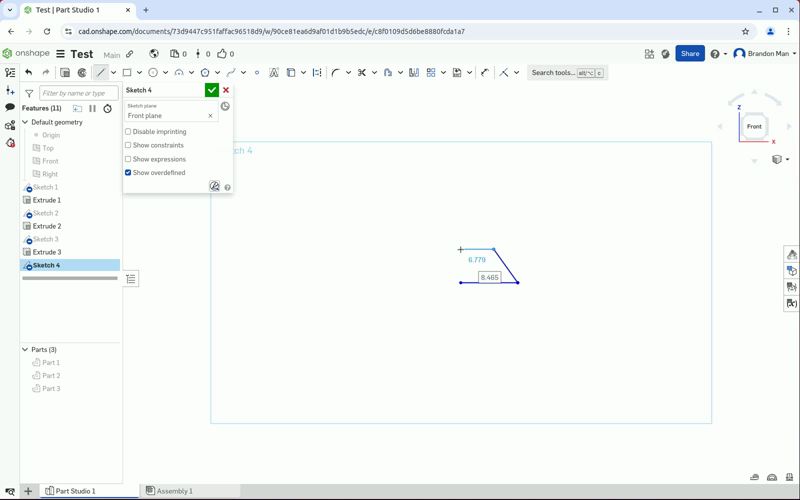
mouse_move(490, 249)
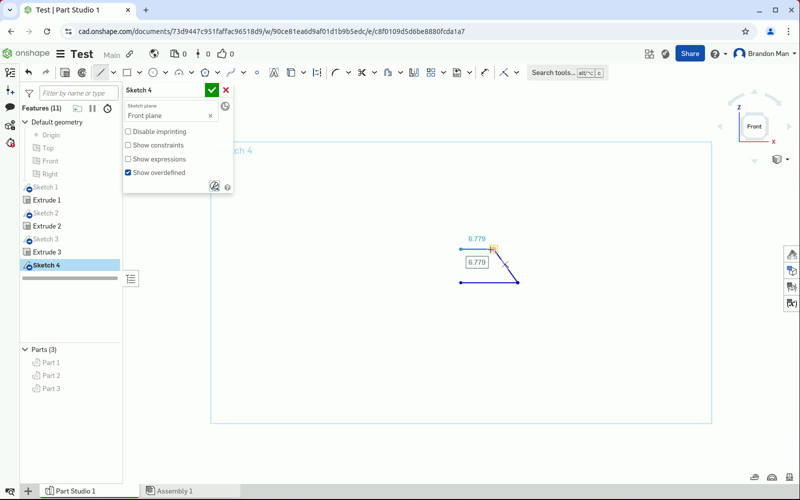
key_down(shift)
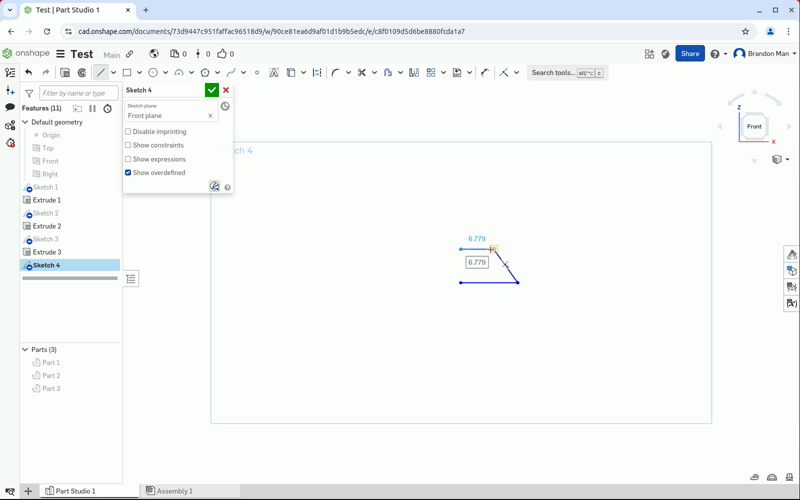
mouse_move(460, 282)
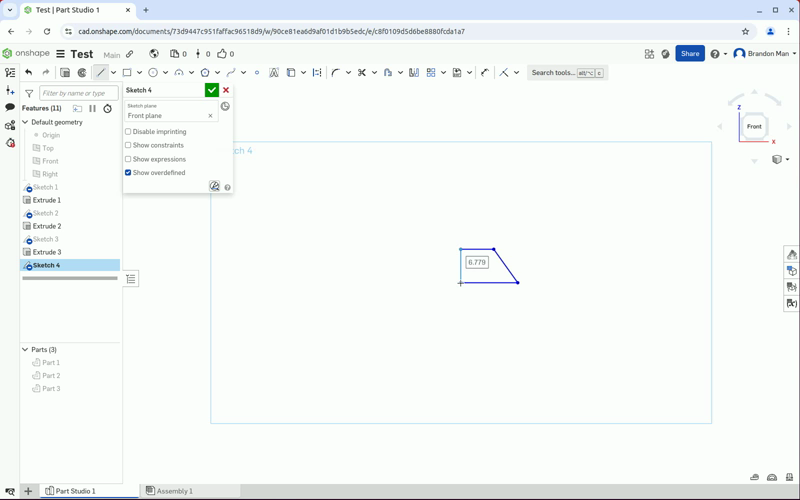
key_up(shift)
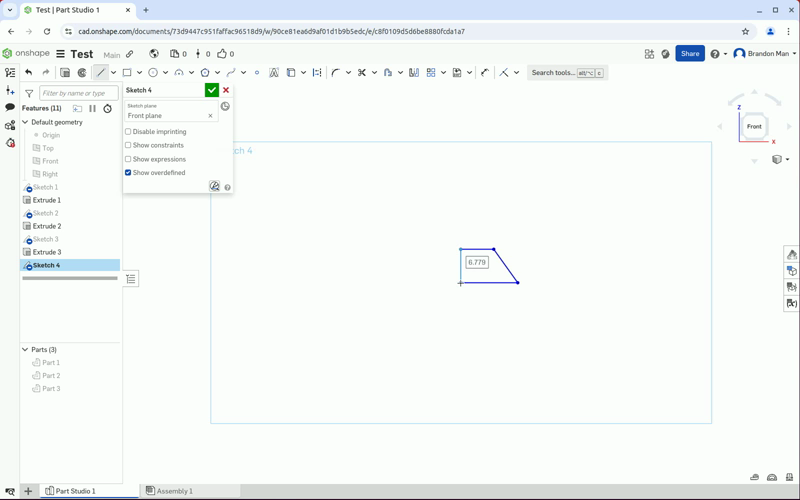
click(460, 282)
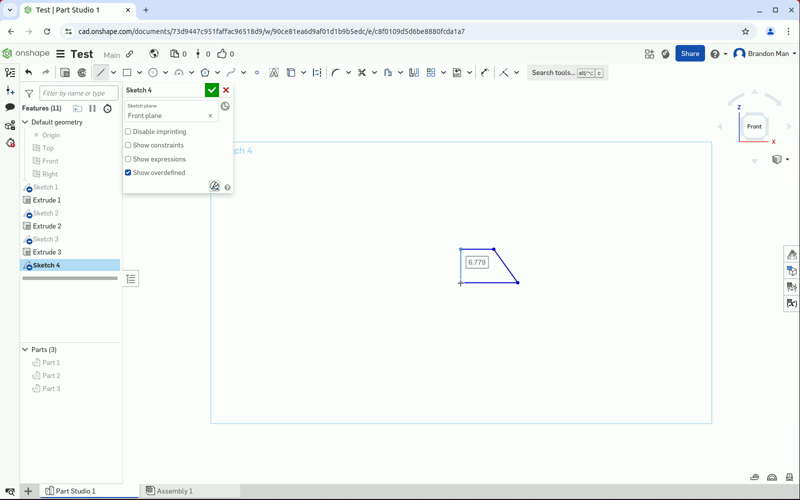
key(esc)
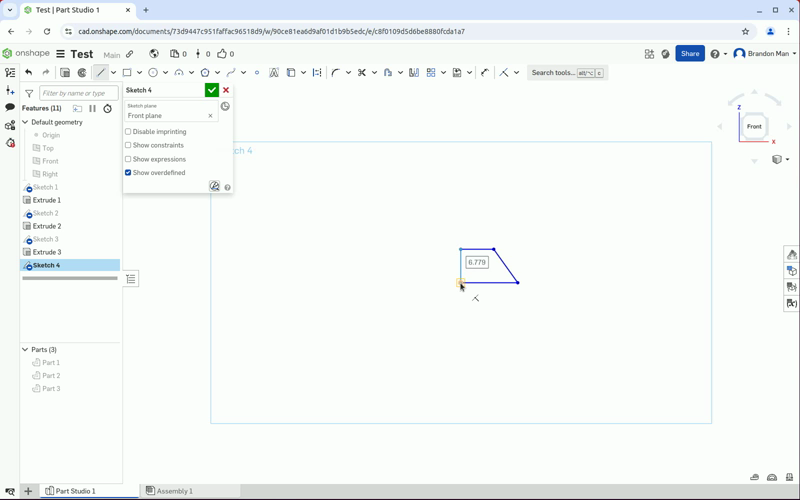
mouse_move(481, 276)
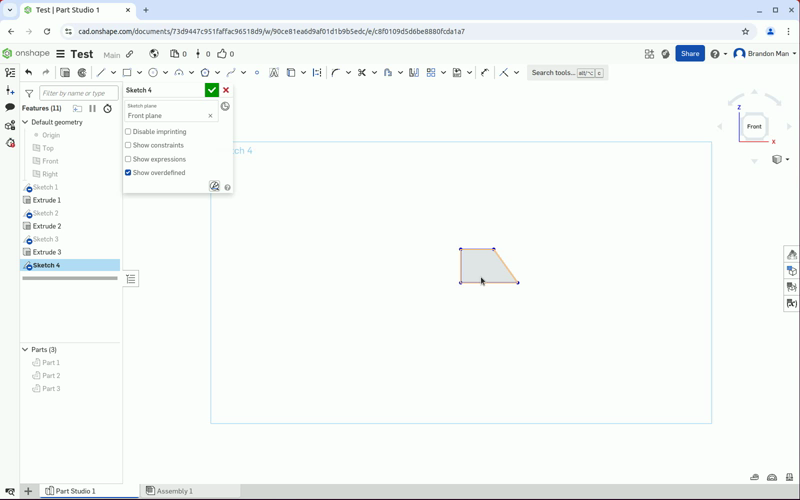
scroll(6)
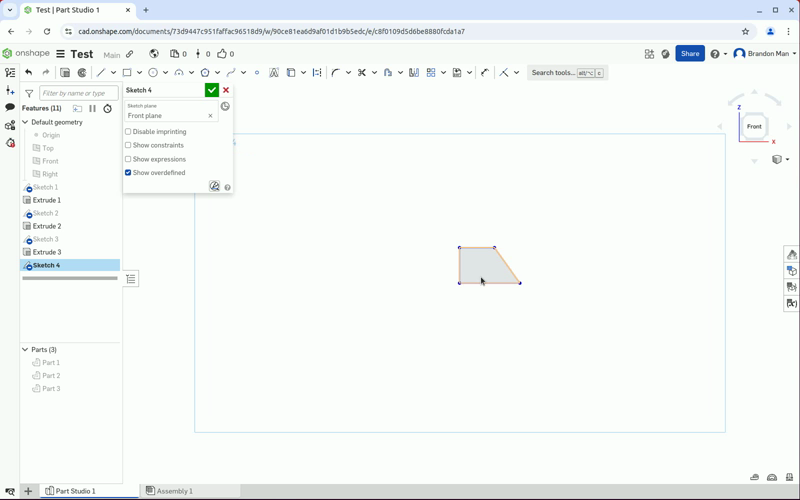
scroll(6)
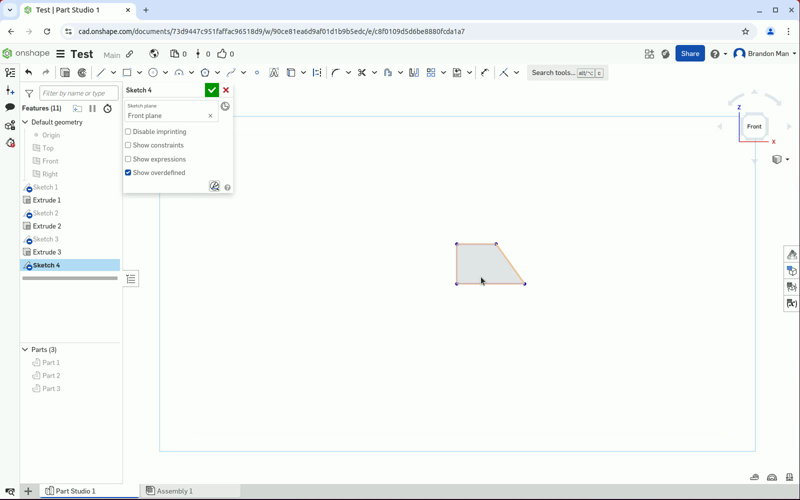
scroll(6)
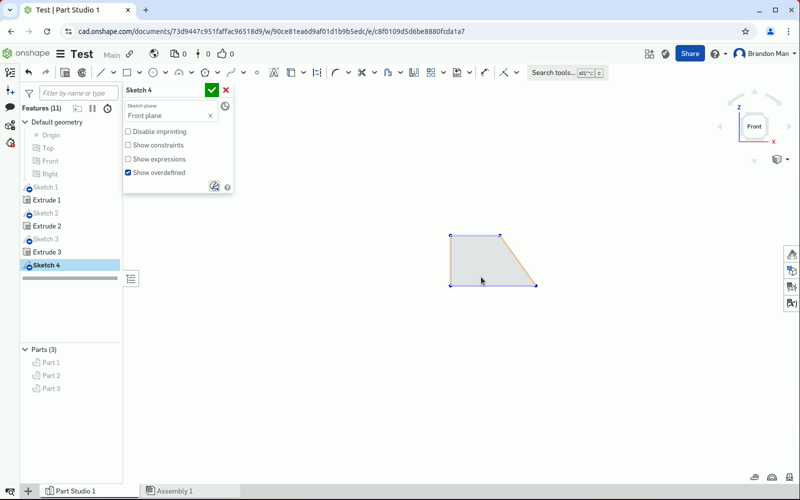
scroll(6)
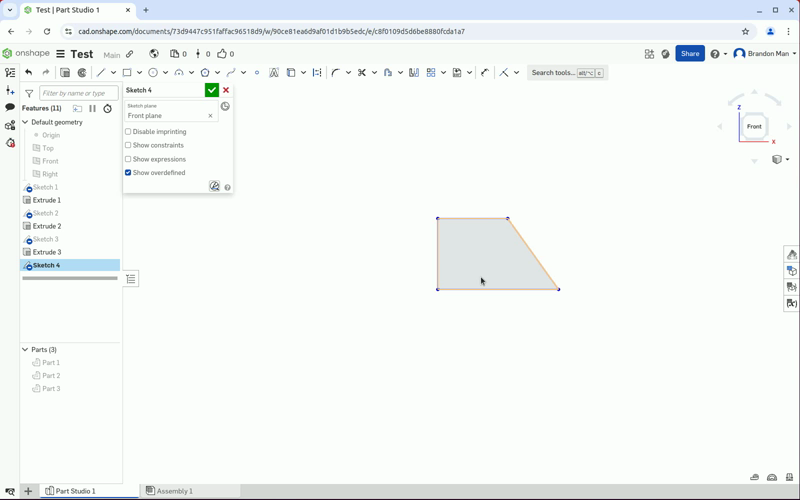
scroll(6)
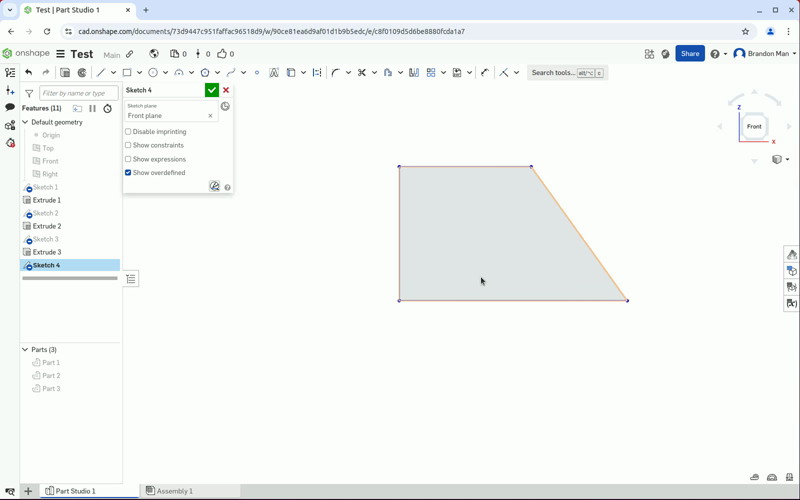
scroll(6)
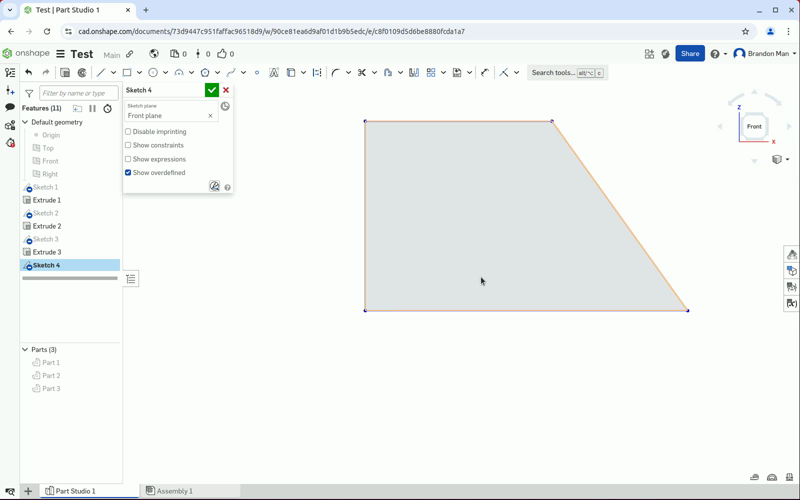
scroll(6)
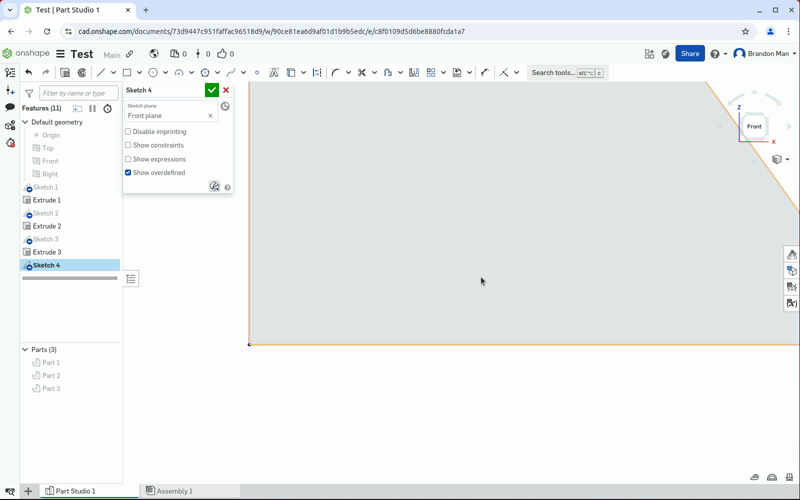
click(481, 276)
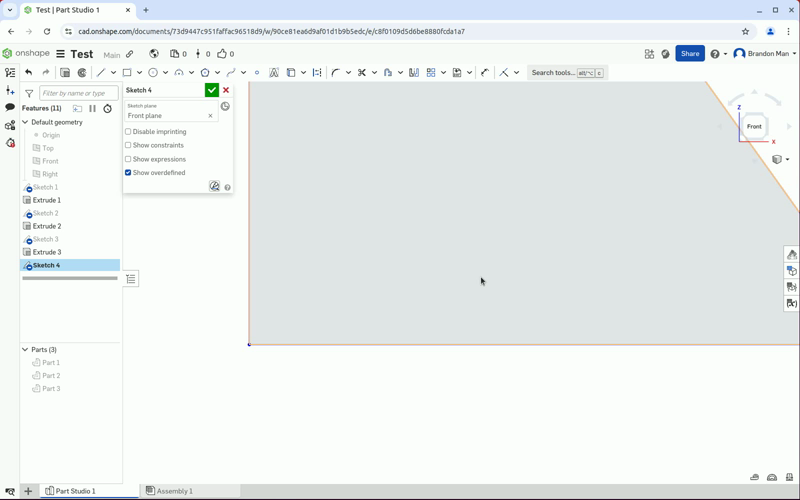
scroll(-6)
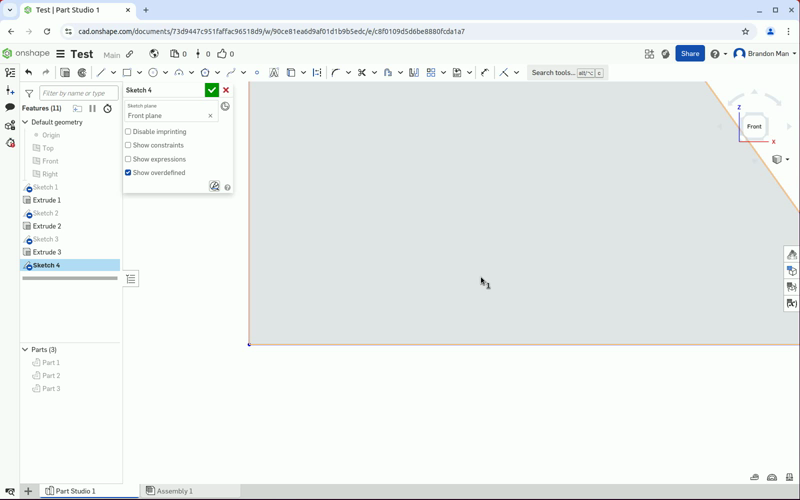
scroll(-6)
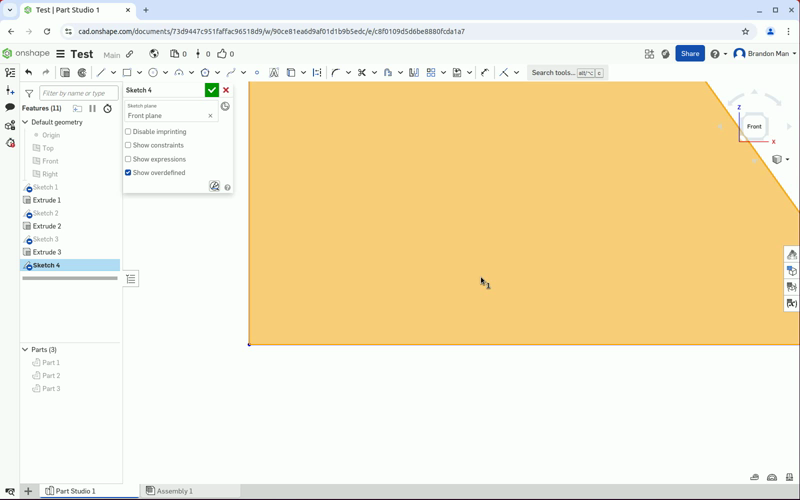
scroll(-6)
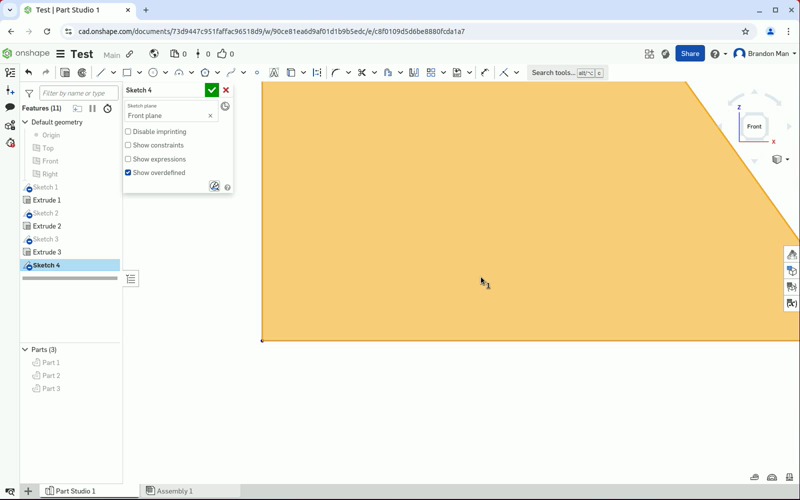
scroll(-6)
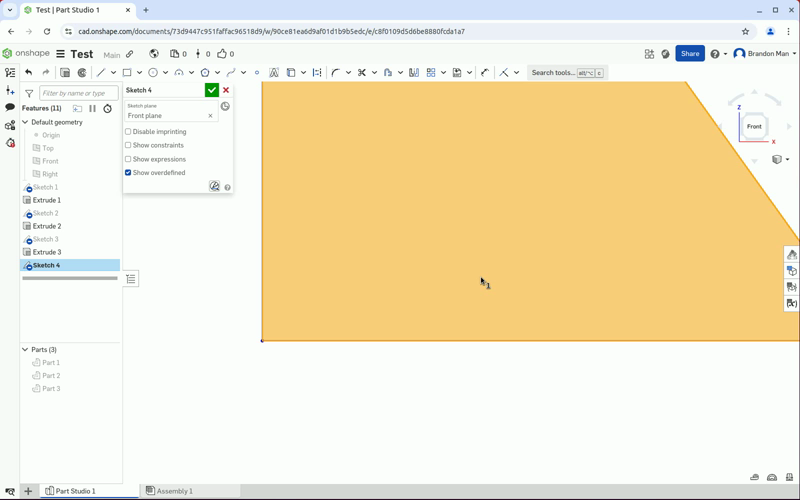
scroll(-6)
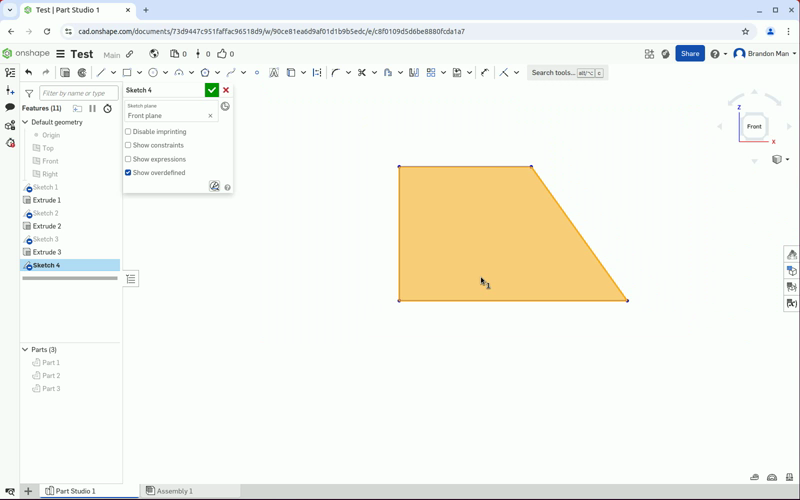
scroll(-6)
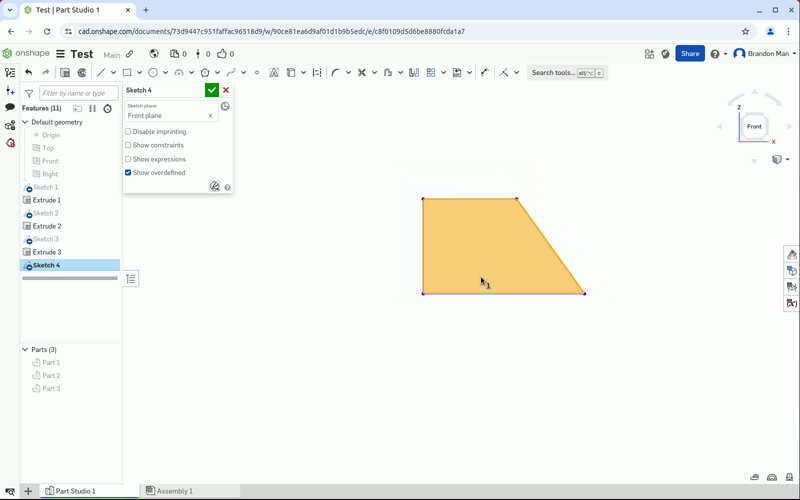
scroll(-6)
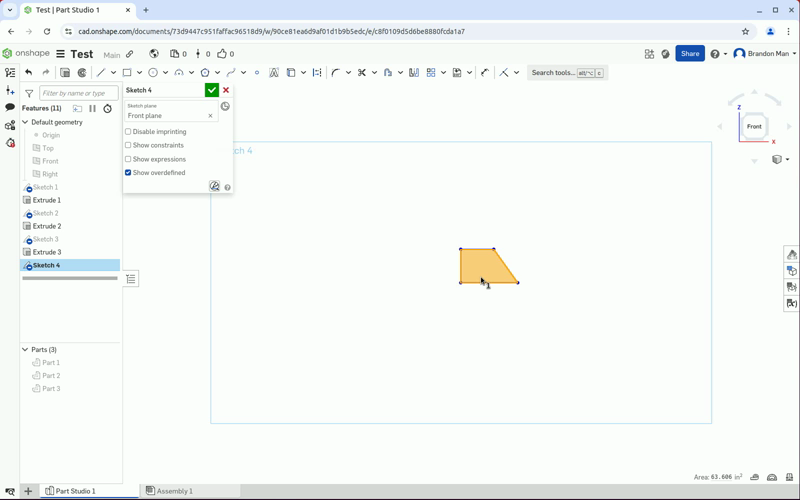
mouse_move(73, 352)
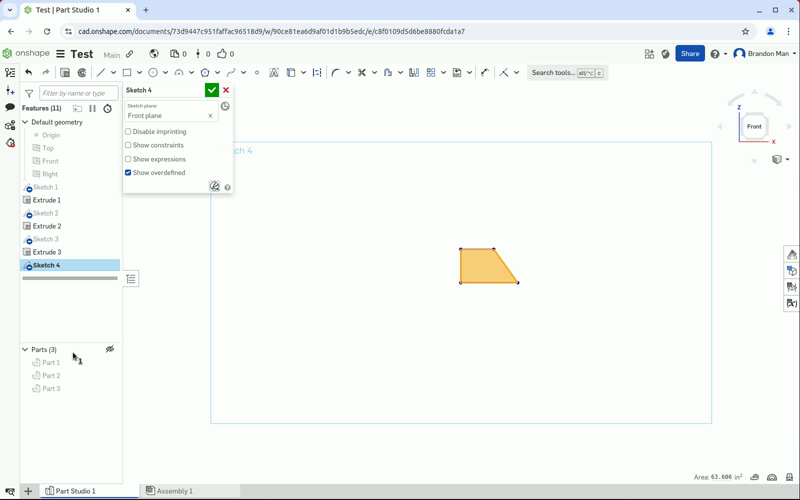
key(shift+y)
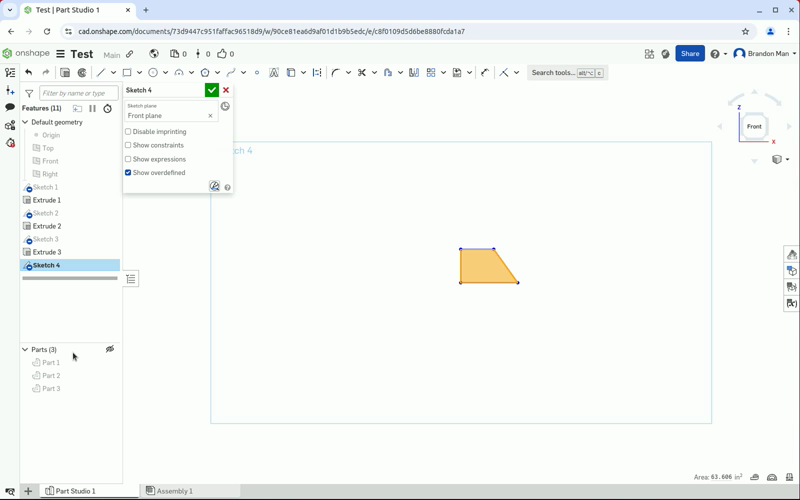
key(shift+e)
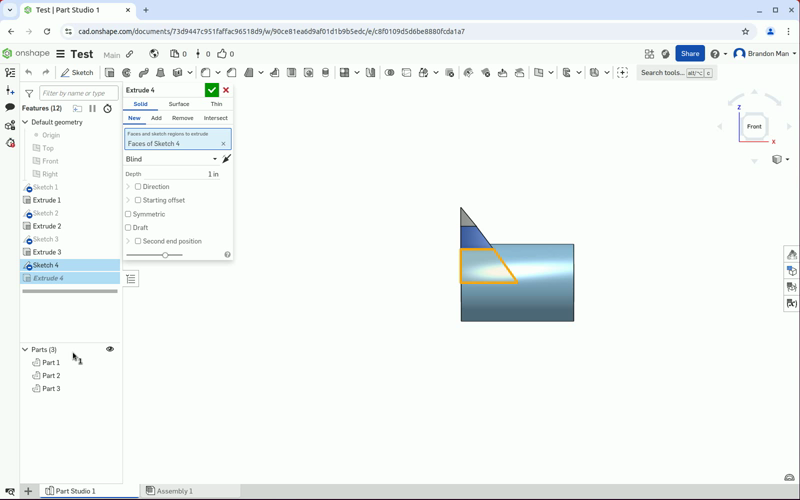
mouse_move(143, 106)
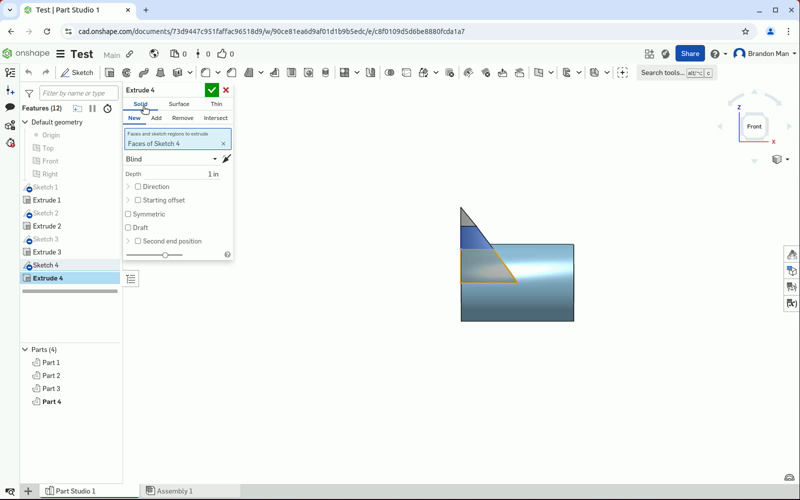
click(143, 106)
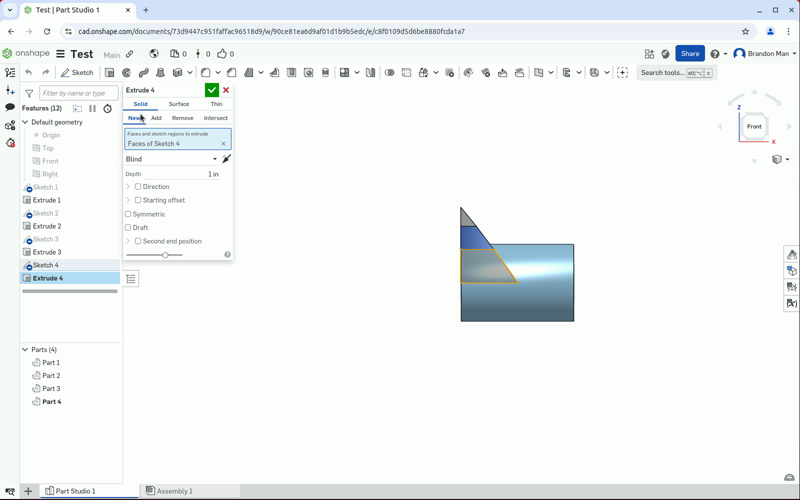
mouse_move(137, 120)
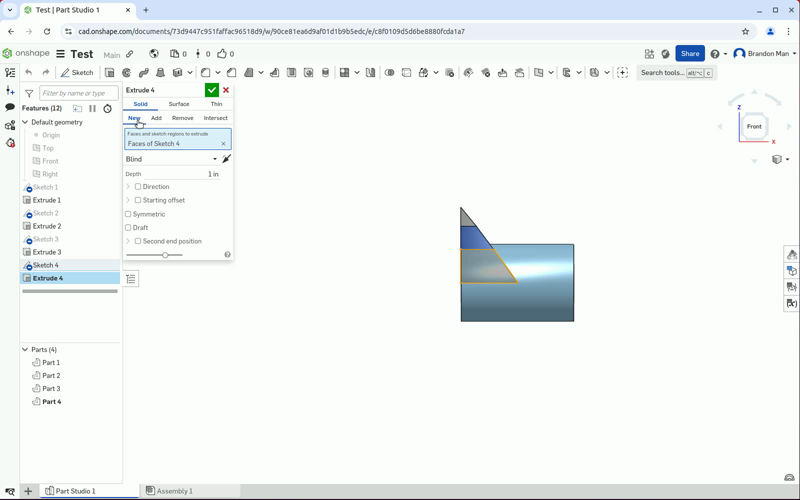
click(137, 120)
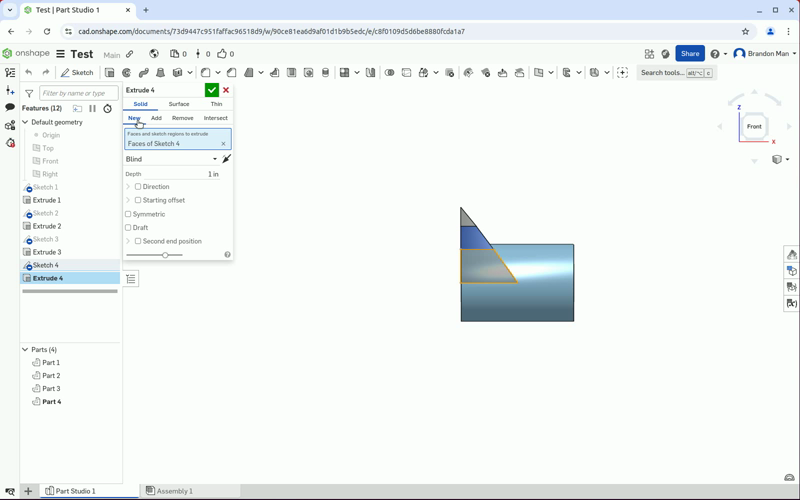
key(tab, 4)
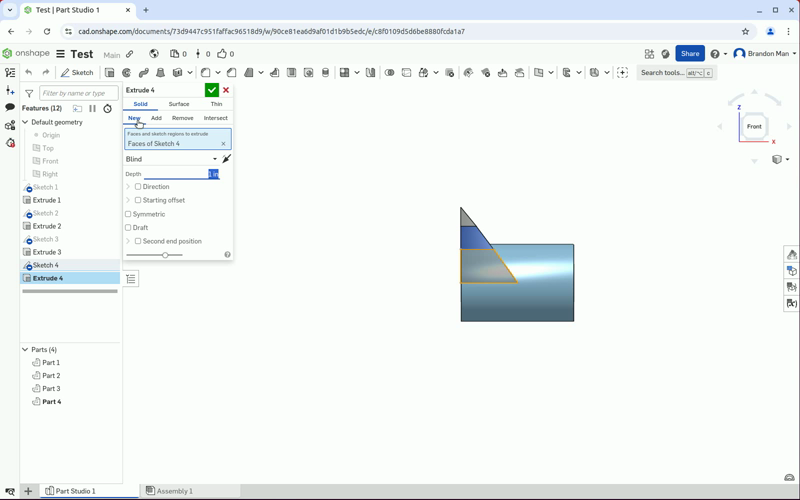
text(3.851)
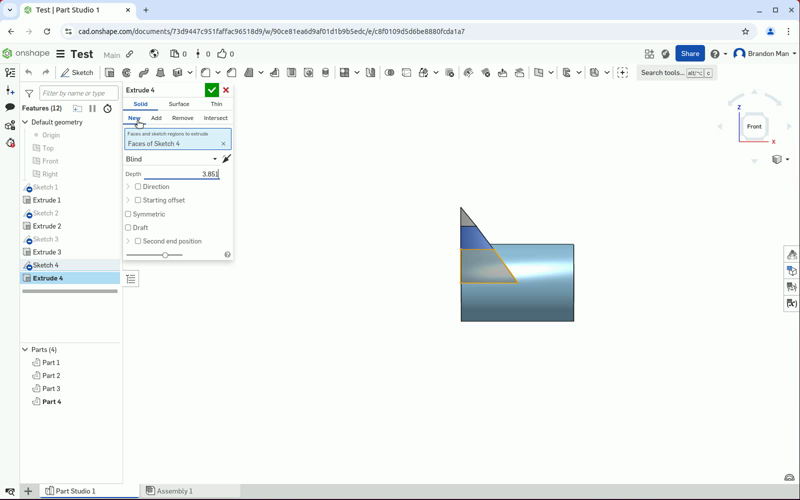
key(tab, 3)
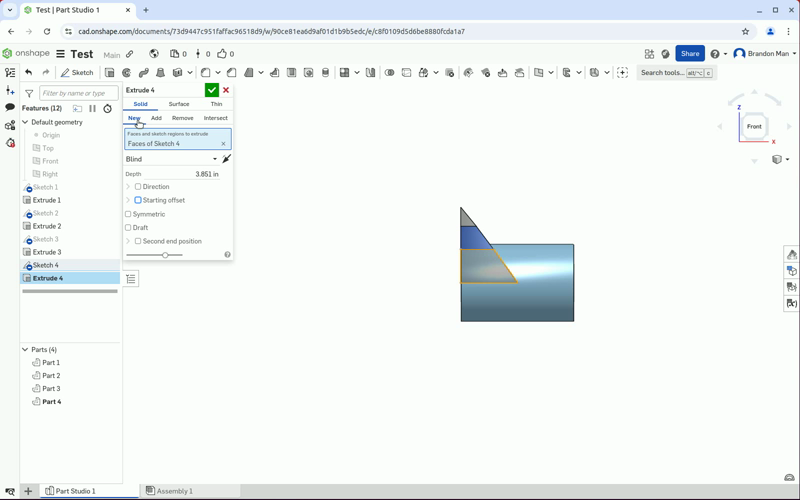
key(tab, 2)
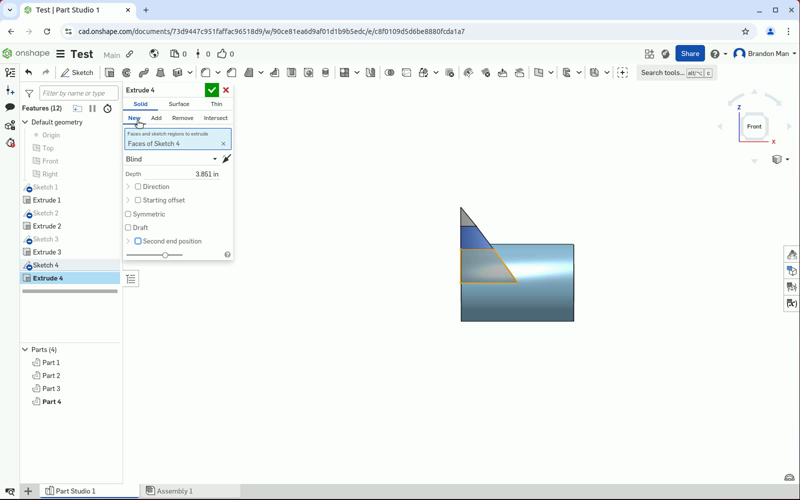
key(space)
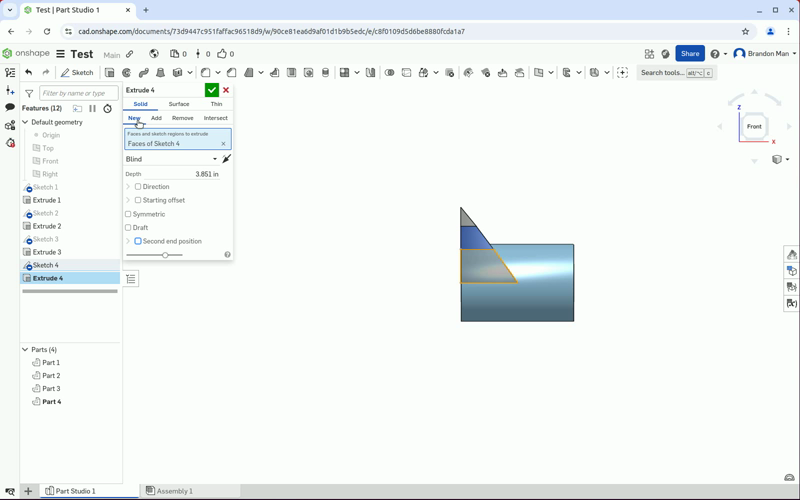
key(tab, 3)
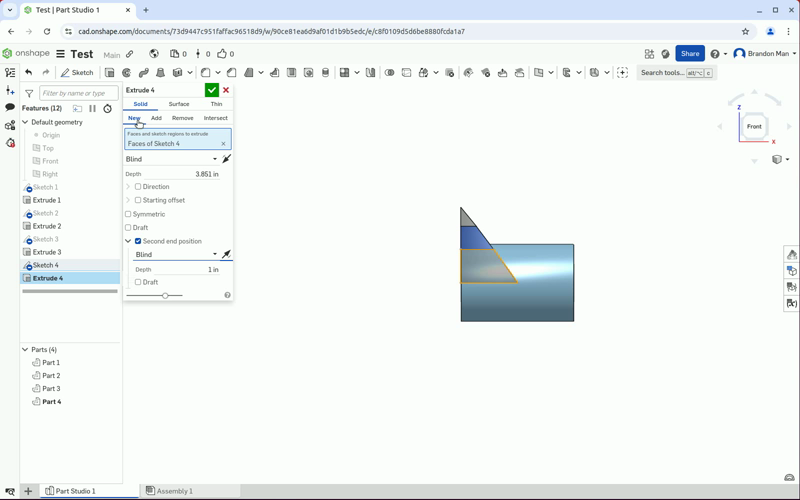
text(7.703)
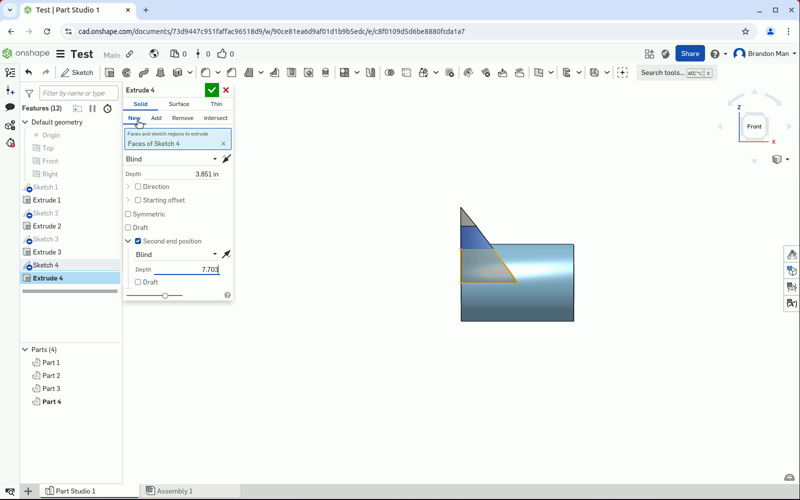
key(enter)
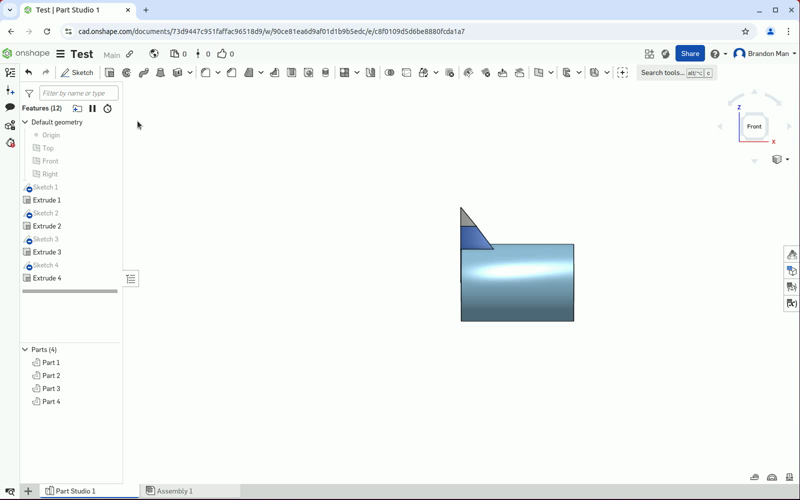
key(shift+h)
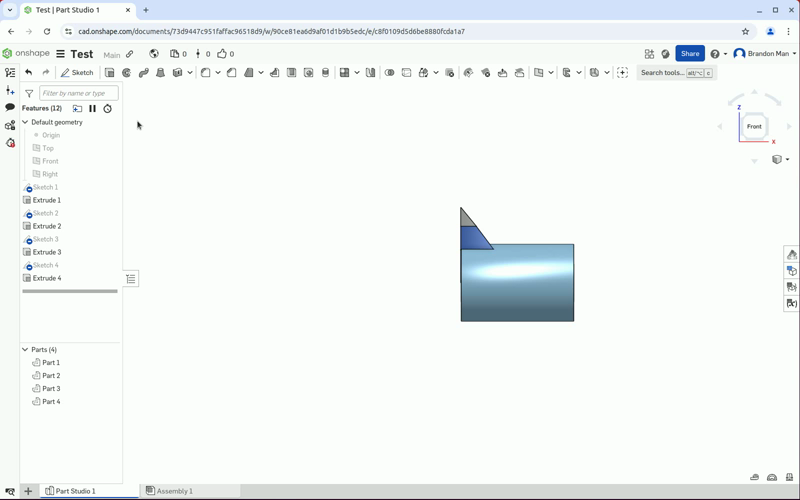
key(shift+h)
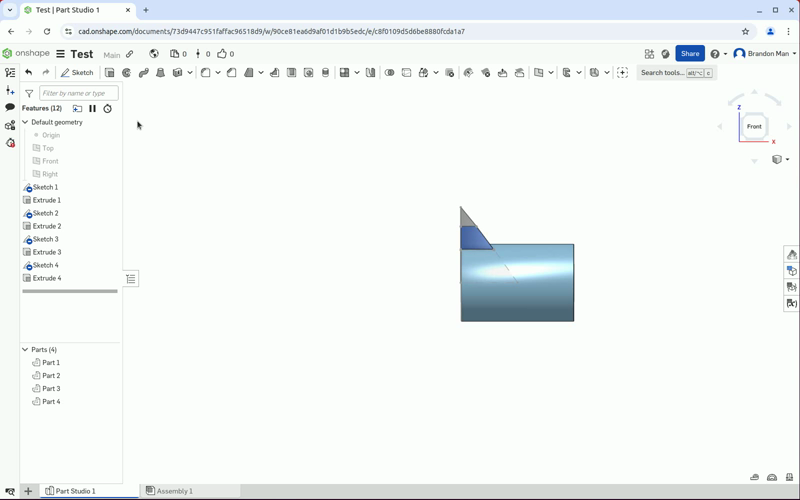
key(shift+7)
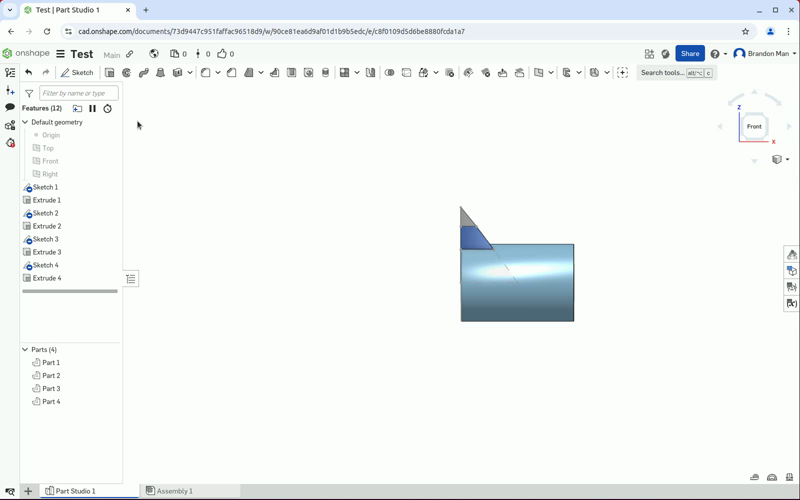
key(left, 2)
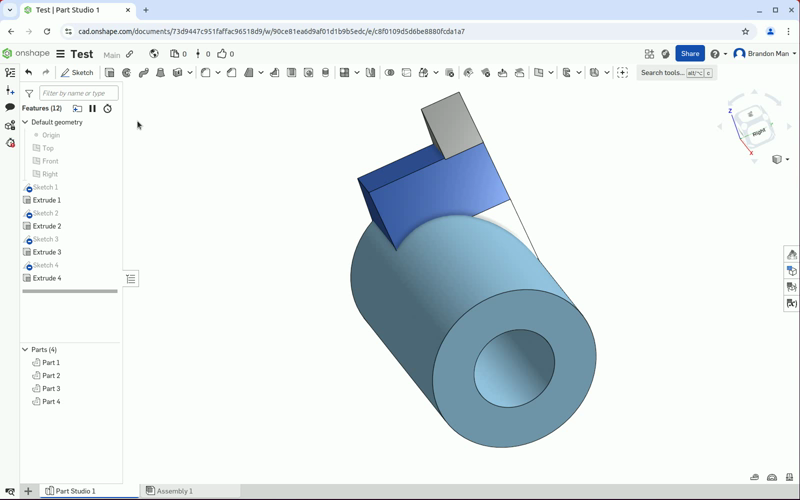
key(down, 2)
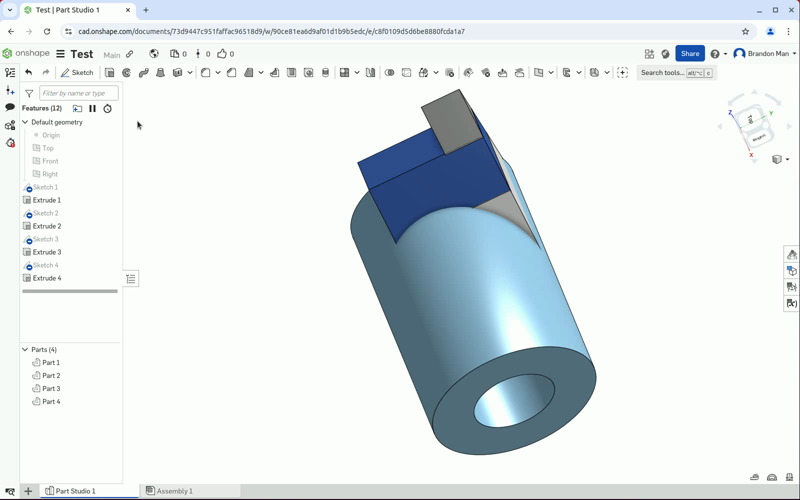
key(up, 2)
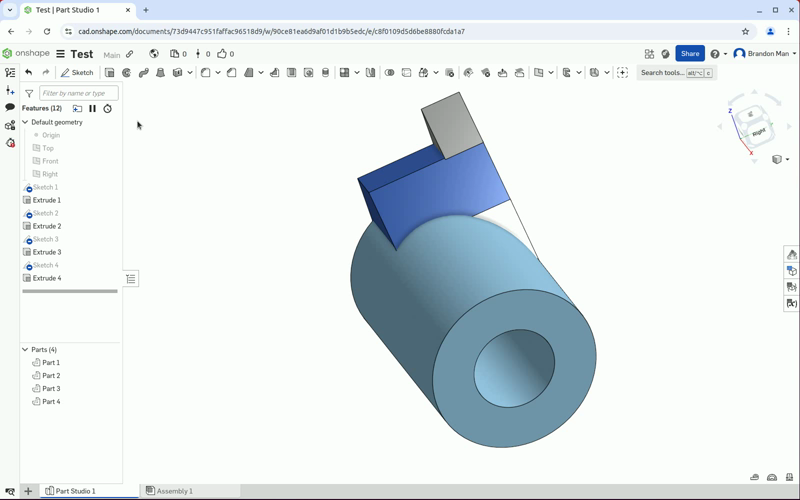
key(right, 2)
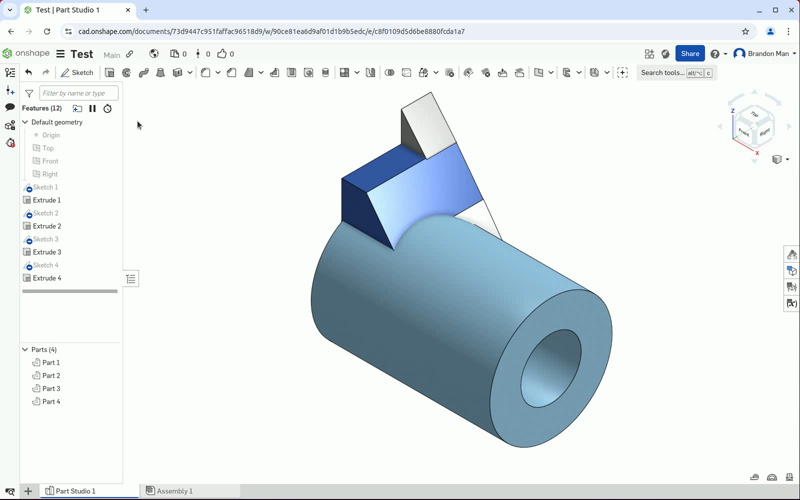
mouse_move(73, 189)
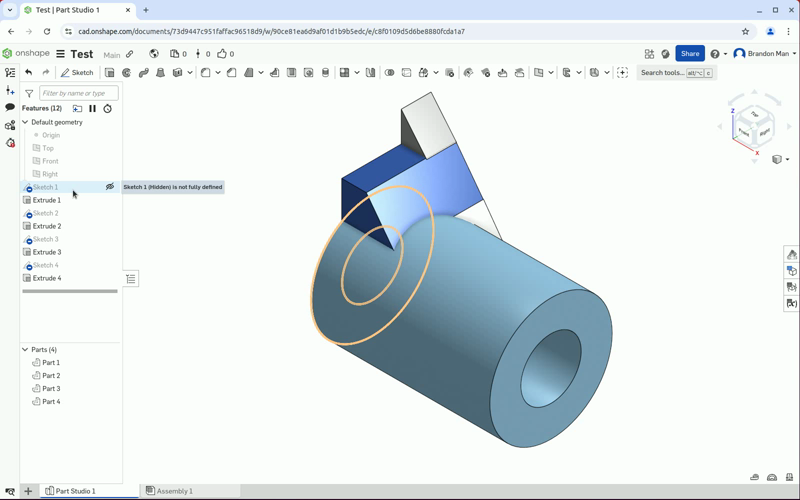
click(73, 189)